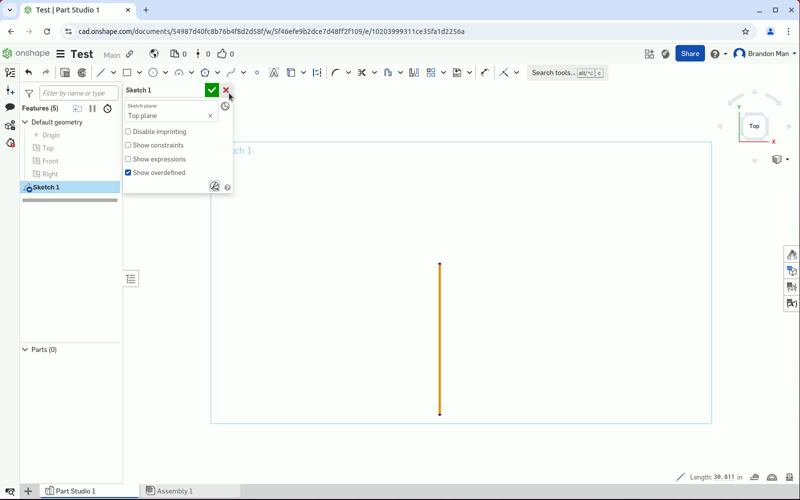
key(shift+h)
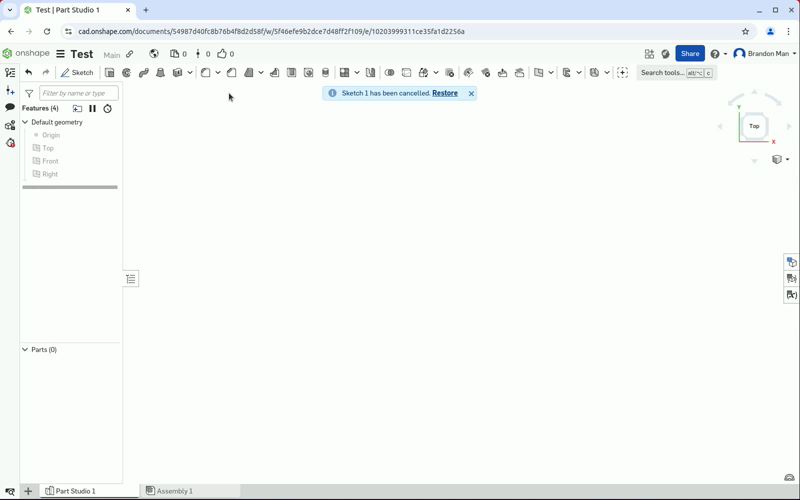
mouse_move(73, 352)
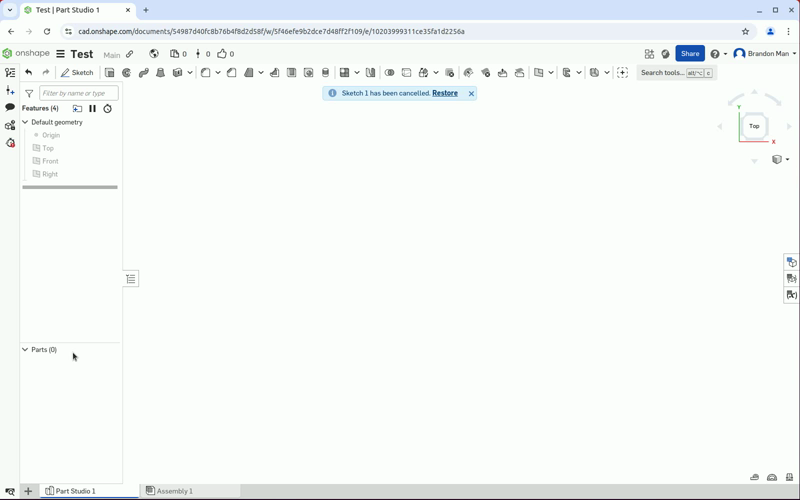
key(y)
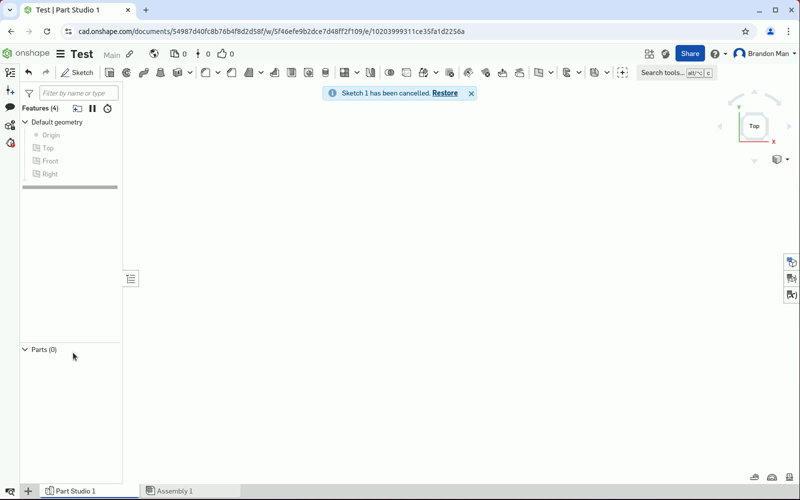
key(shift+p)
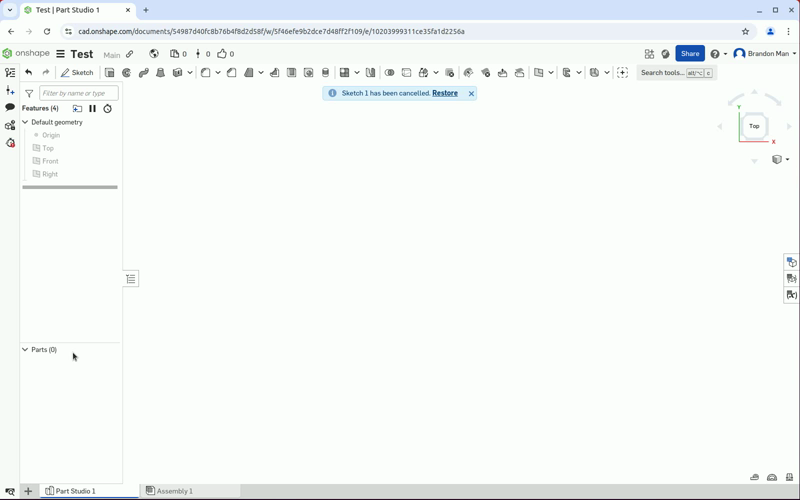
key(space)
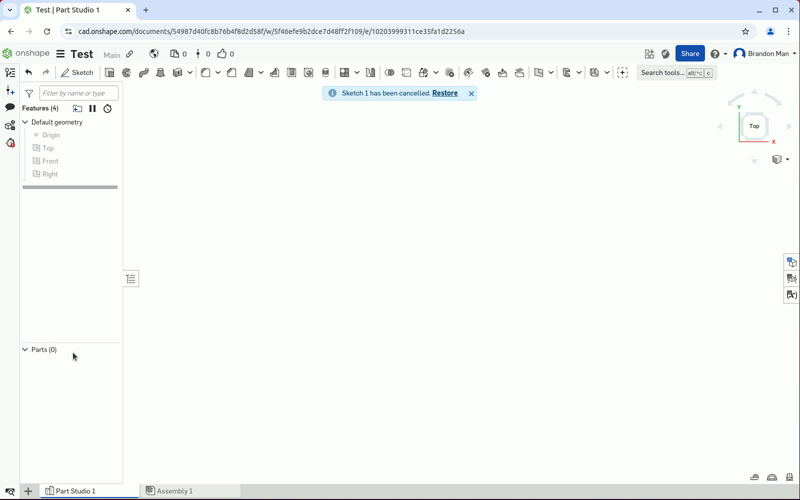
key_down(shift)
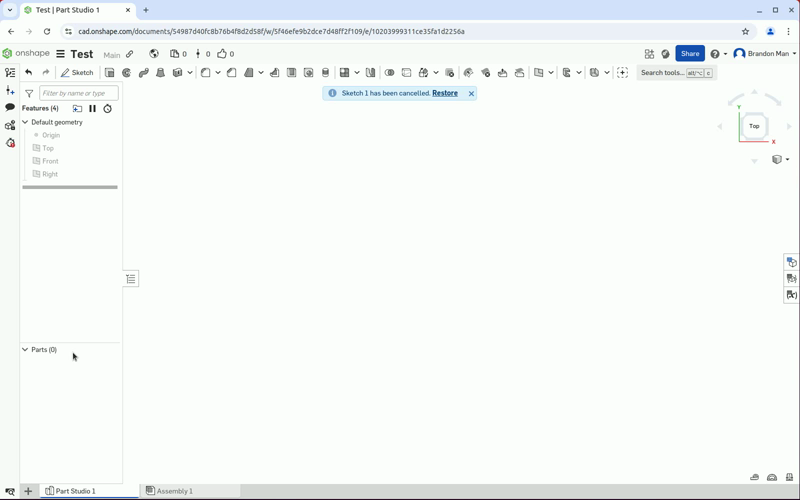
key(up)
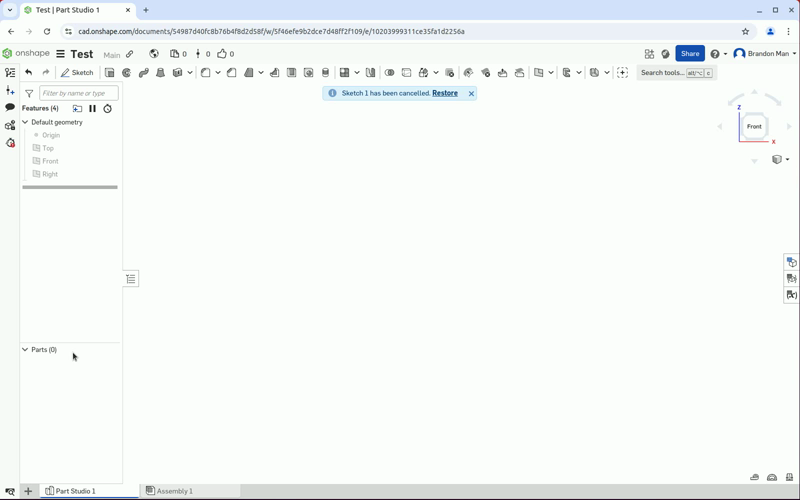
key_up(shift)
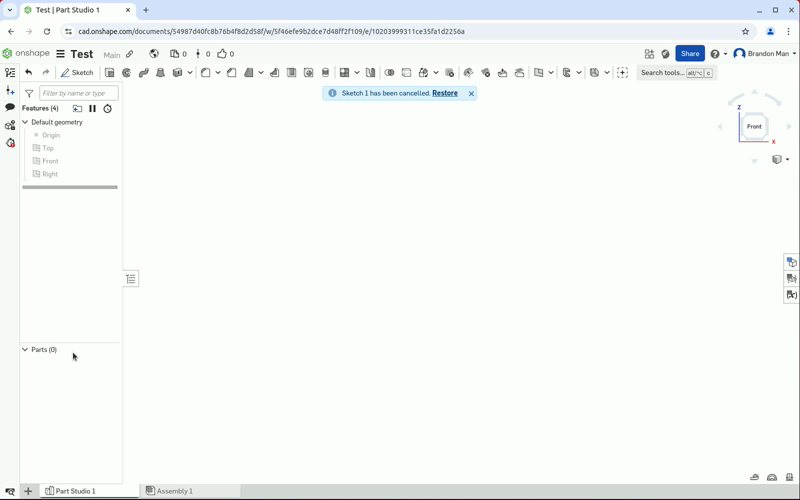
mouse_move(73, 352)
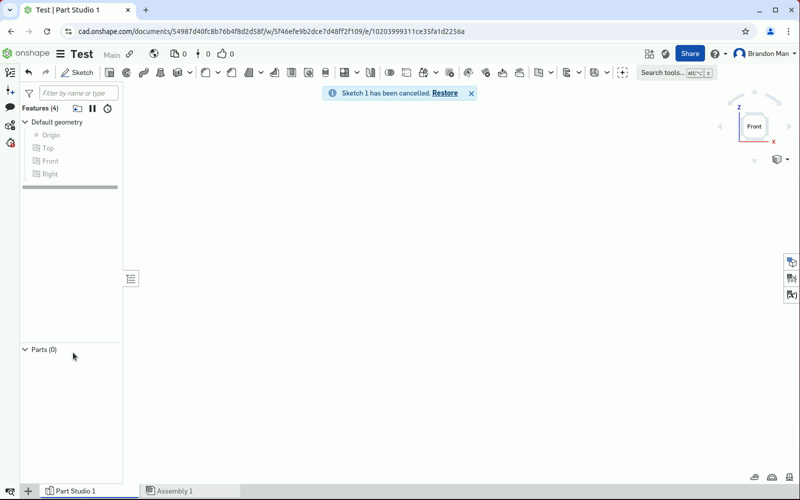
key(shift+y)
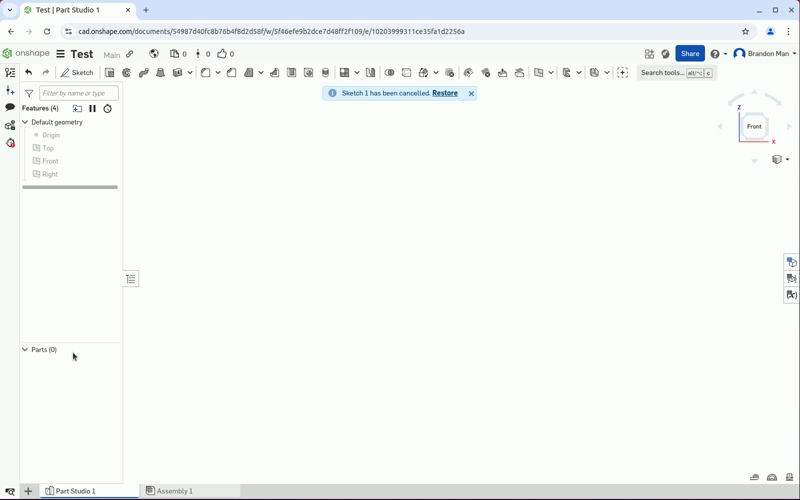
key(shift+s)
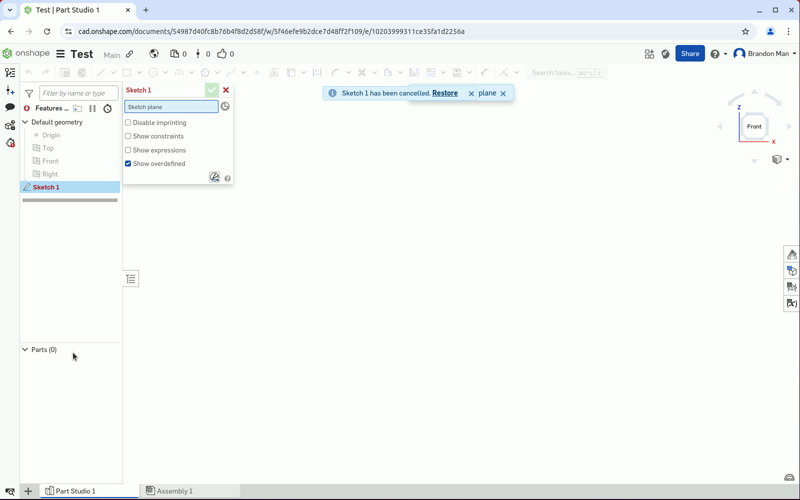
mouse_move(73, 163)
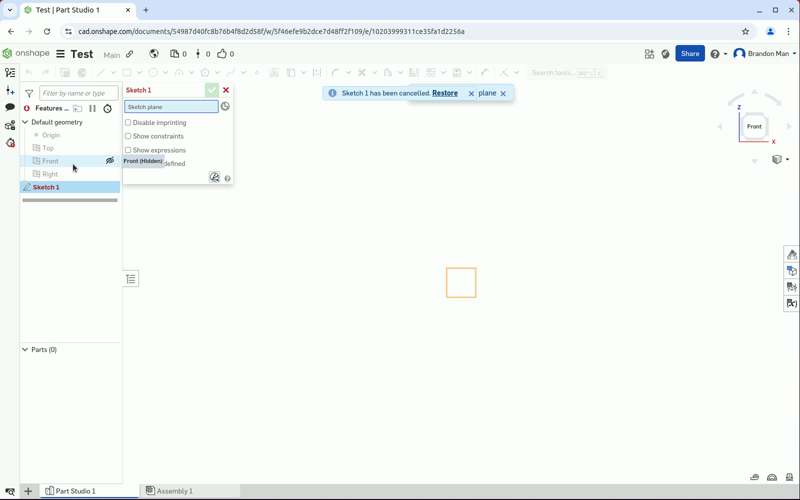
click(73, 163)
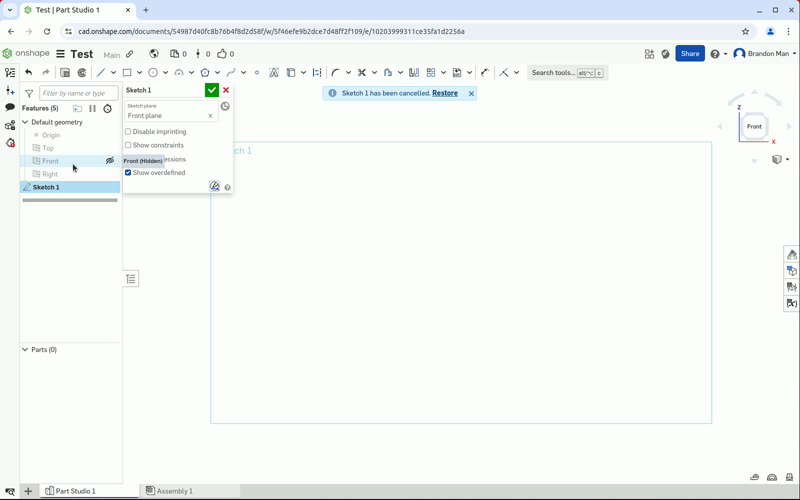
mouse_move(73, 352)
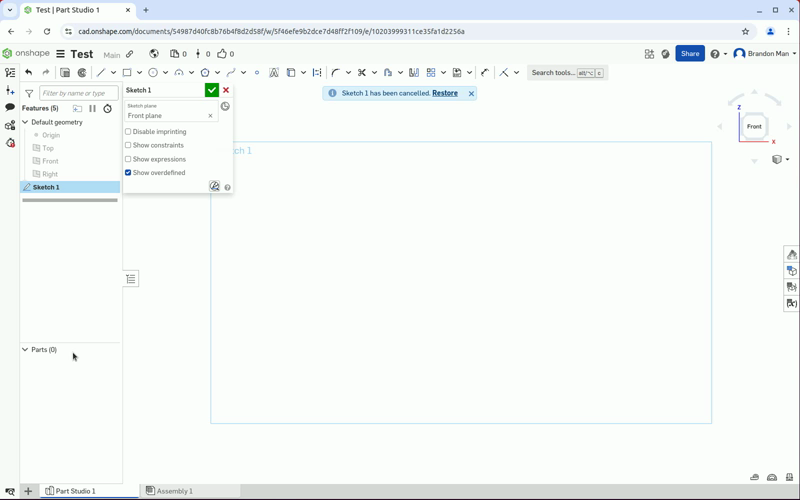
key(y)
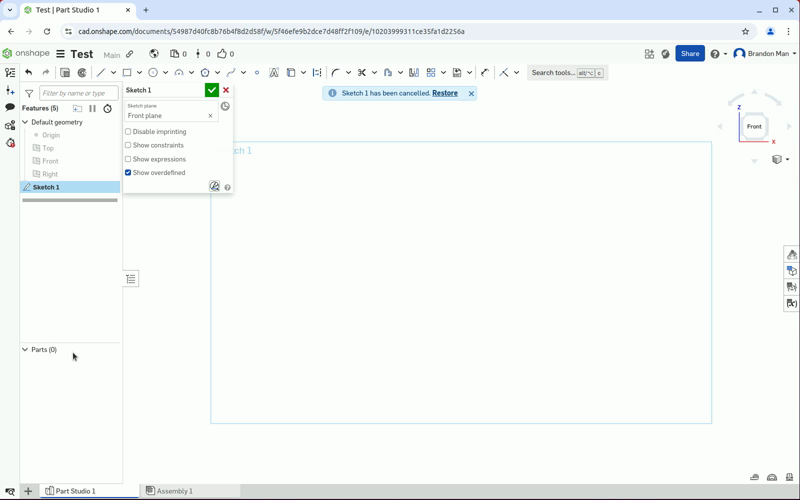
key(l)
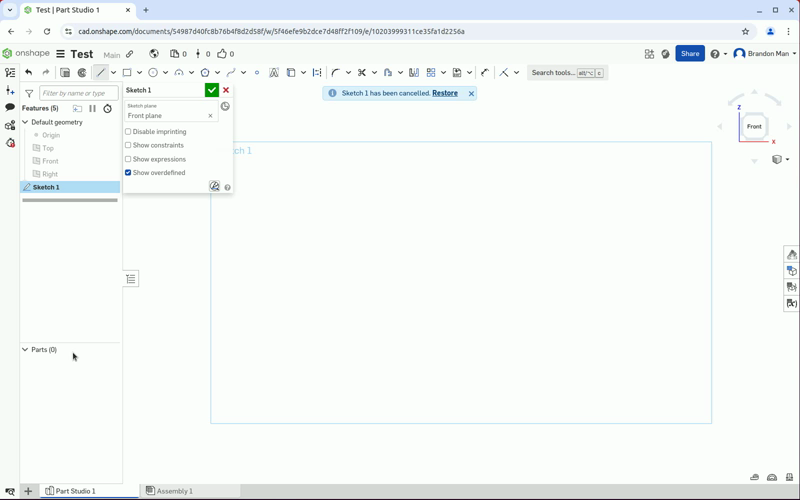
key_down(shift)
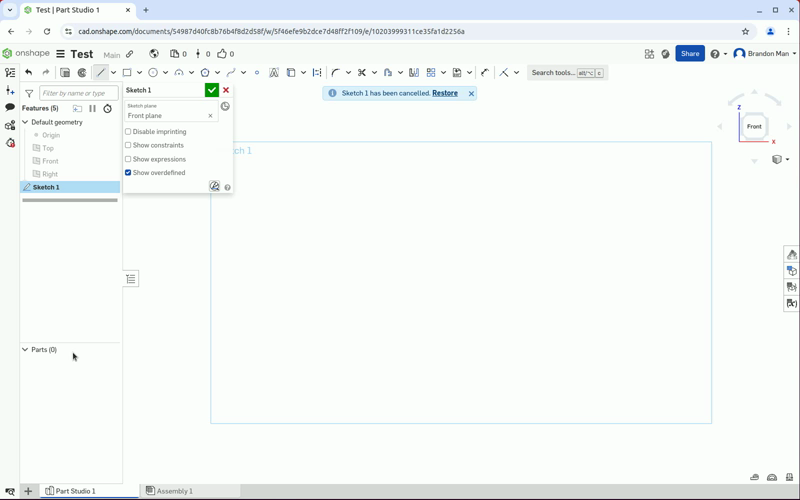
mouse_move(420, 211)
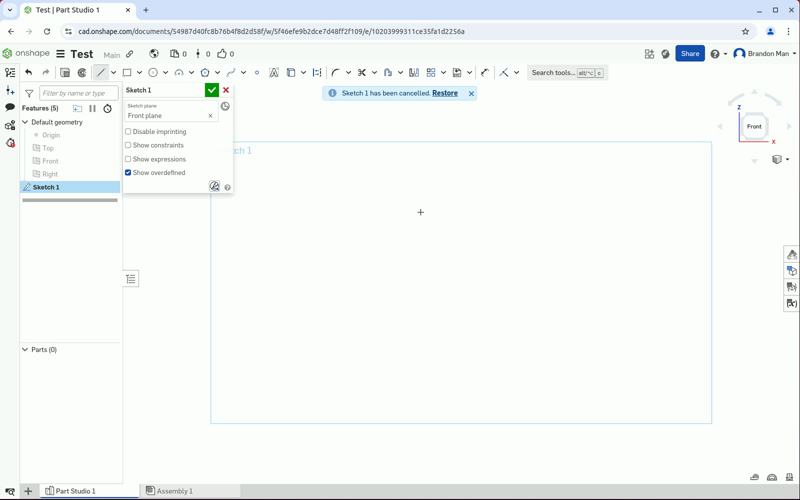
click(420, 211)
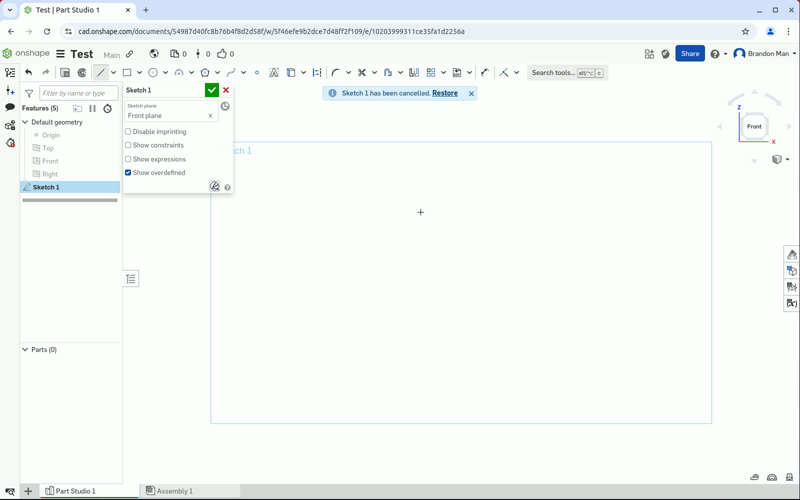
key_up(shift)
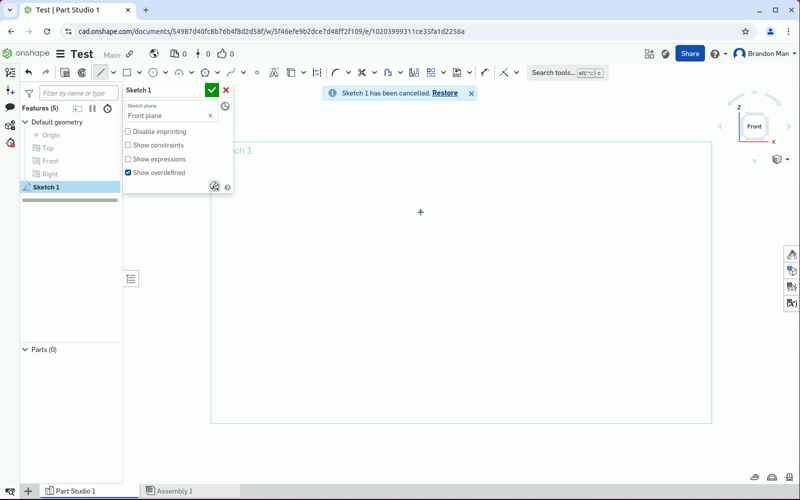
key_down(shift)
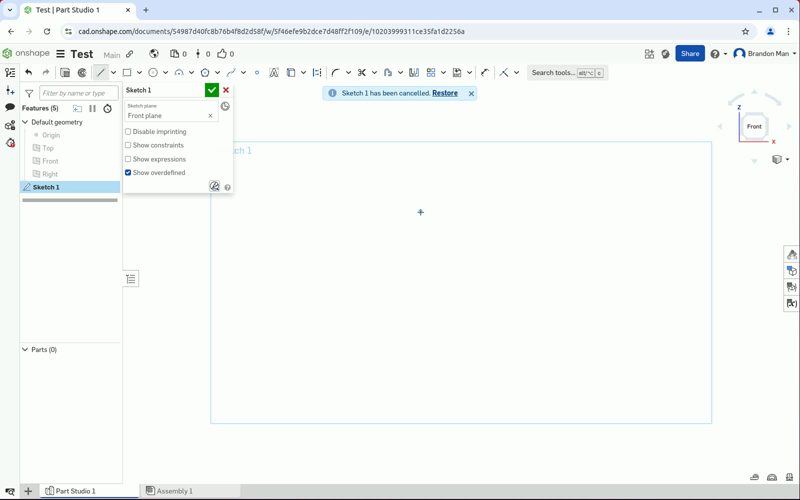
mouse_move(450, 211)
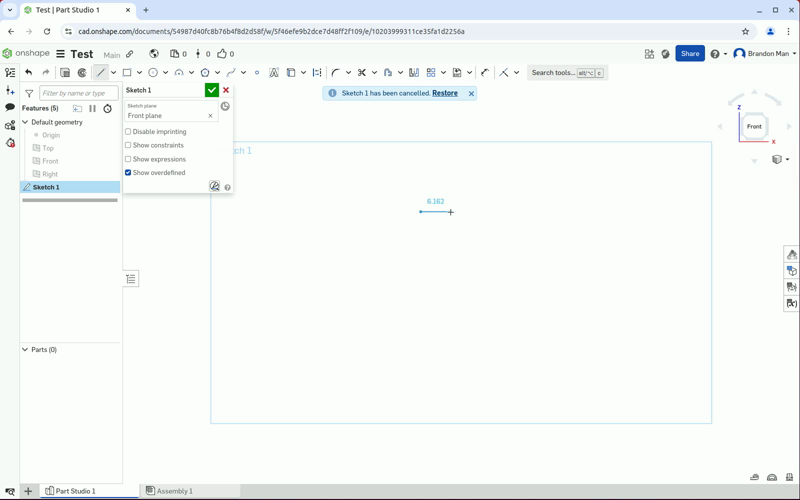
mouse_move(436, 258)
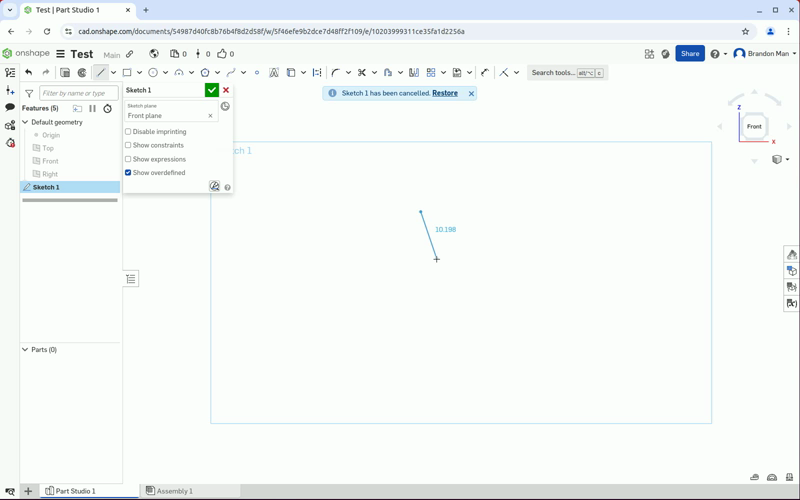
click(436, 258)
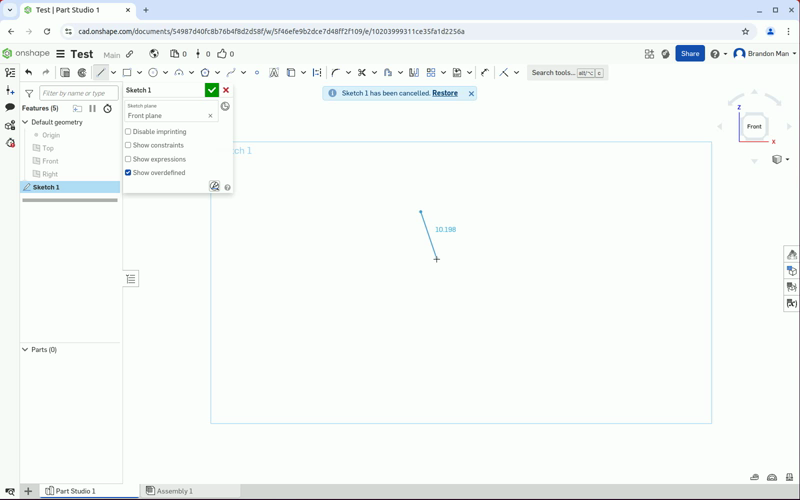
key_up(shift)
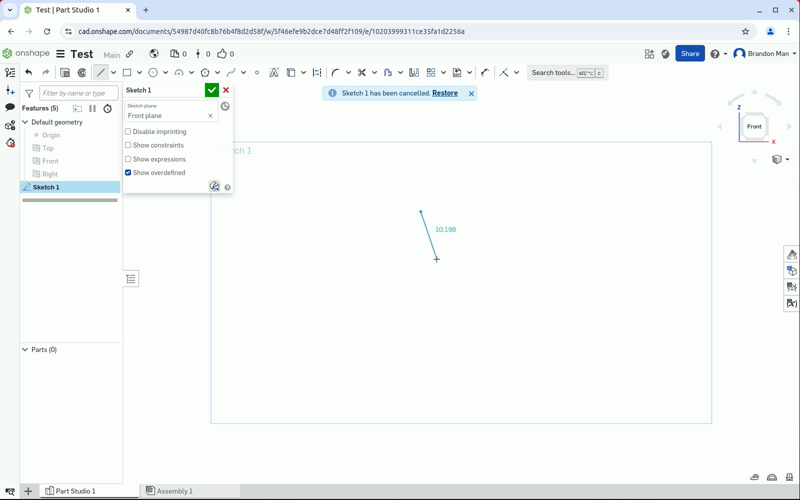
key_down(shift)
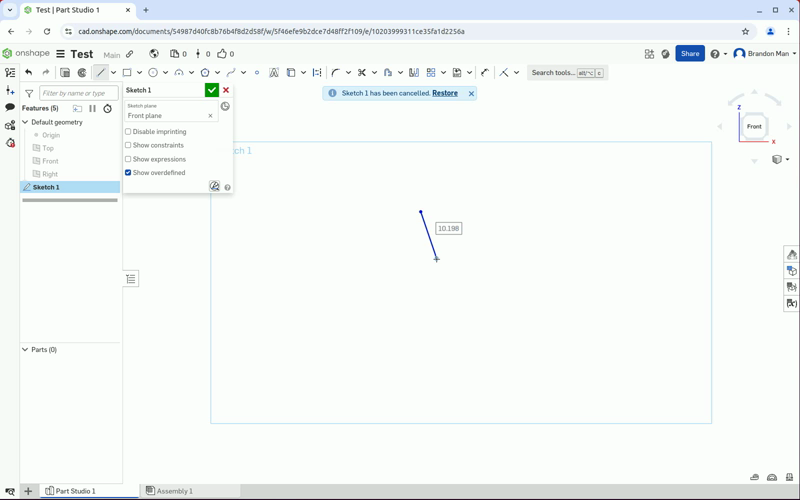
mouse_move(466, 258)
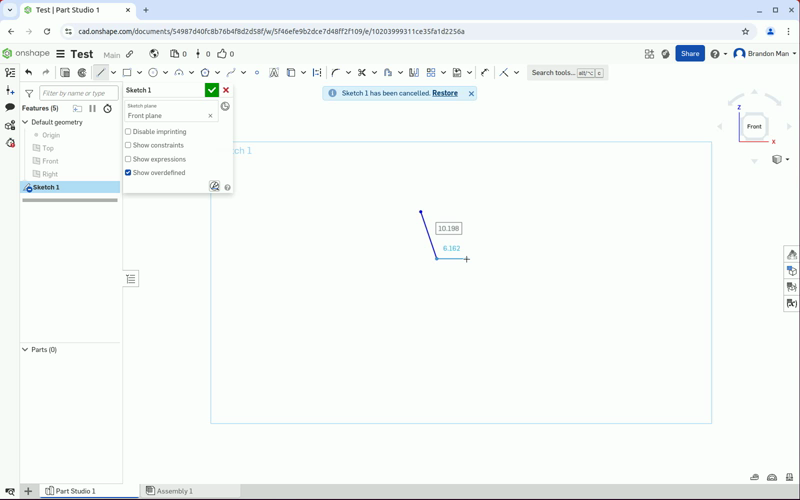
mouse_move(468, 258)
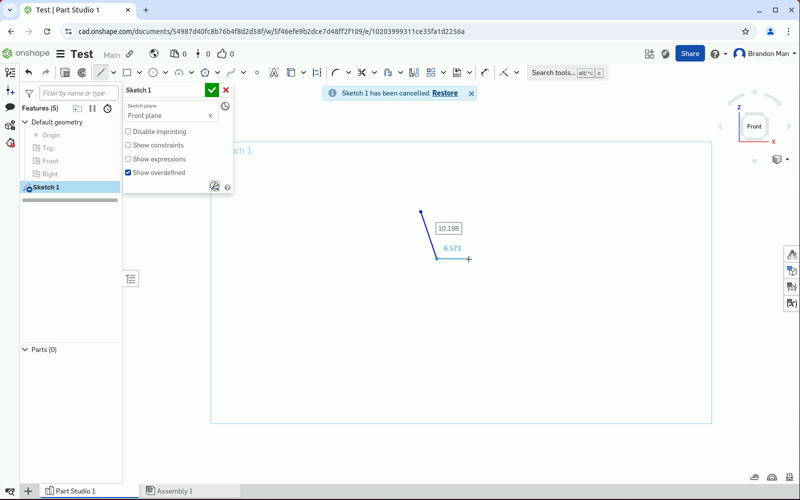
click(468, 258)
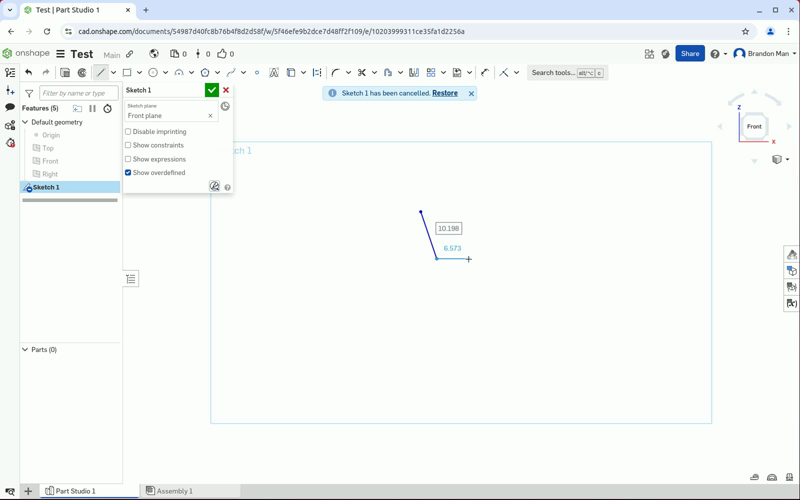
key_up(shift)
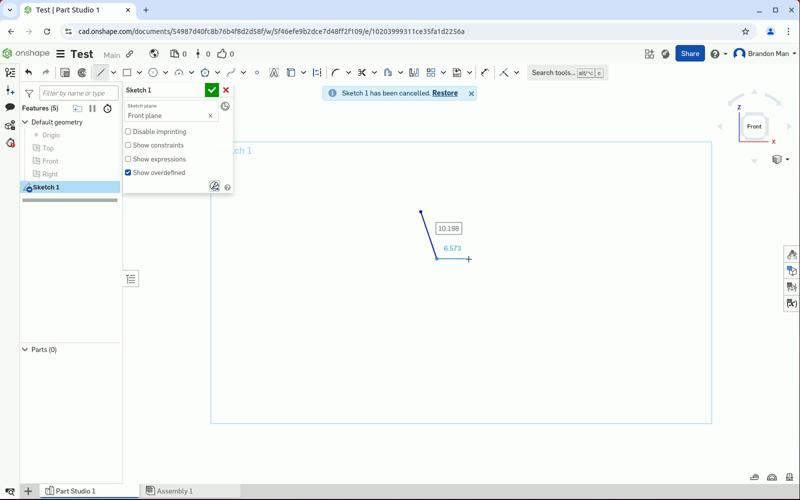
key_down(shift)
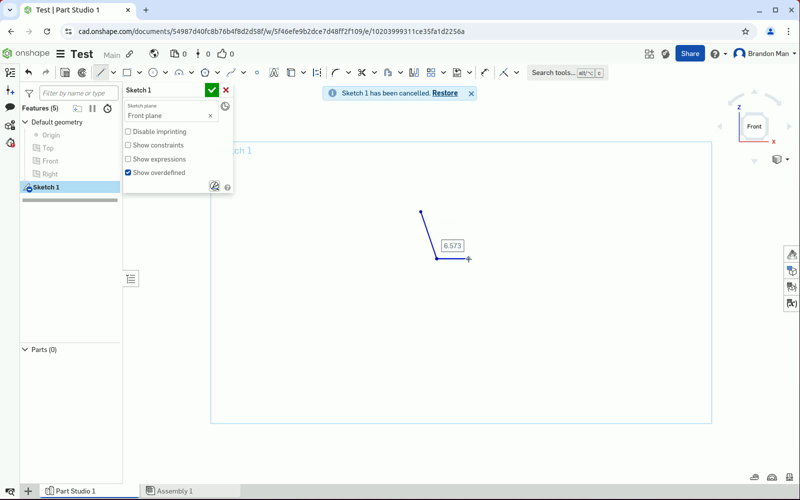
mouse_move(498, 258)
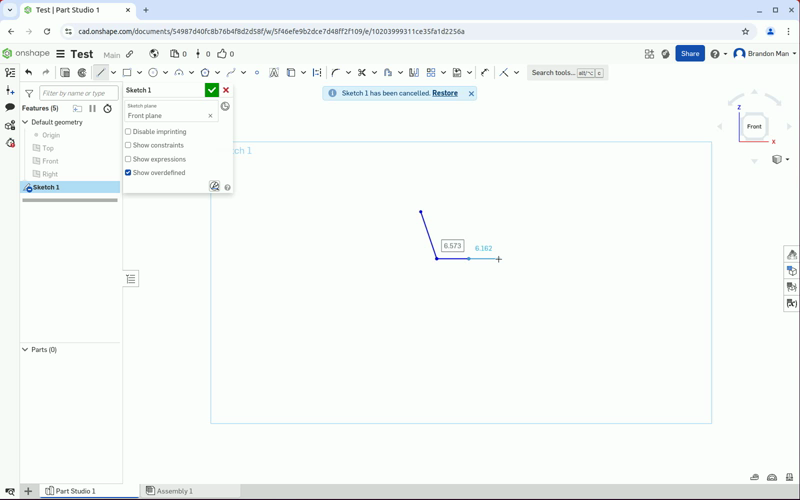
mouse_move(482, 258)
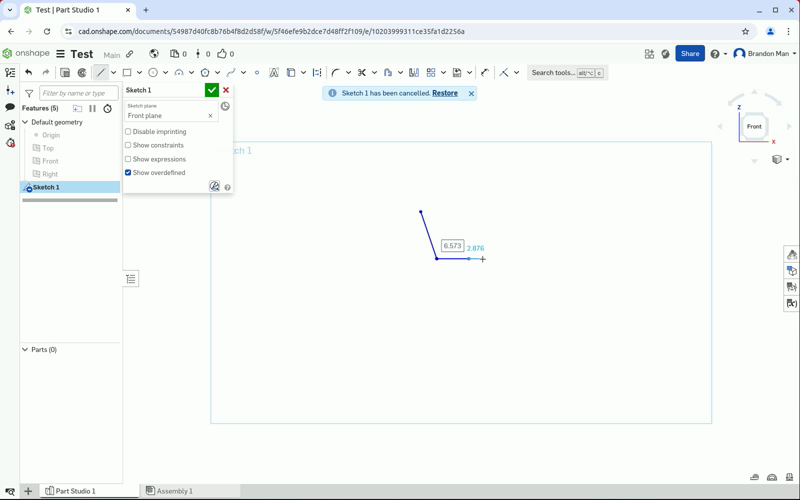
click(482, 258)
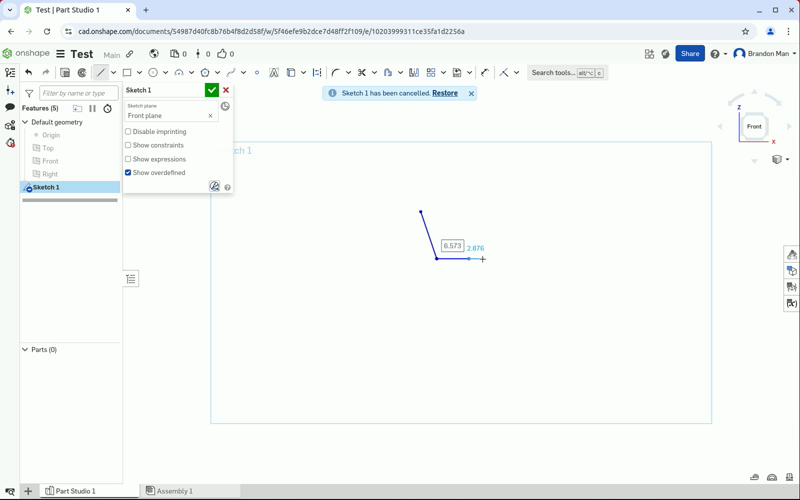
key_up(shift)
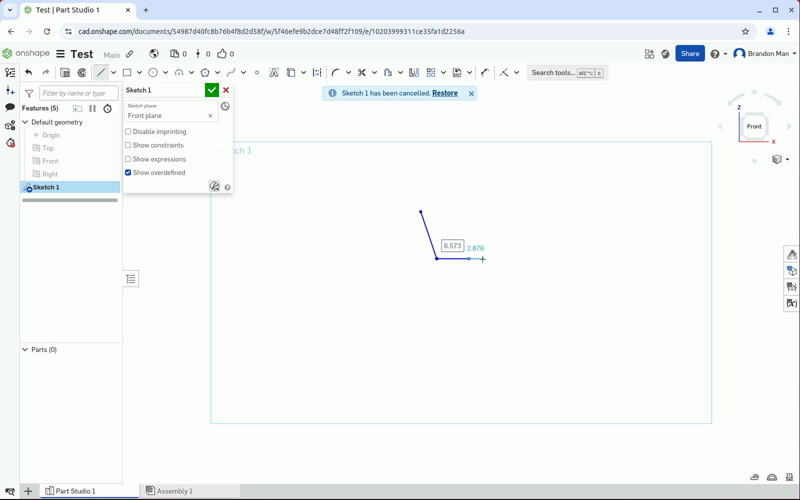
key_down(shift)
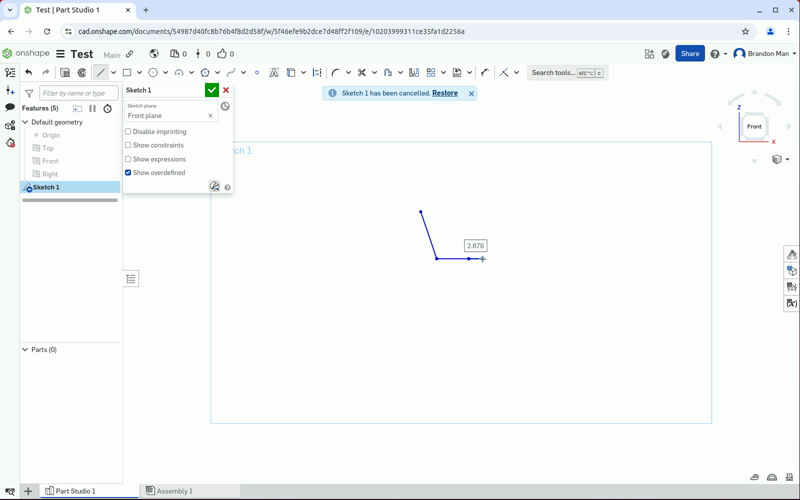
mouse_move(512, 258)
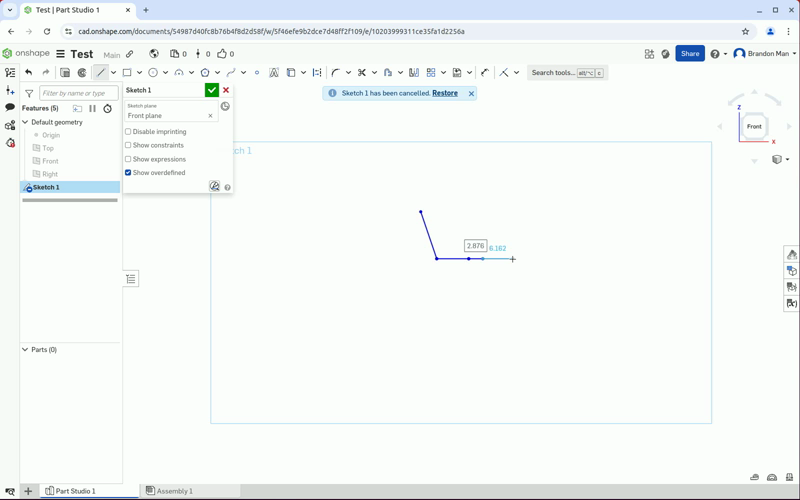
mouse_move(496, 216)
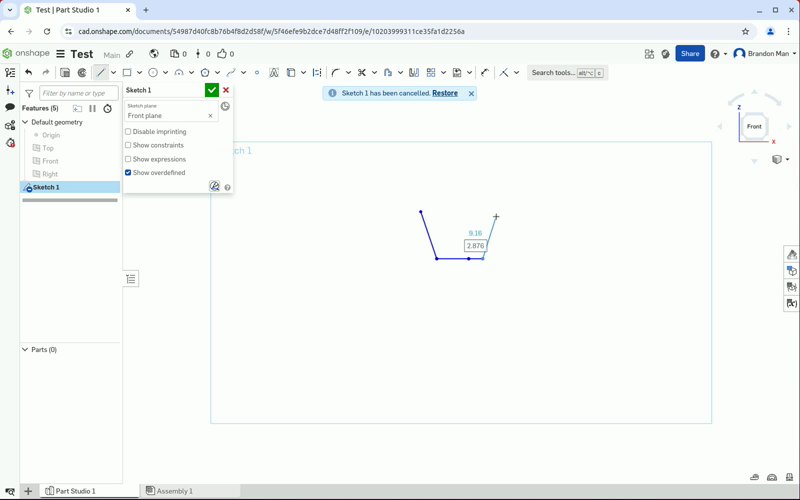
click(496, 216)
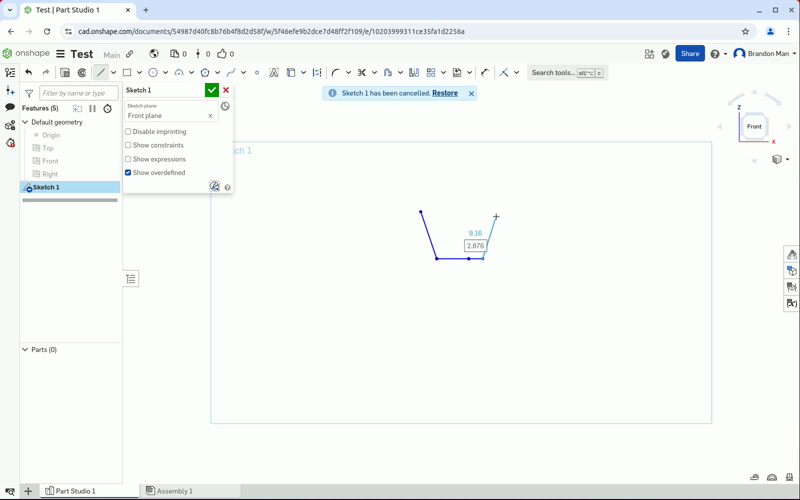
key_up(shift)
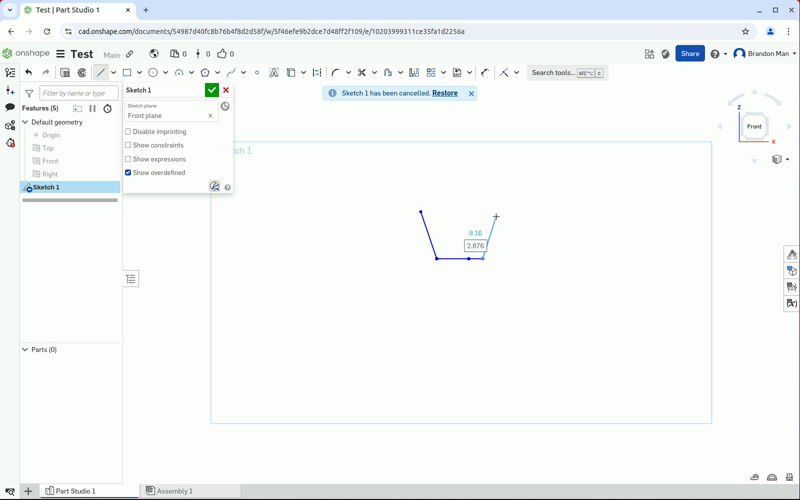
key_down(shift)
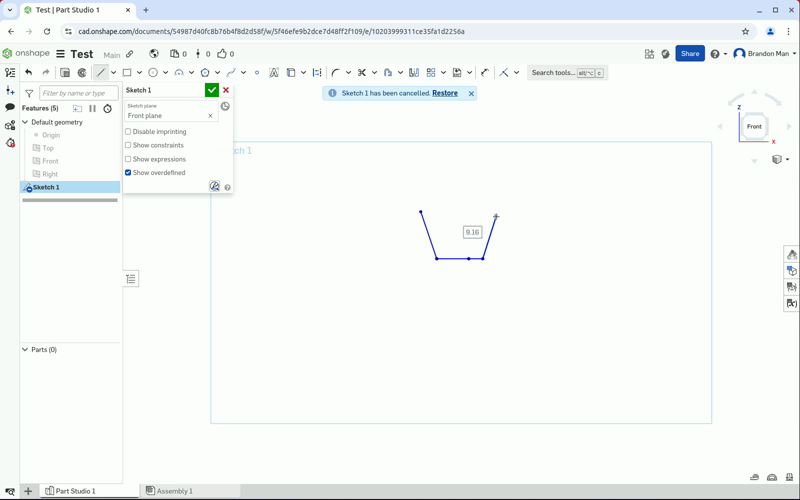
mouse_move(526, 216)
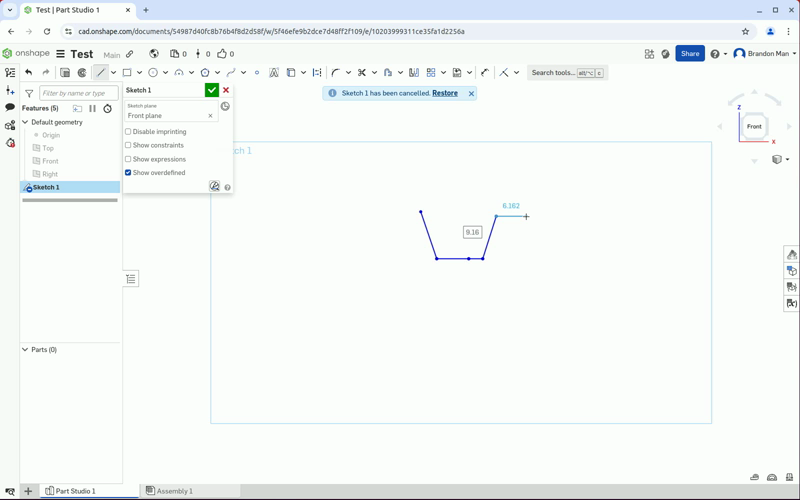
mouse_move(496, 170)
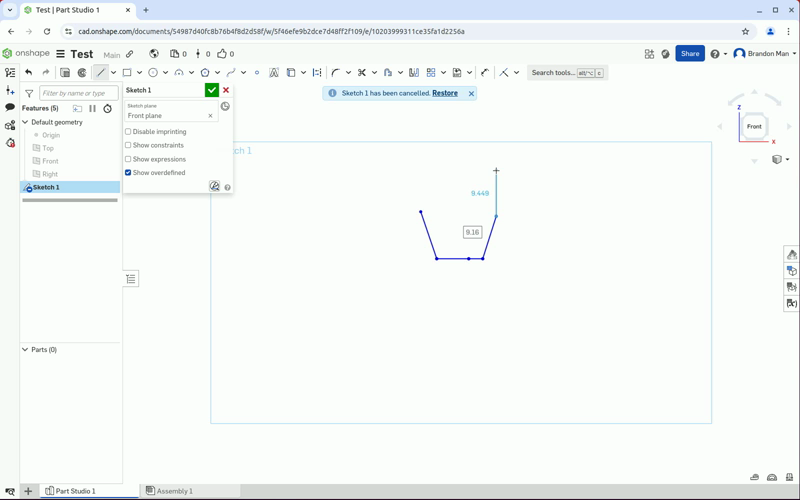
click(496, 170)
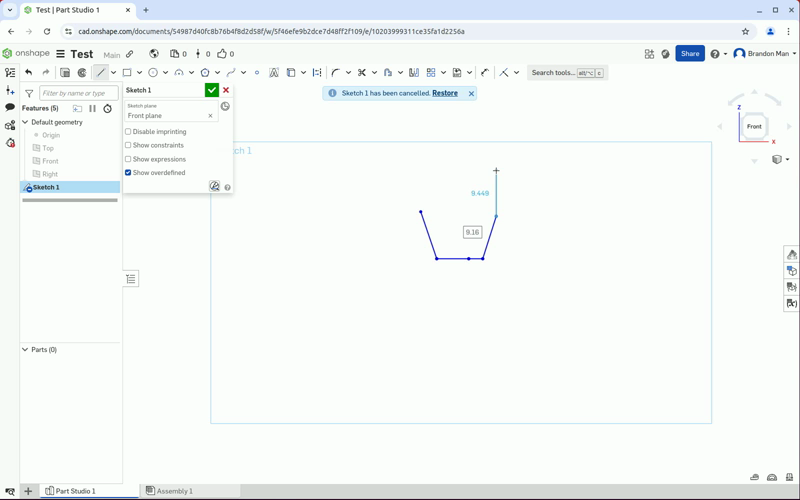
key_up(shift)
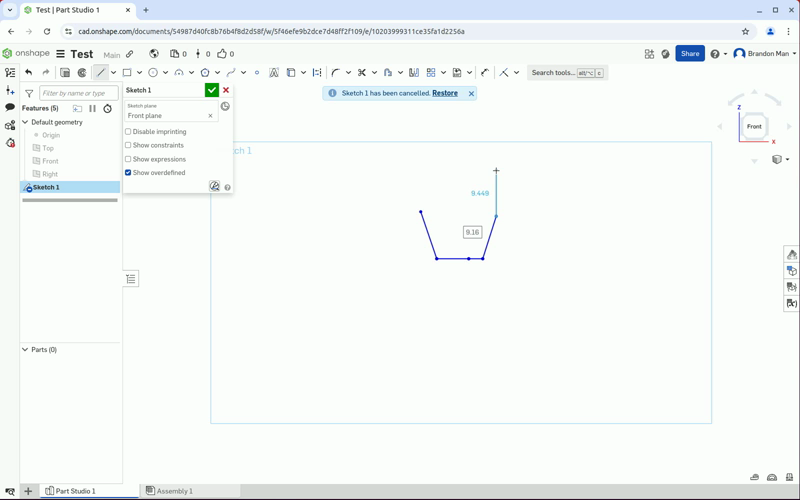
key_down(shift)
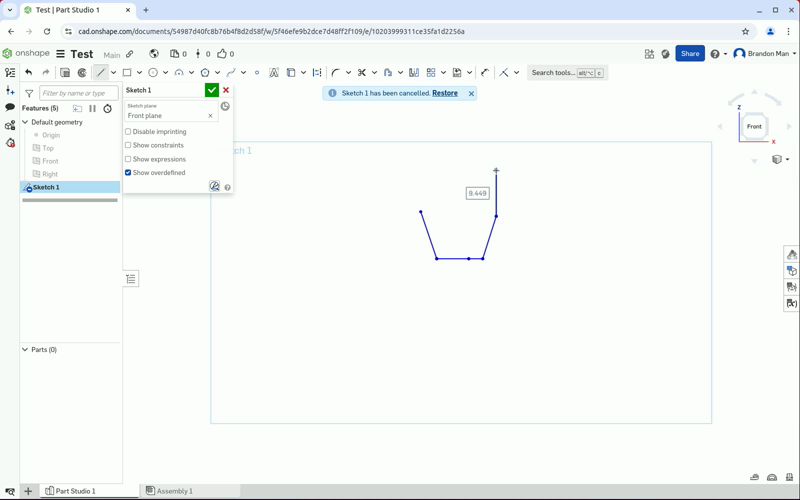
mouse_move(420, 170)
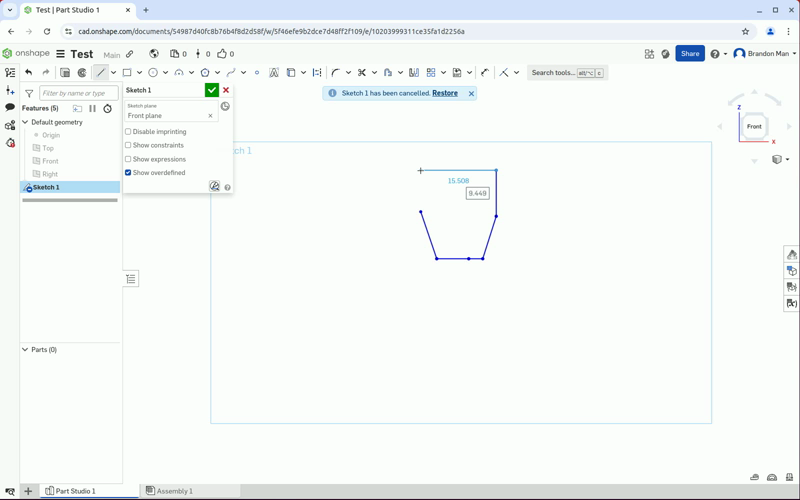
click(420, 170)
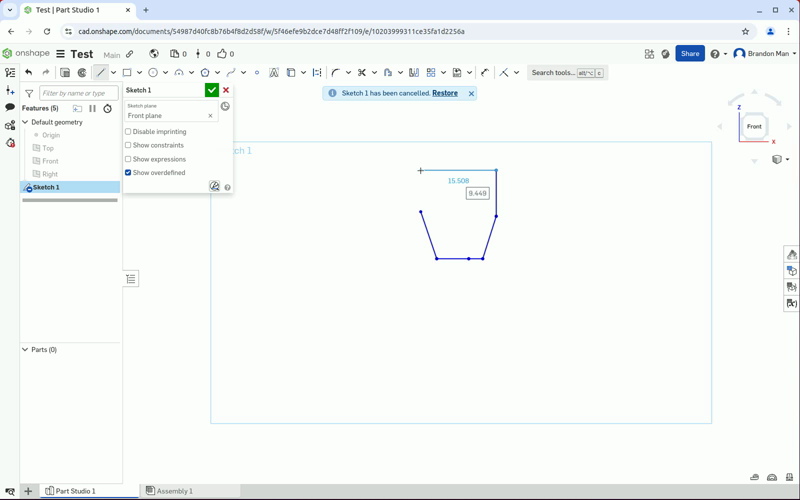
key_up(shift)
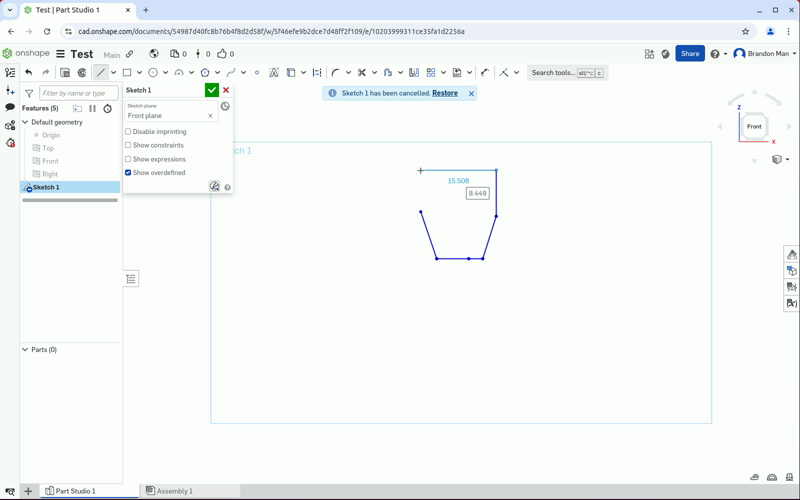
mouse_move(450, 170)
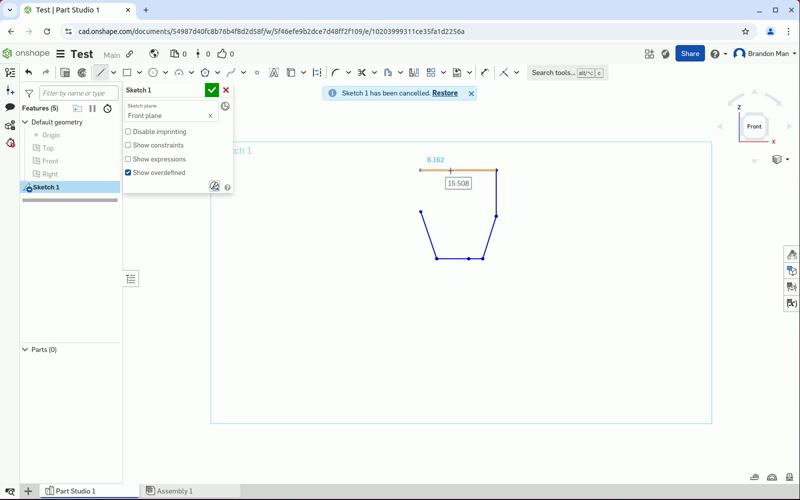
key_down(shift)
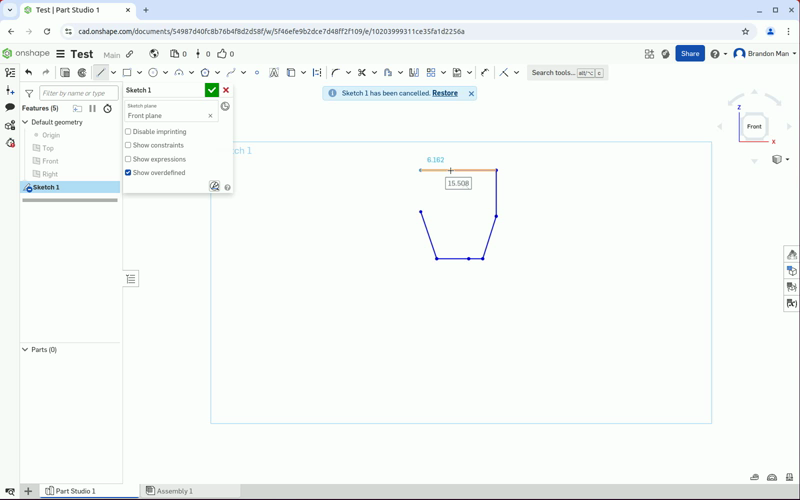
mouse_move(420, 211)
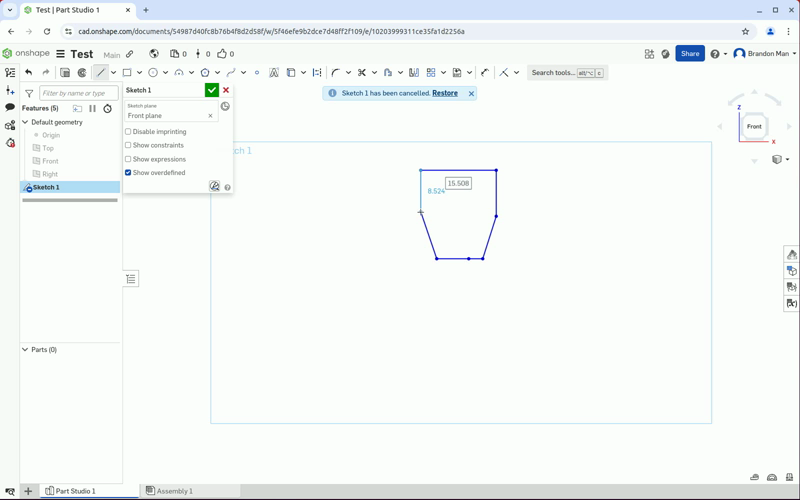
key_up(shift)
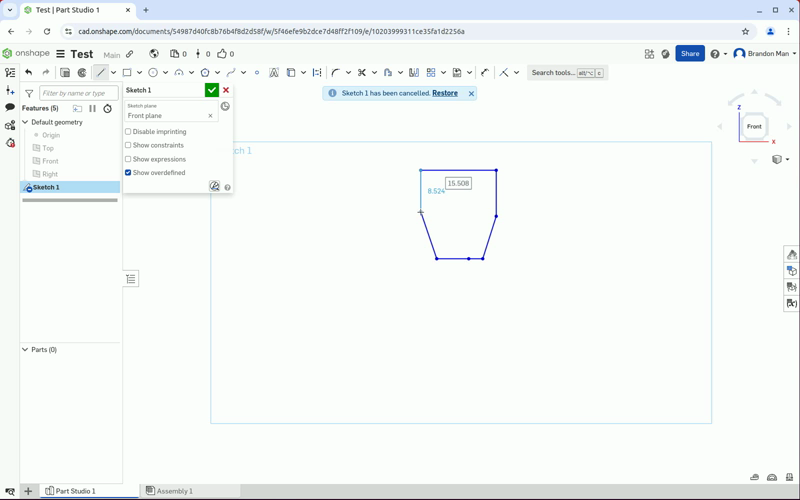
click(420, 211)
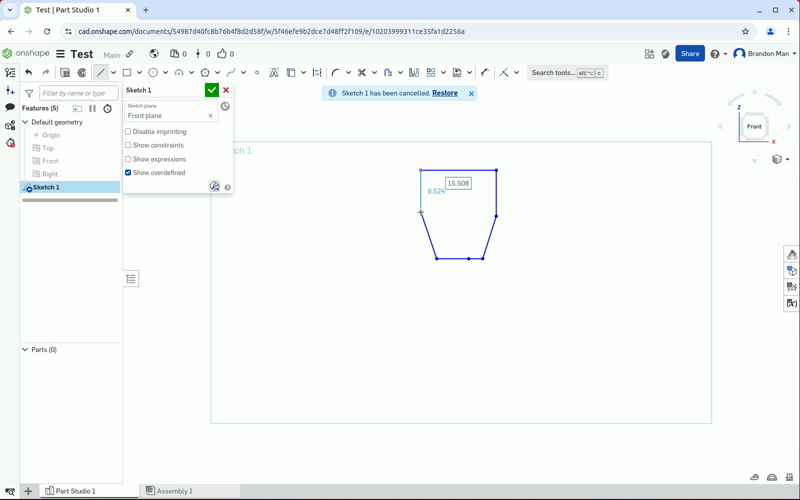
key(esc)
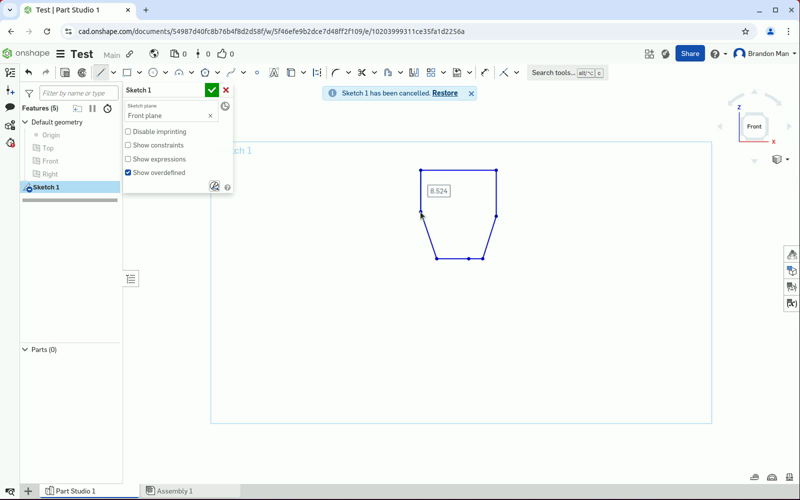
key(c)
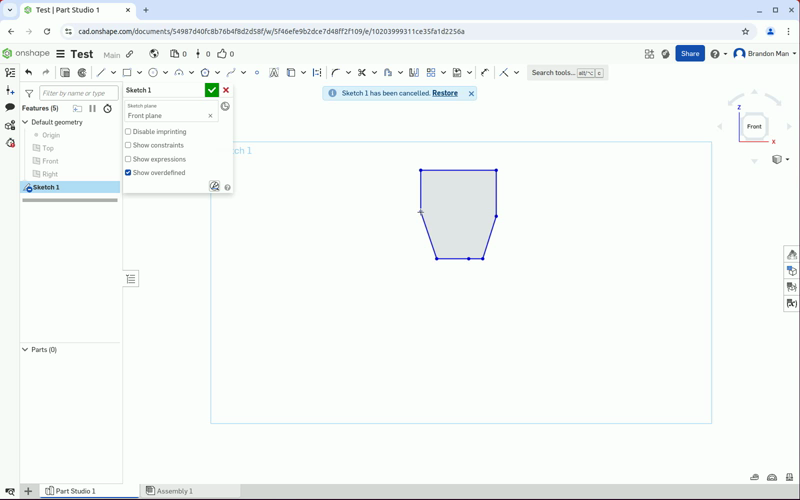
key_down(shift)
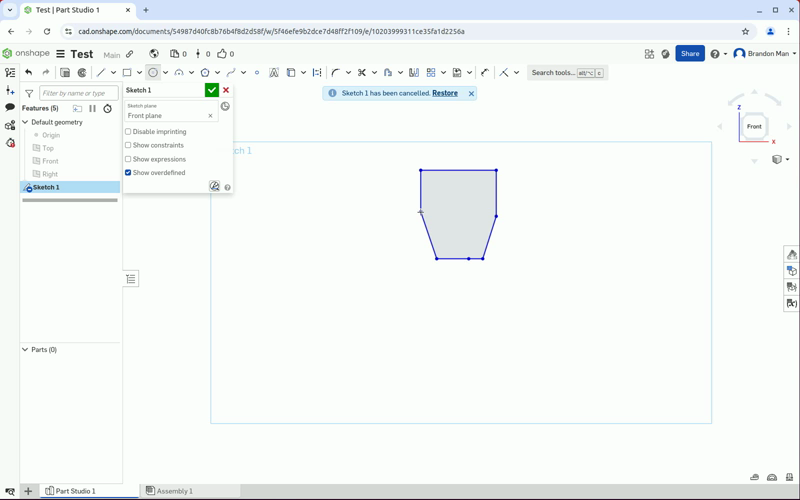
mouse_move(431, 211)
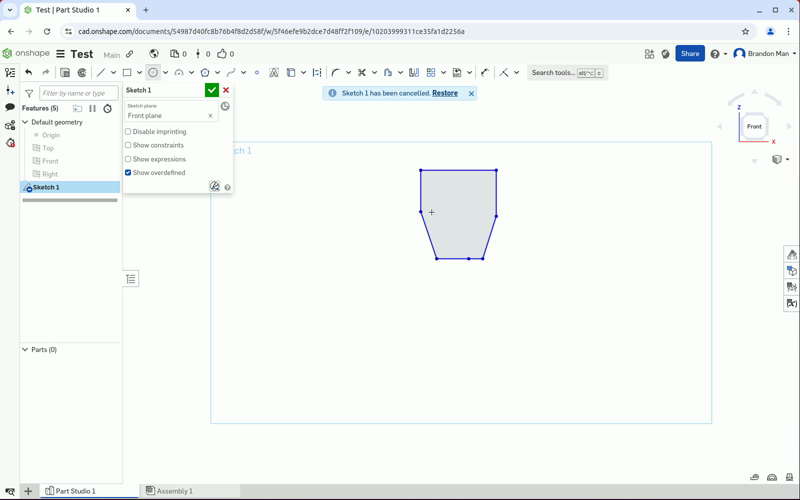
click(431, 211)
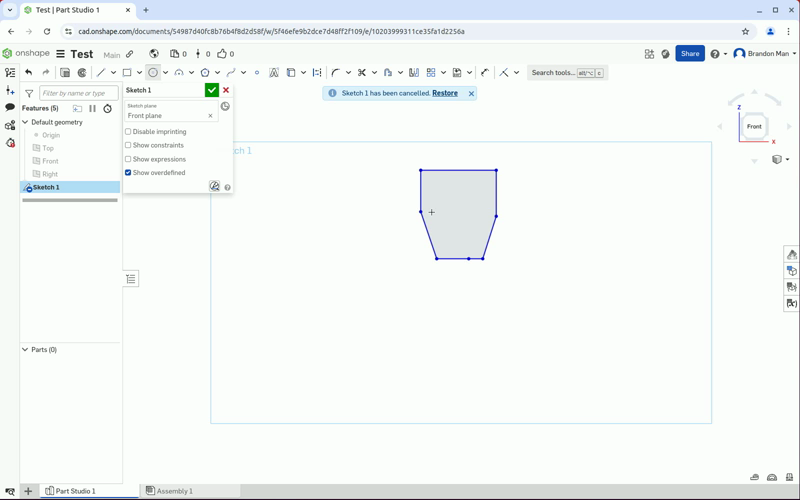
key_up(shift)
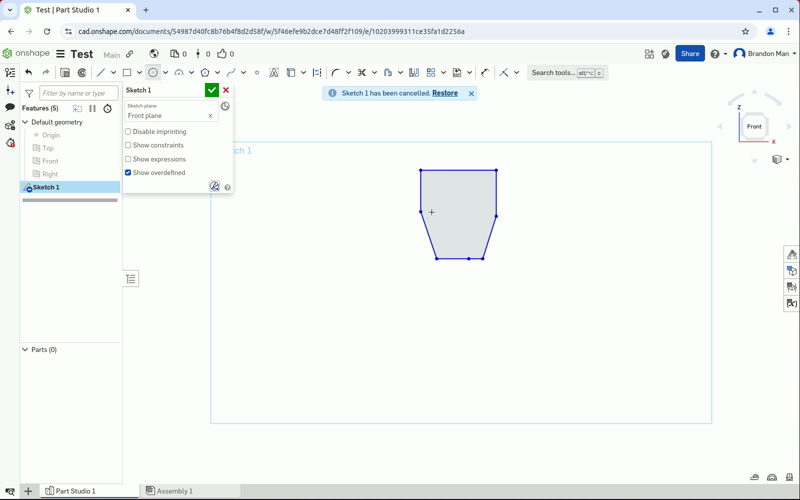
mouse_move(436, 211)
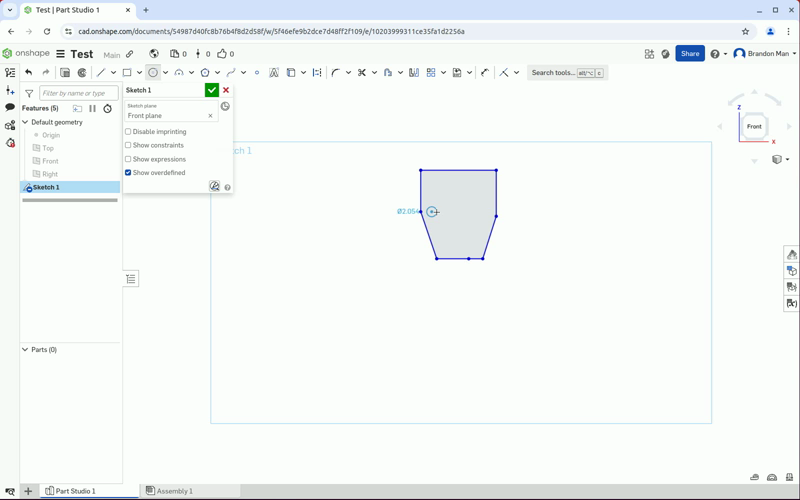
click(436, 211)
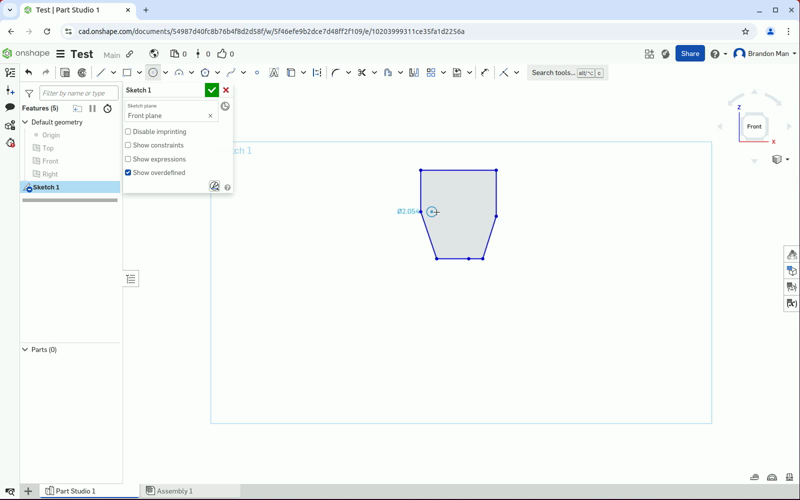
key(esc)
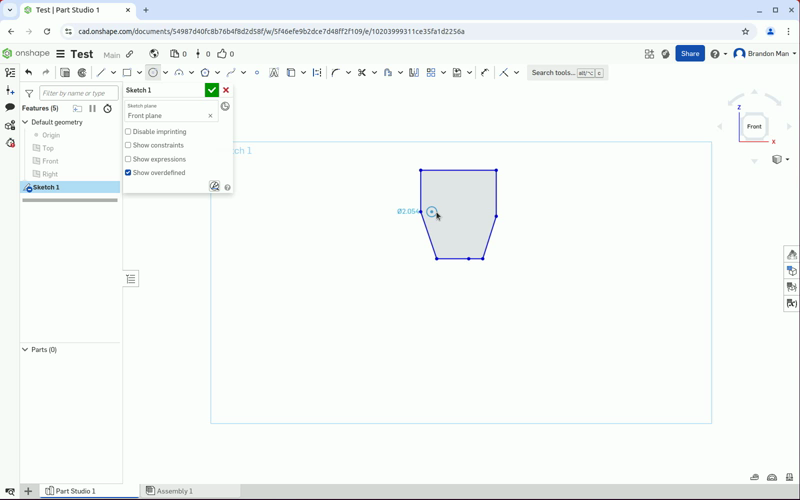
key(c)
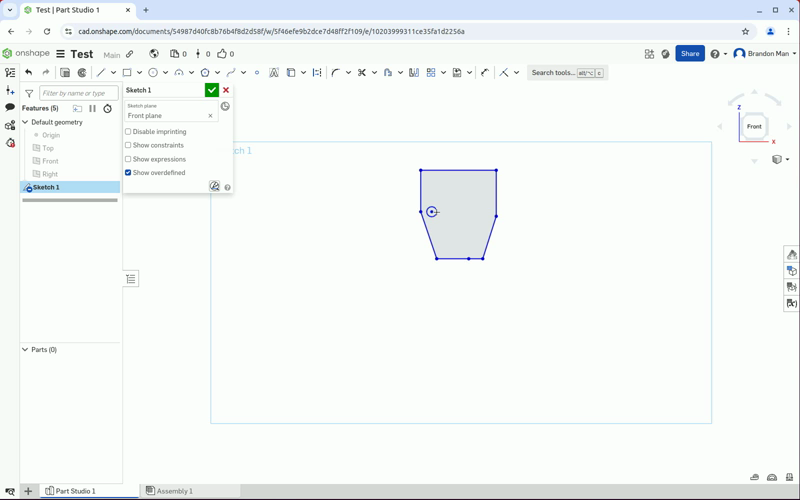
key_down(shift)
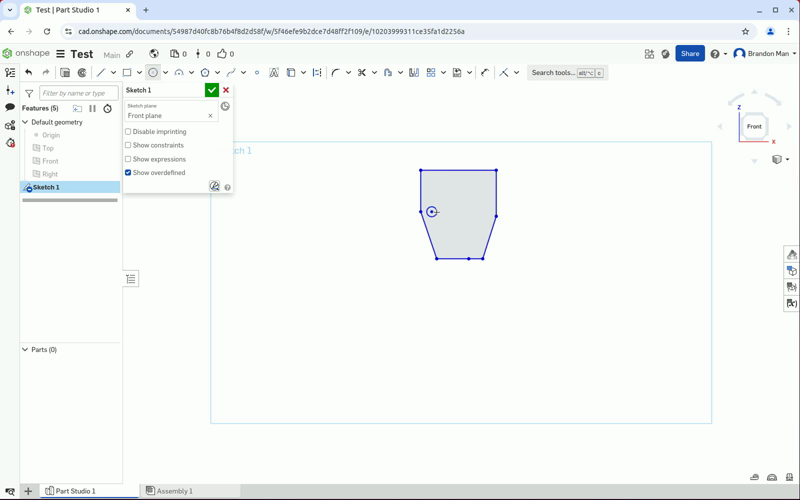
mouse_move(461, 182)
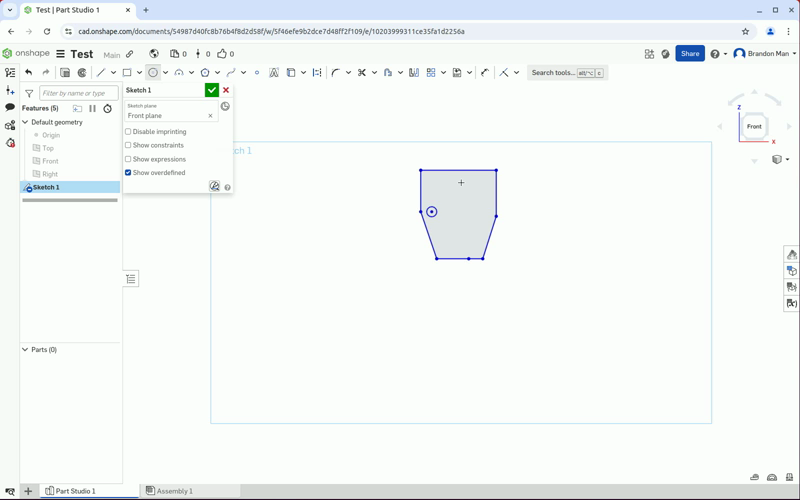
click(461, 182)
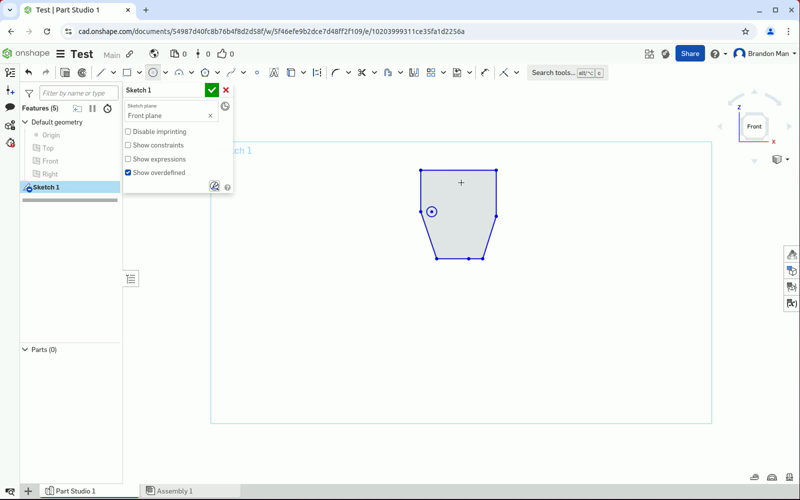
key_up(shift)
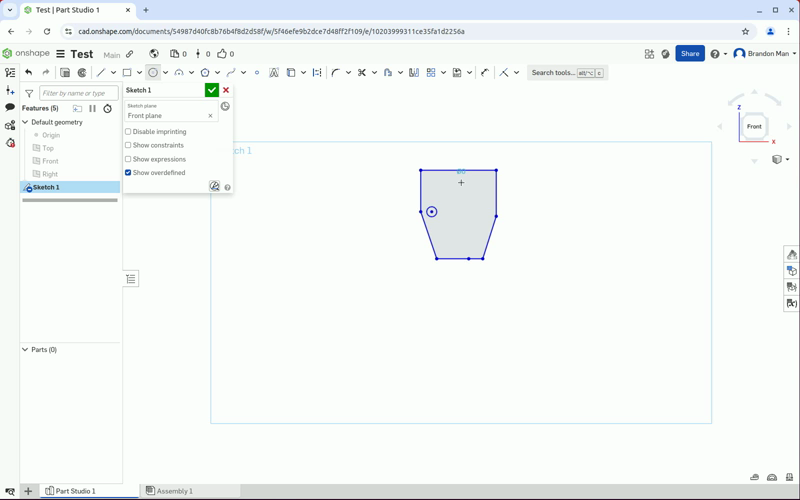
mouse_move(466, 182)
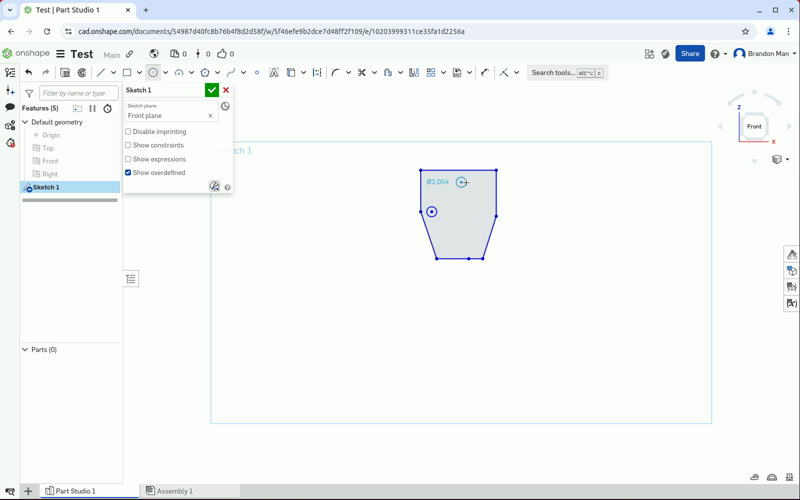
click(466, 182)
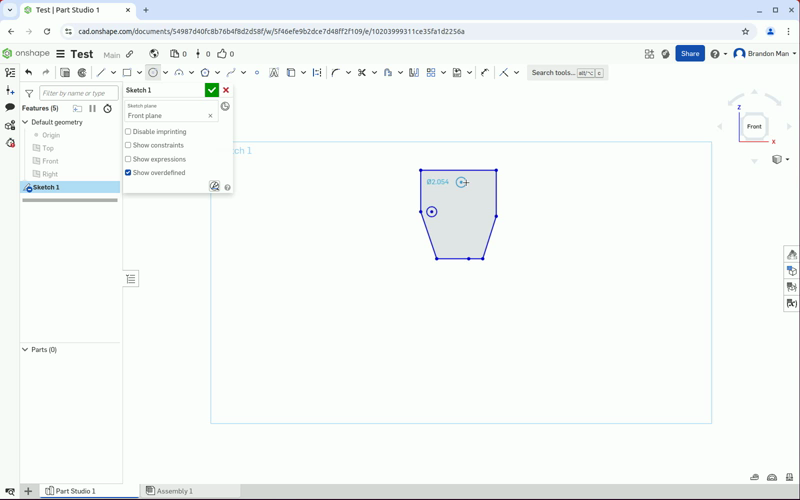
key(esc)
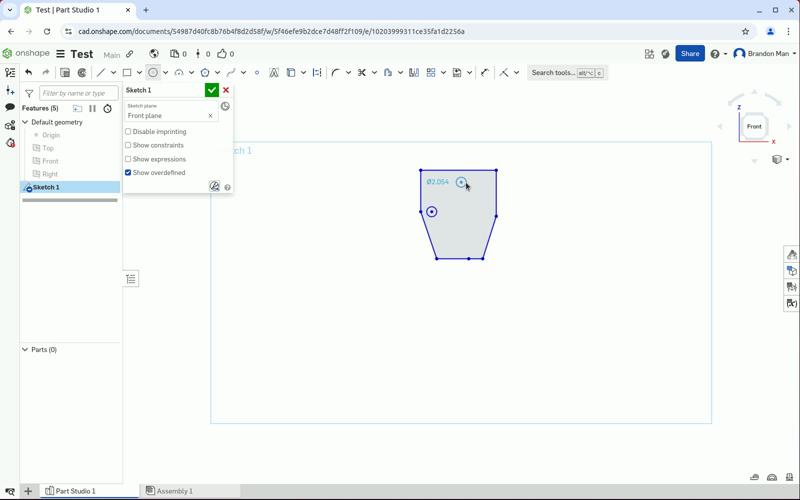
key(c)
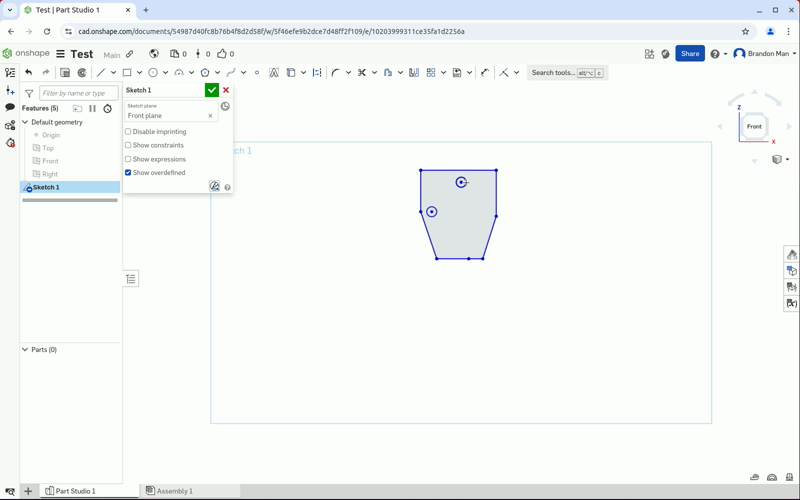
key_down(shift)
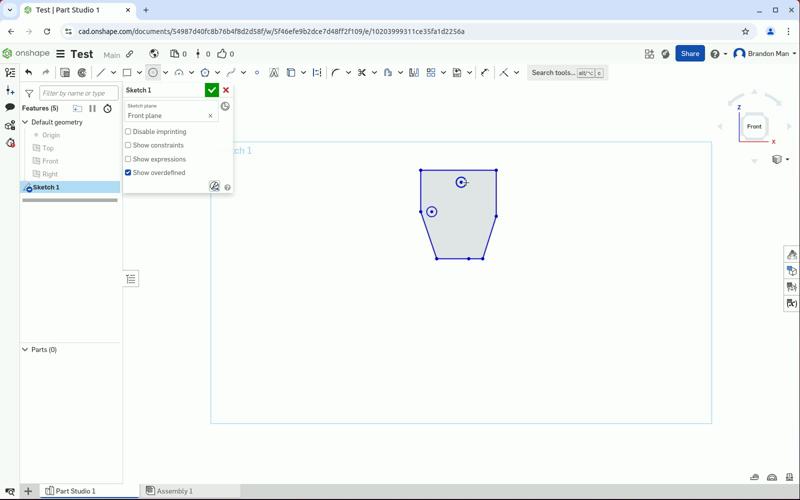
mouse_move(485, 211)
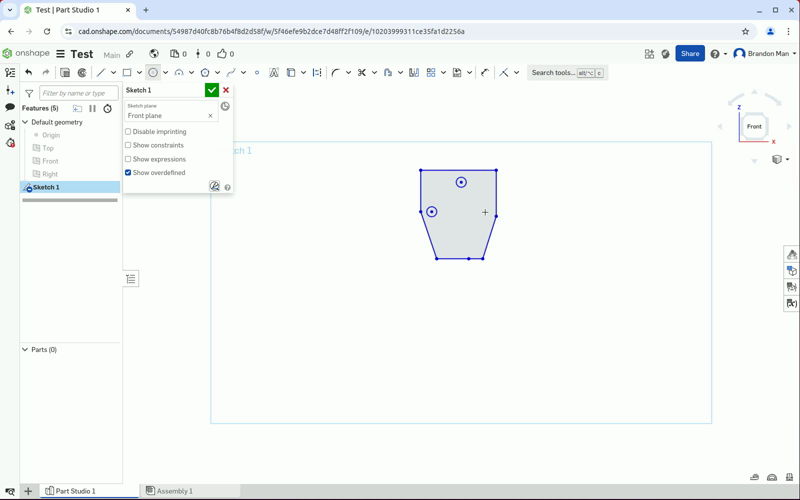
click(485, 211)
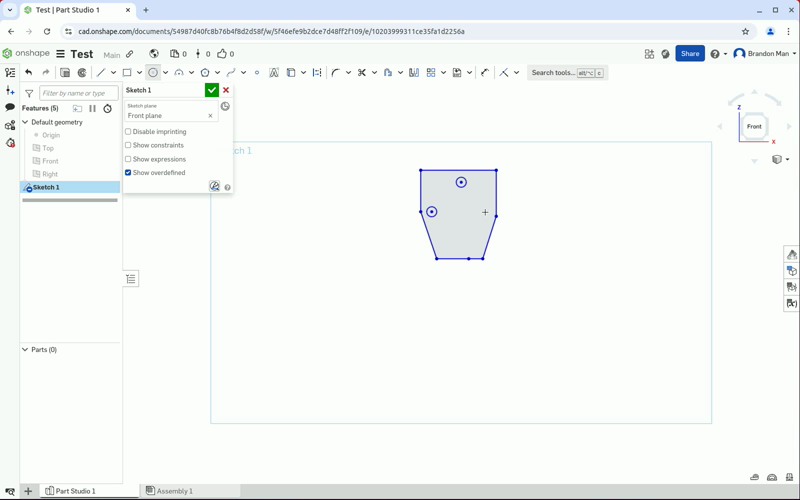
key_up(shift)
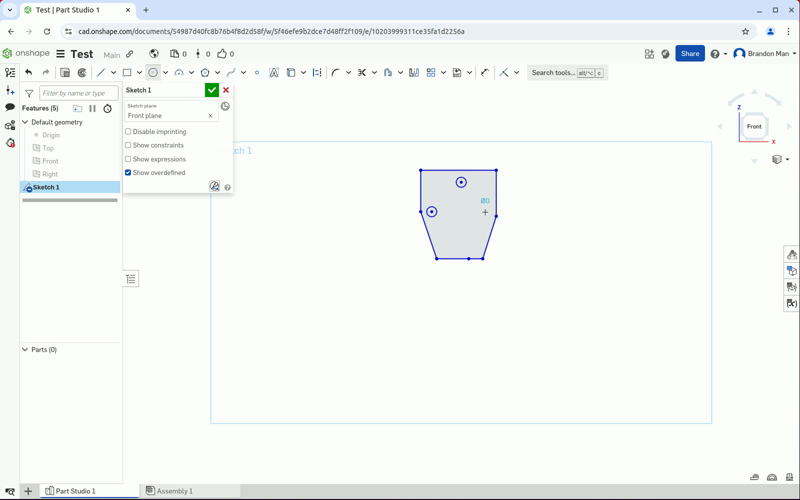
mouse_move(489, 211)
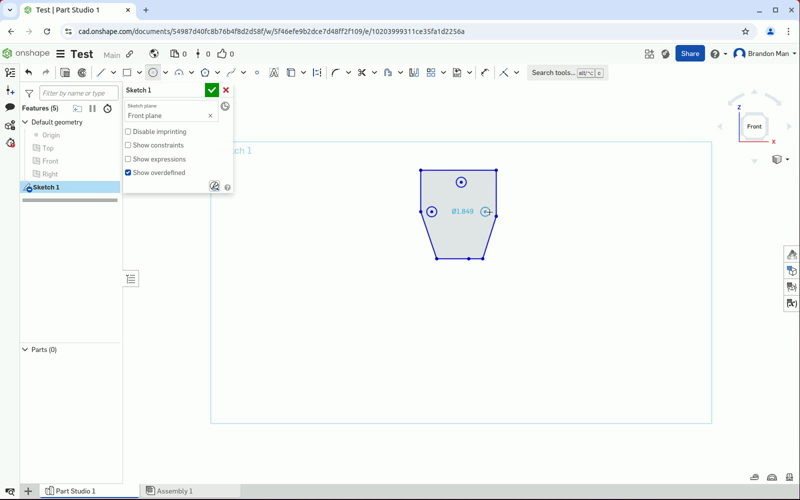
click(489, 211)
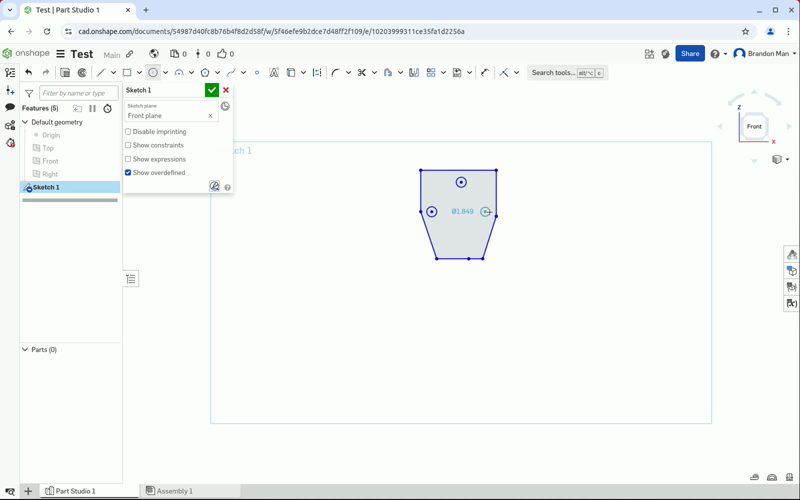
key(esc)
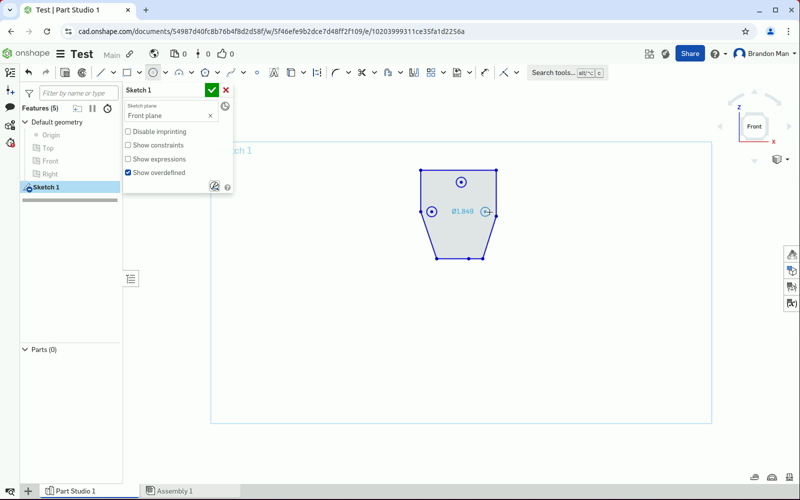
mouse_move(464, 241)
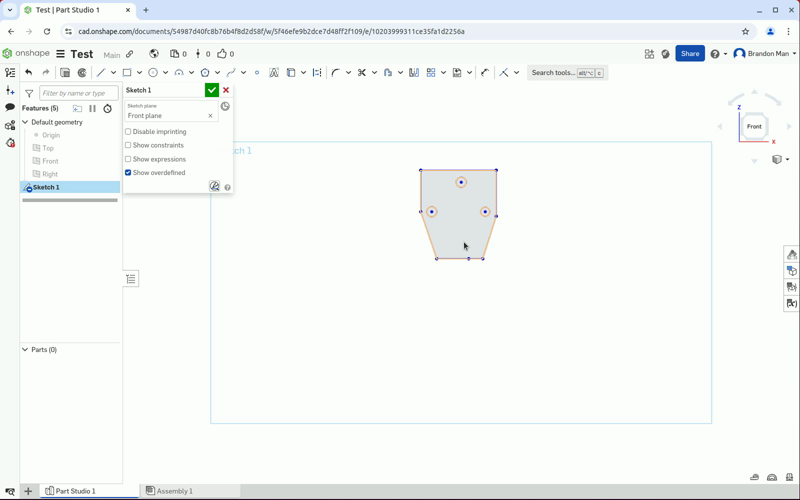
click(464, 241)
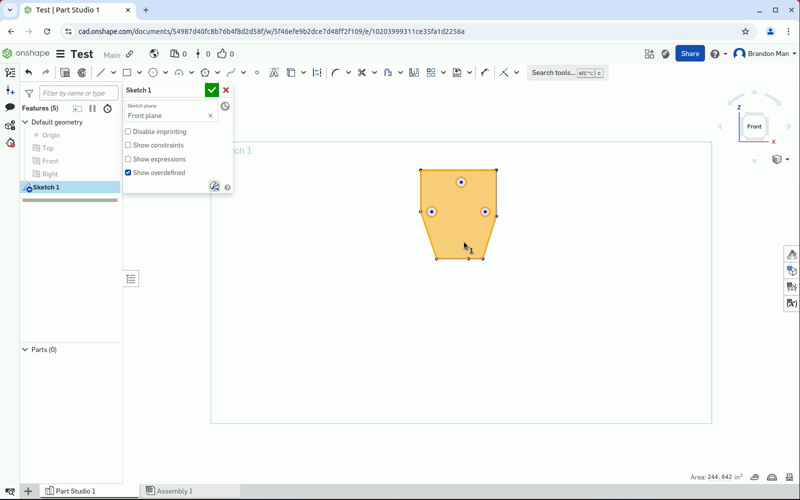
mouse_move(73, 352)
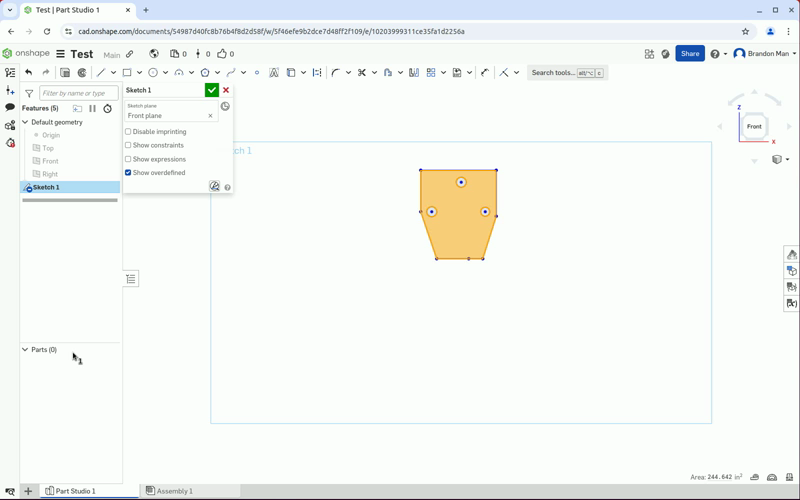
key(shift+y)
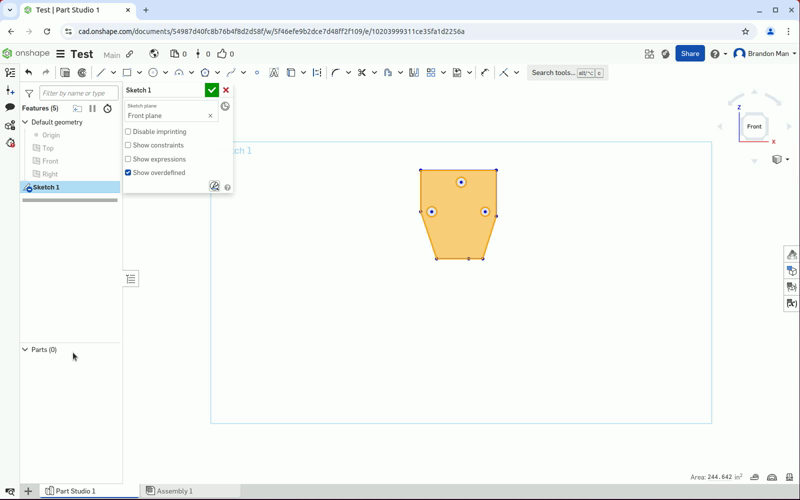
key(shift+e)
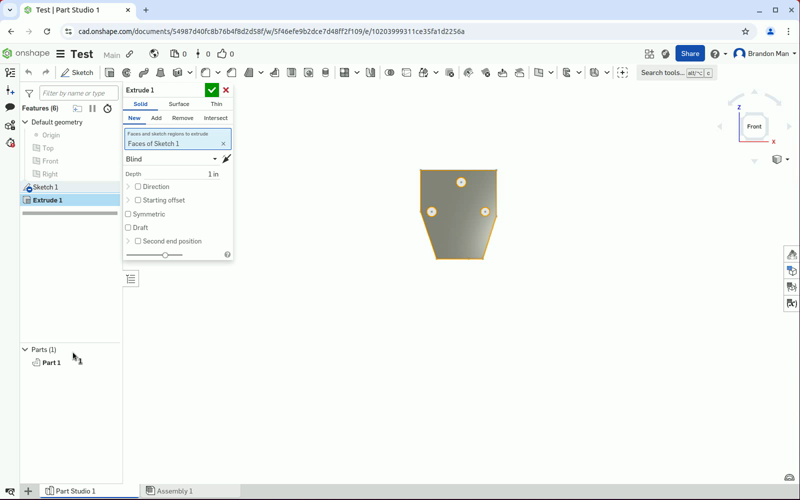
mouse_move(143, 106)
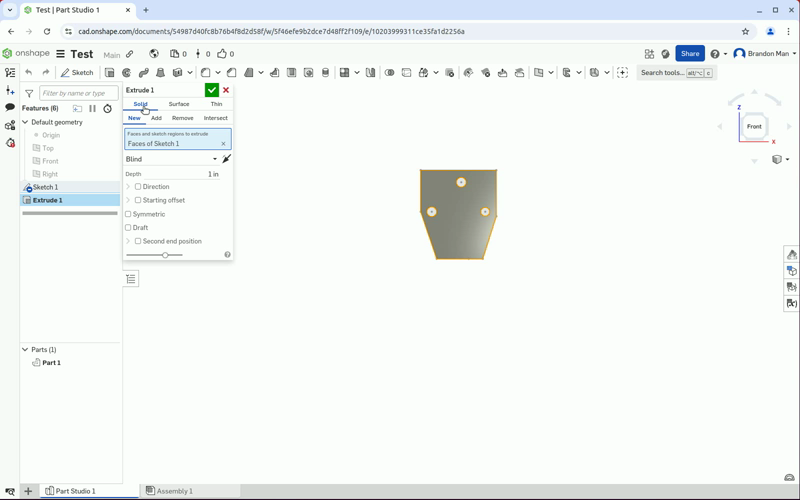
click(143, 106)
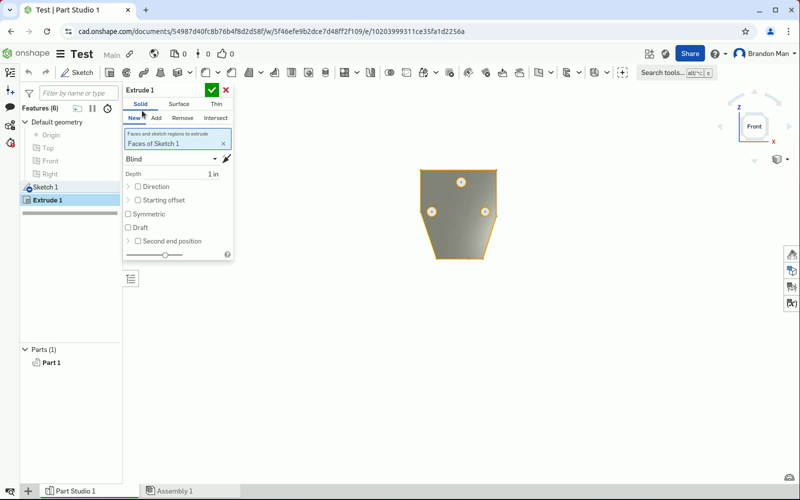
mouse_move(137, 120)
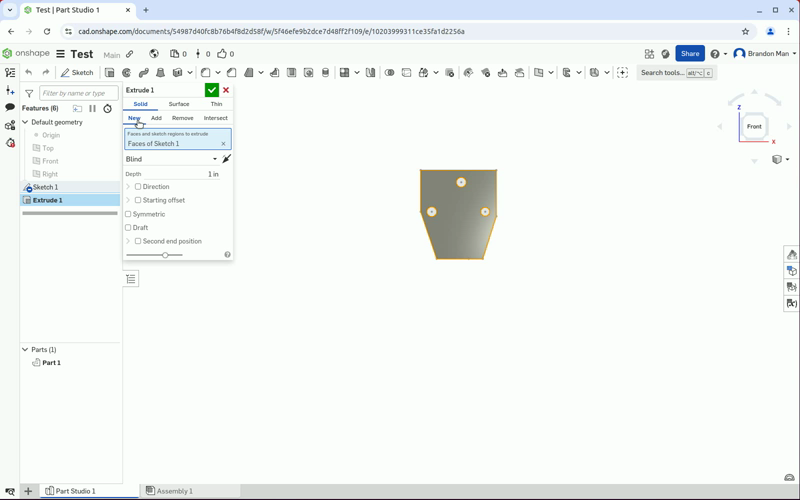
click(137, 120)
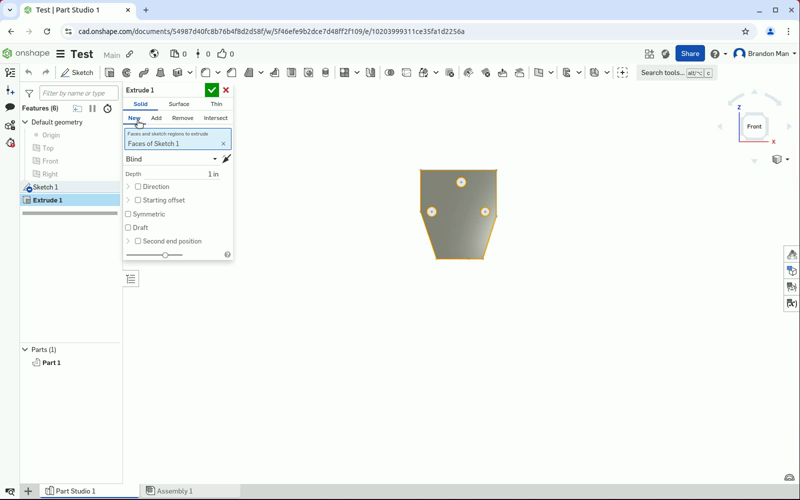
key(tab, 4)
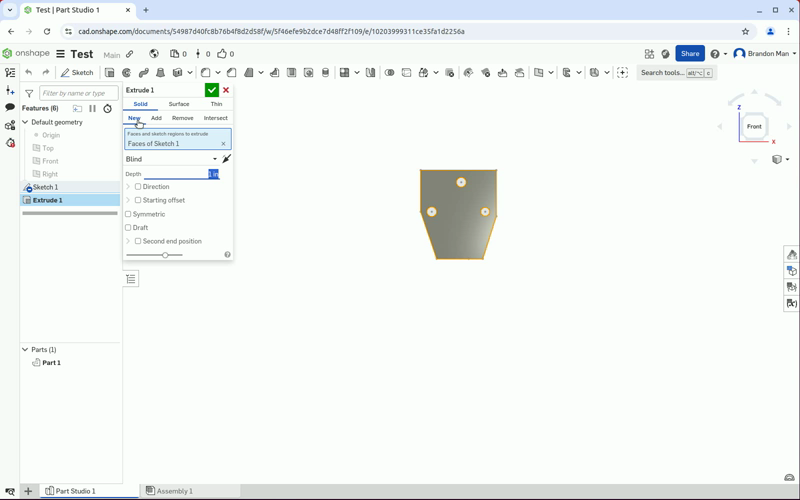
text(0.963)
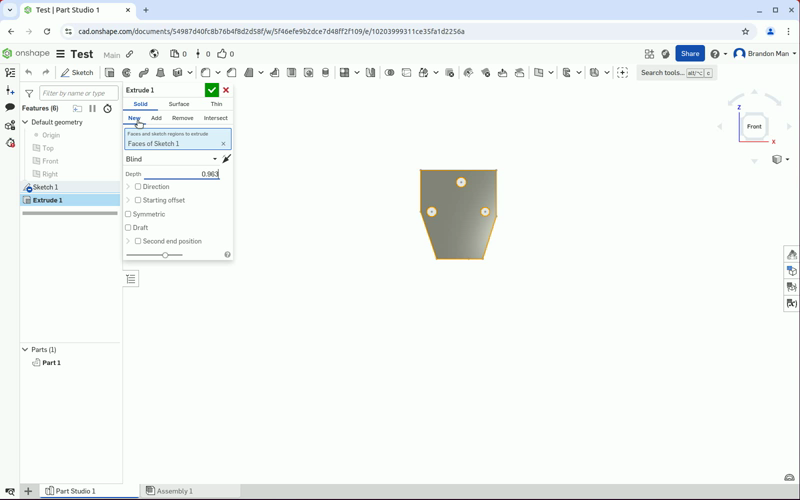
key(enter)
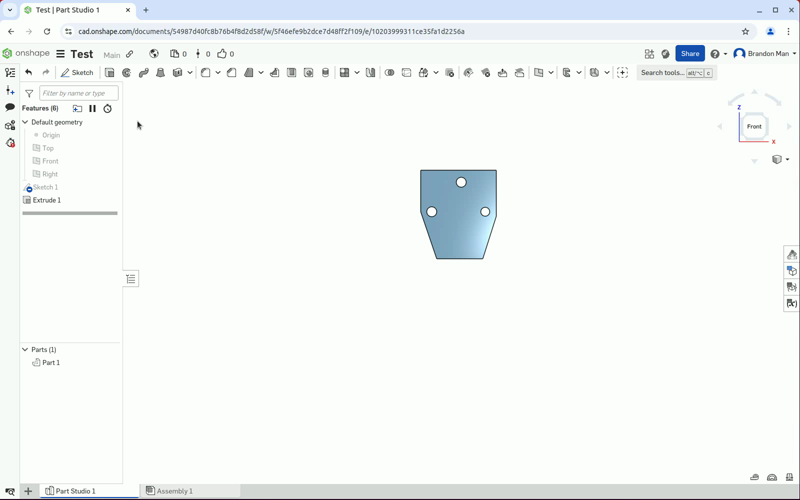
key(shift+h)
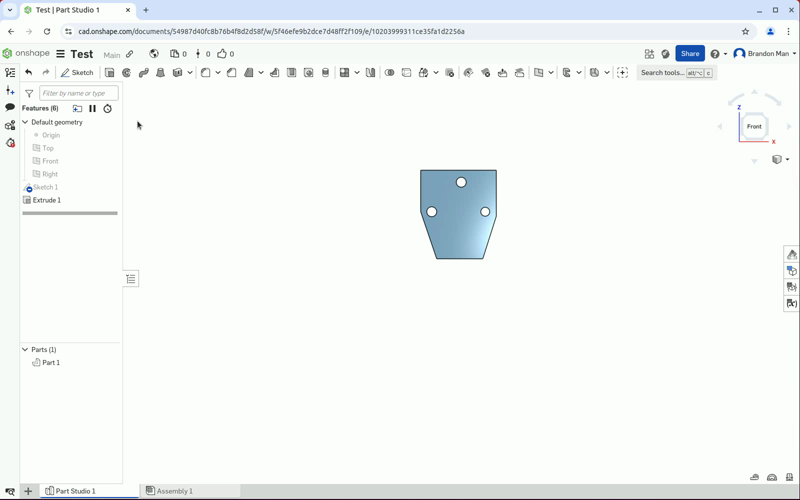
key(shift+h)
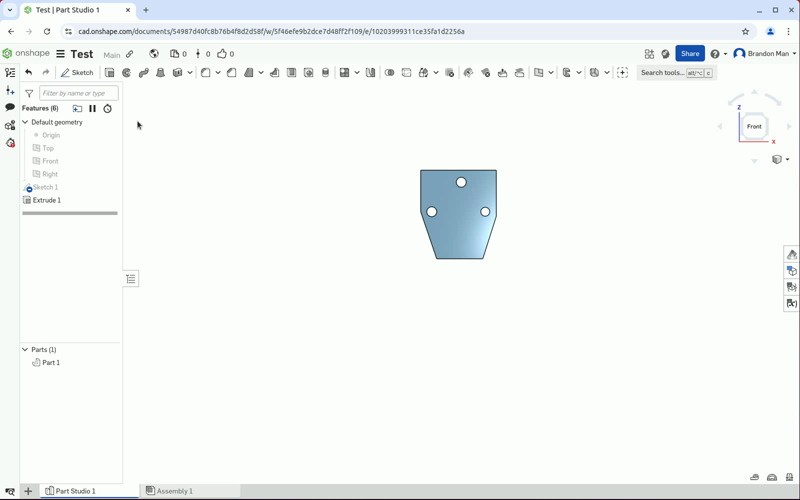
mouse_move(73, 189)
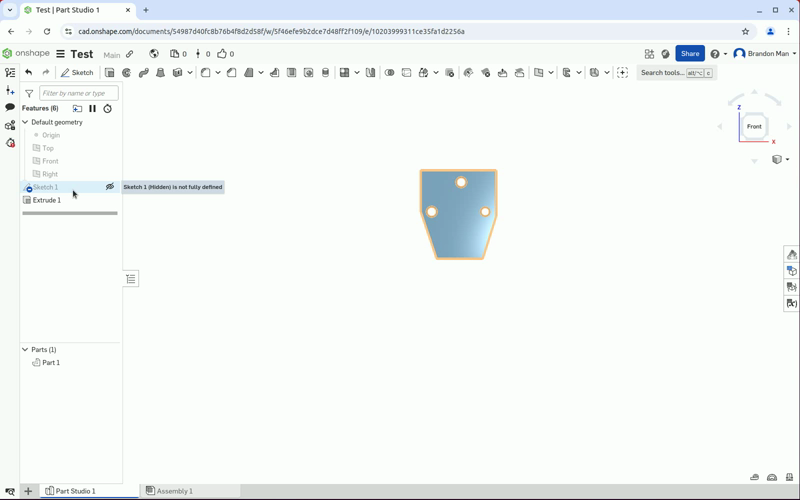
click(73, 189)
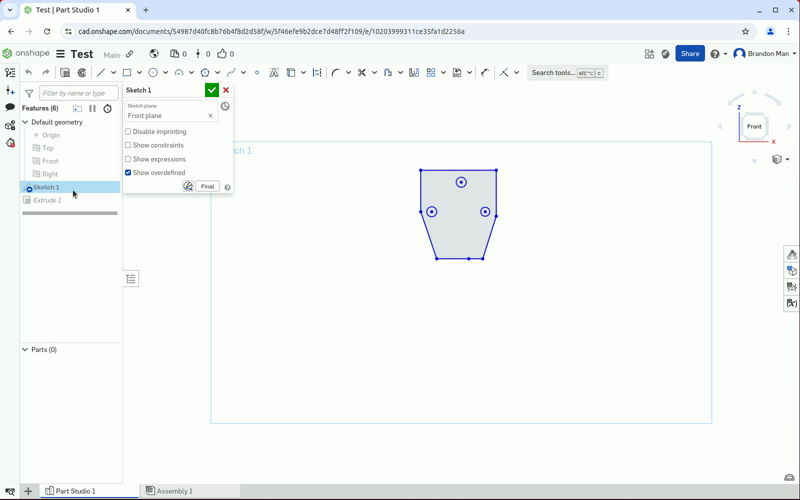
mouse_move(229, 92)
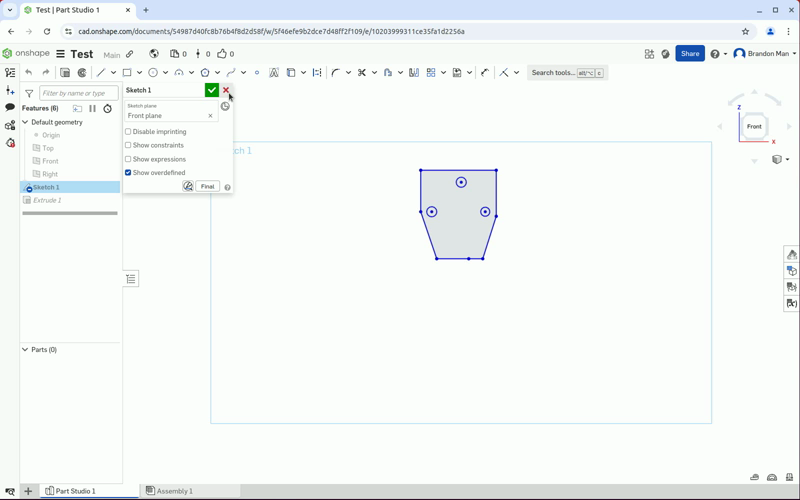
click(229, 92)
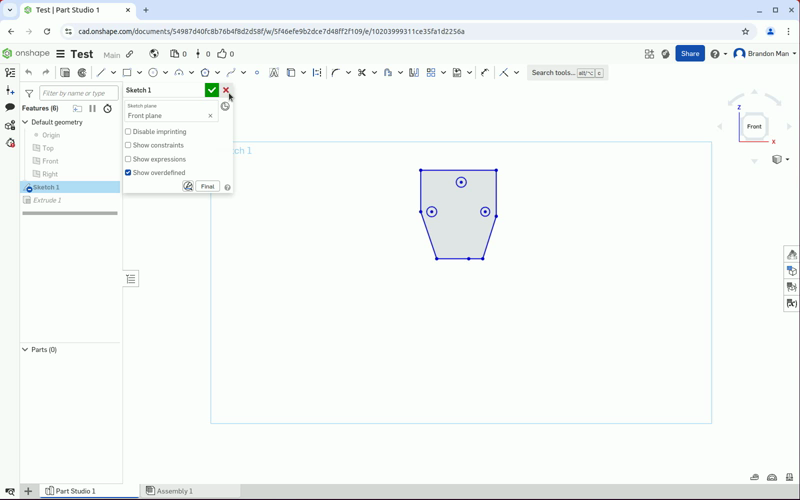
key(shift+s)
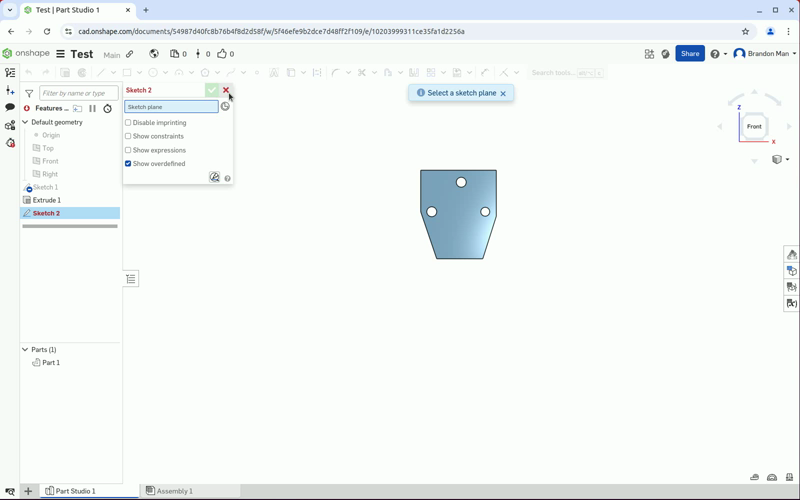
mouse_move(73, 163)
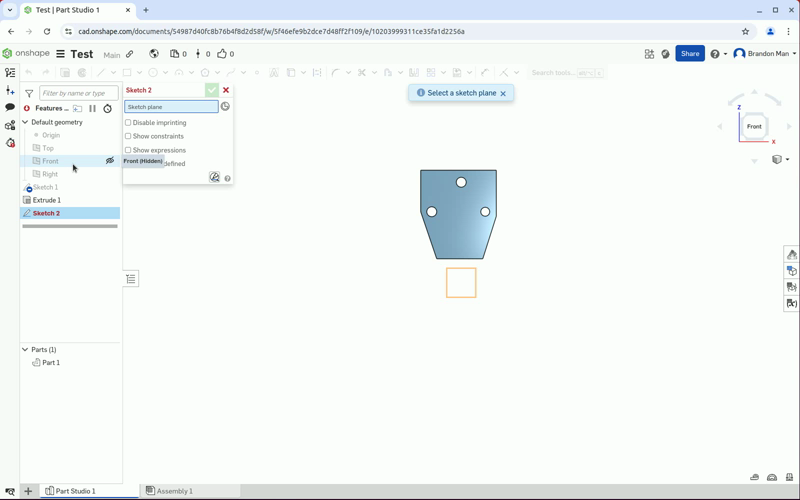
click(73, 163)
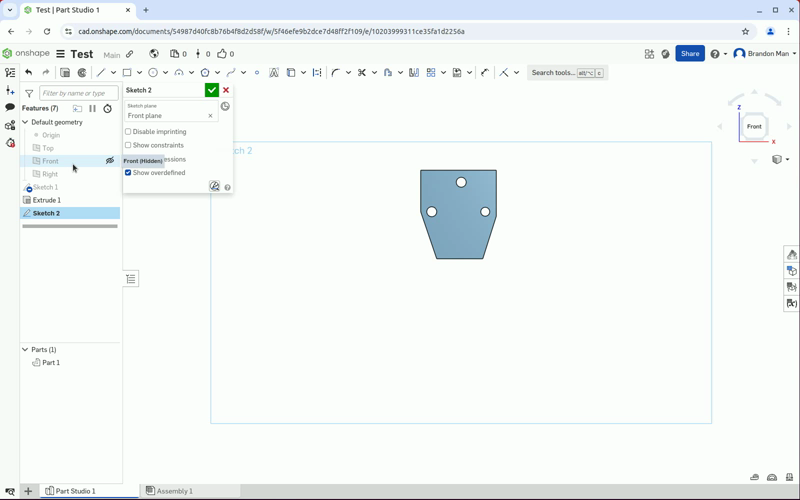
mouse_move(73, 352)
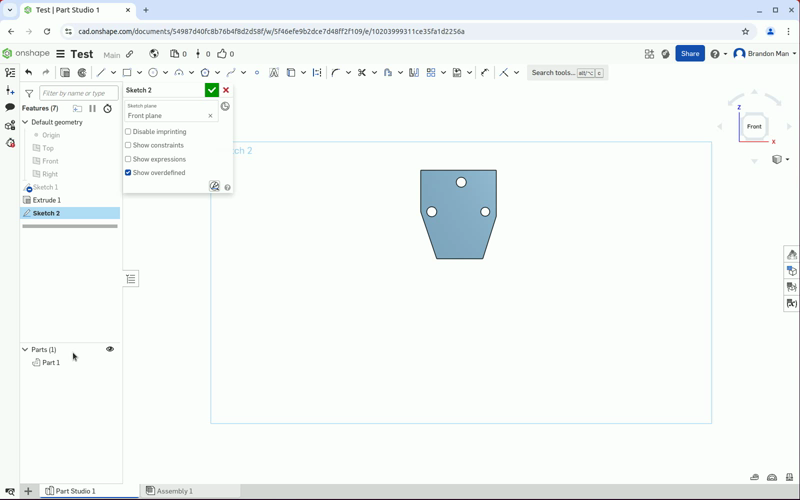
key(y)
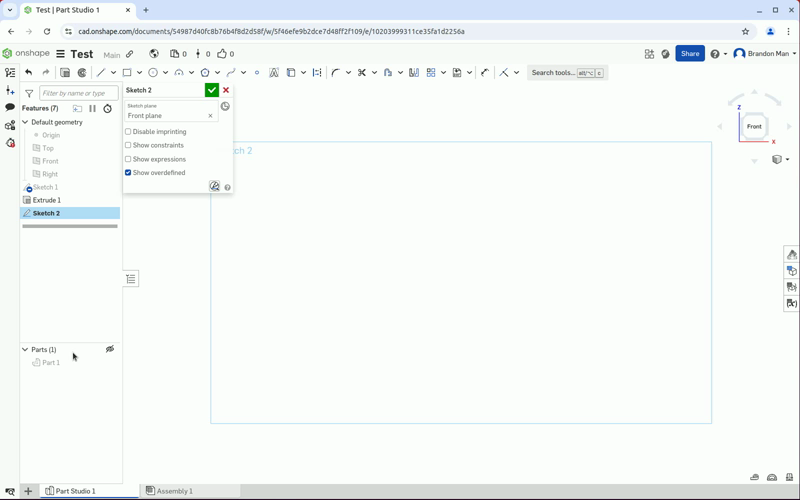
key(l)
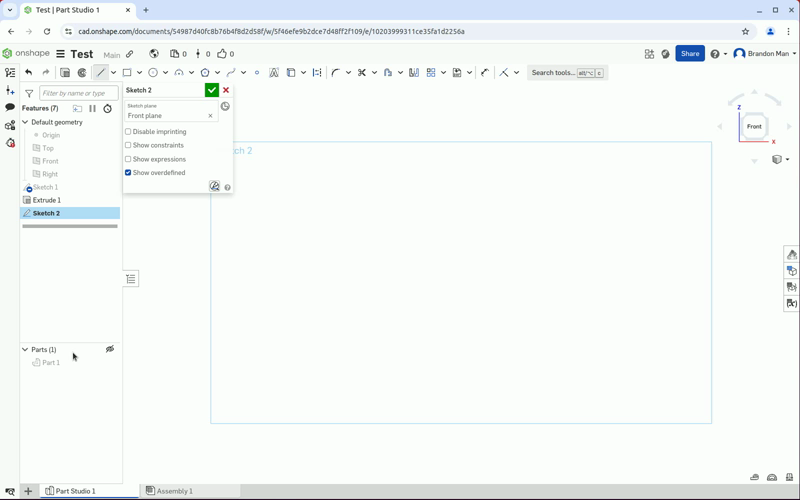
key_down(shift)
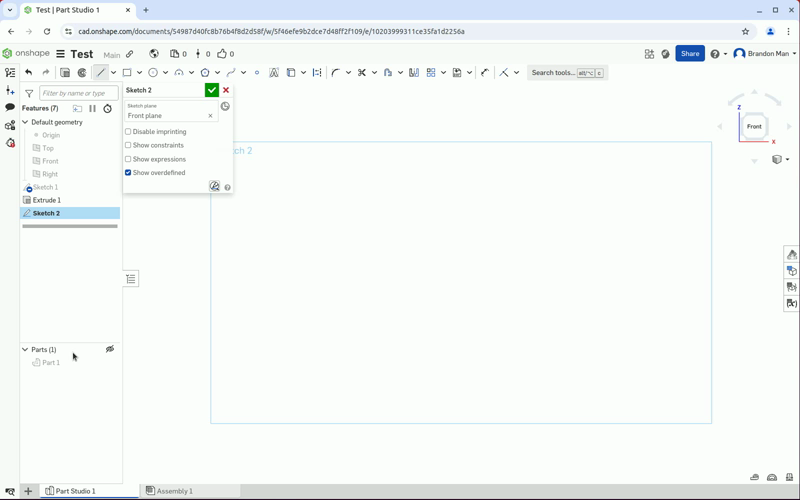
mouse_move(468, 306)
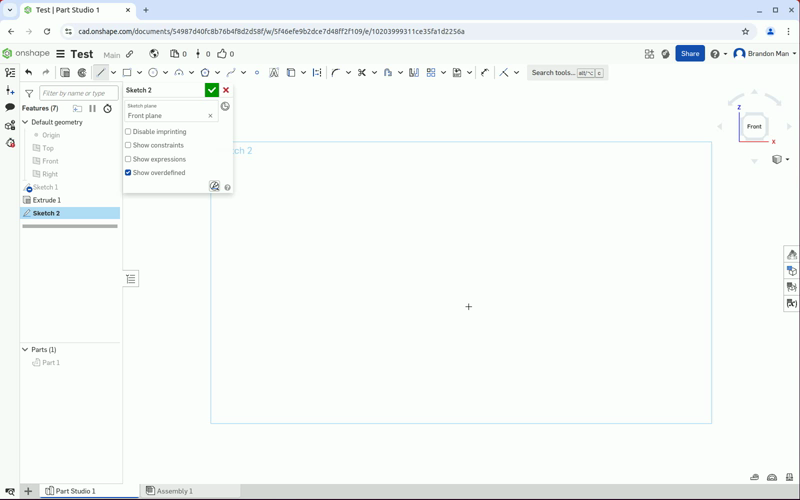
click(468, 306)
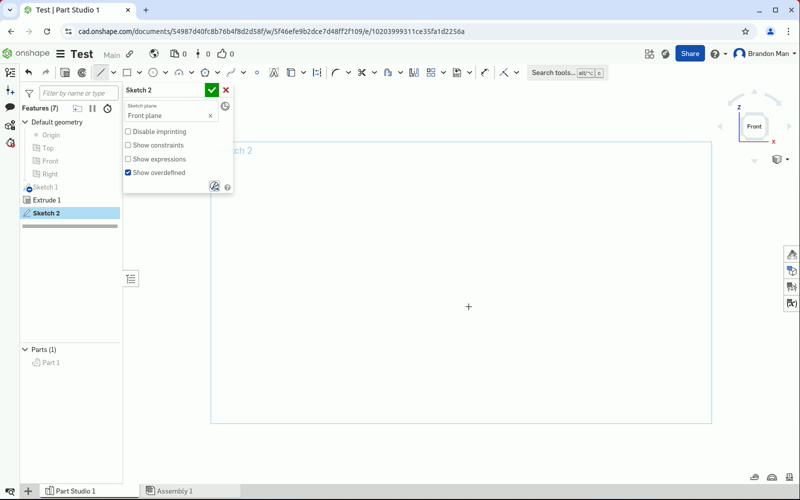
key_up(shift)
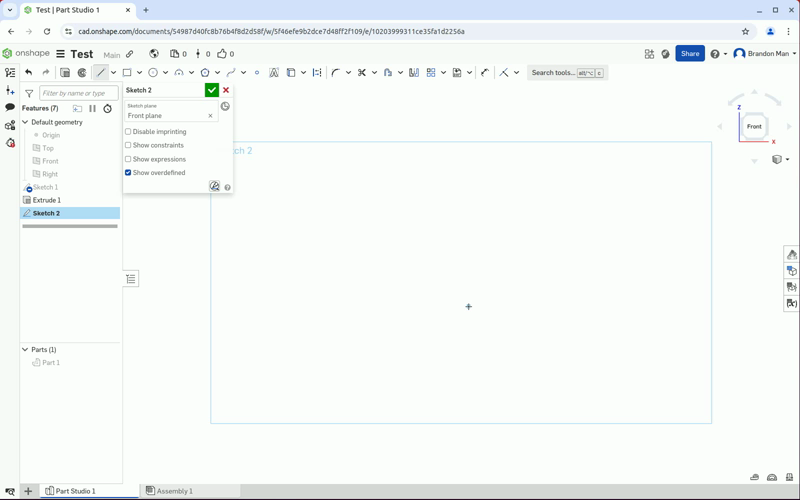
key_down(shift)
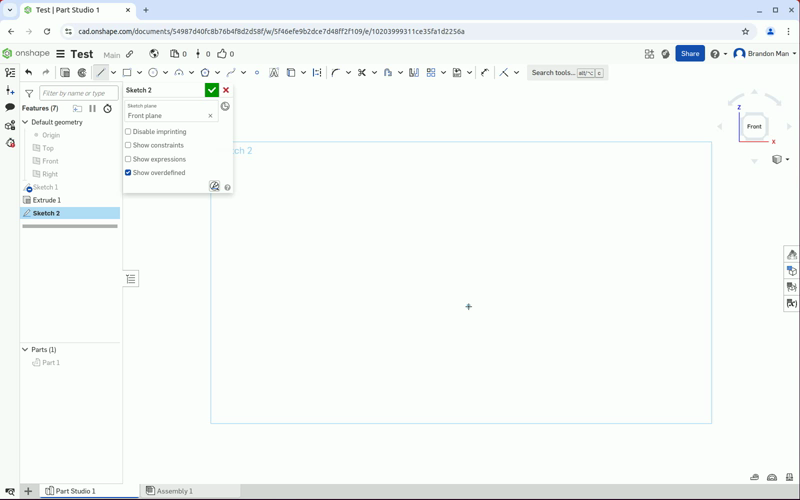
mouse_move(498, 306)
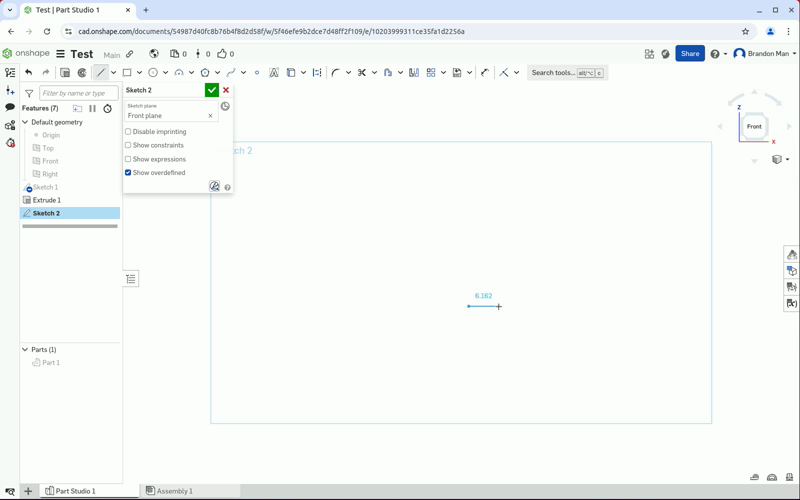
mouse_move(483, 257)
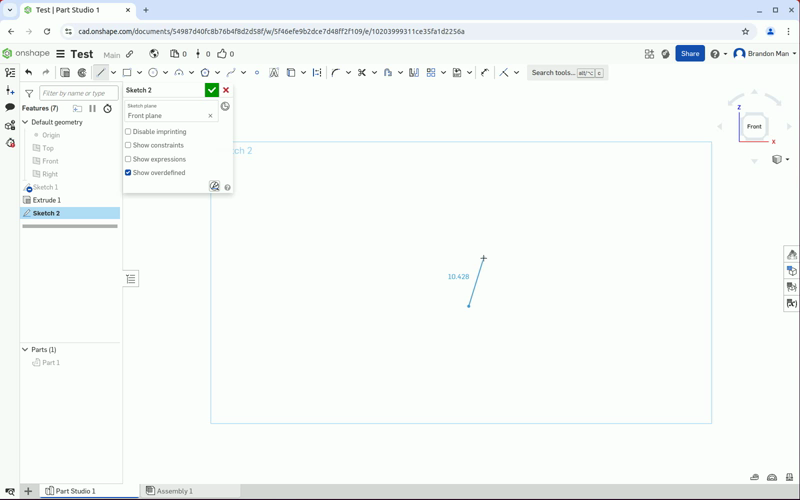
click(483, 257)
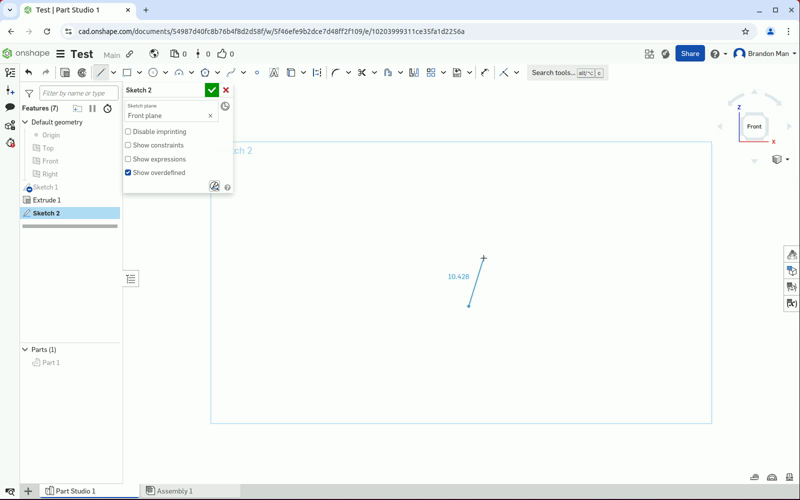
key_up(shift)
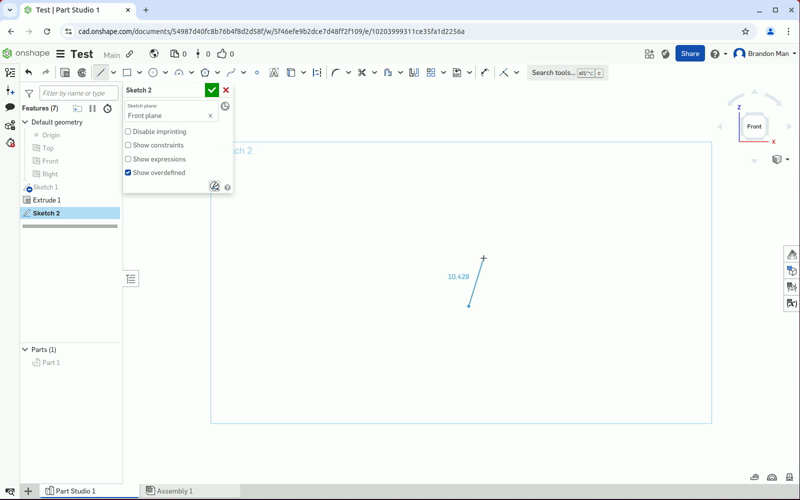
key_down(shift)
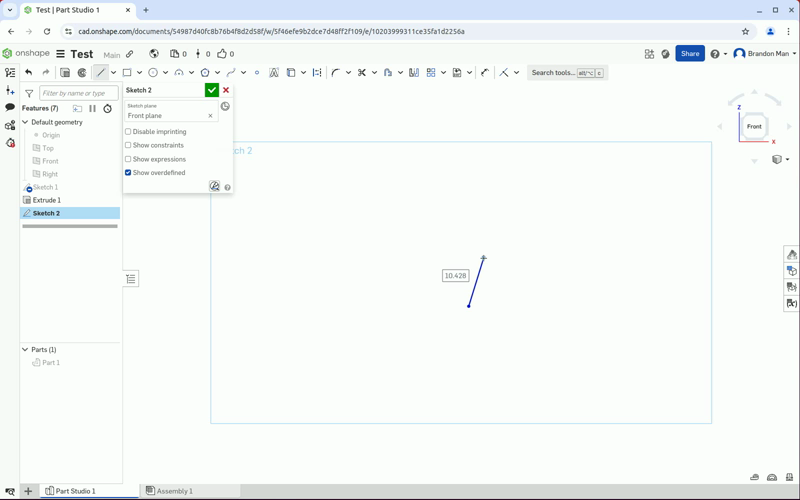
mouse_move(513, 257)
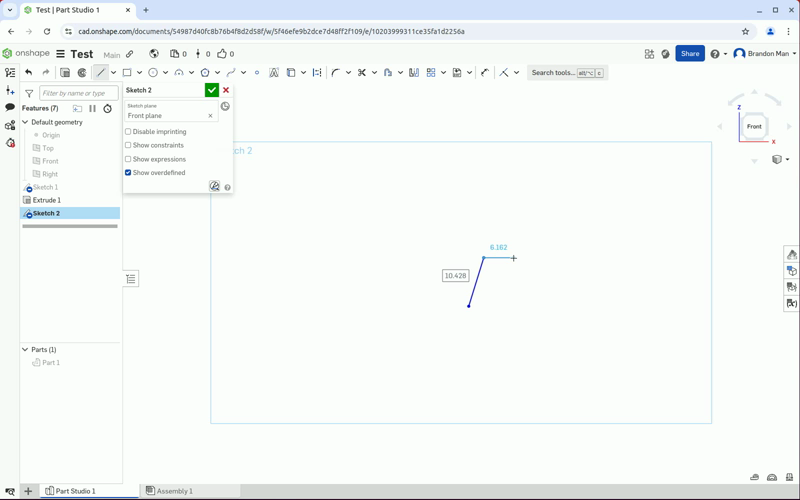
mouse_move(468, 257)
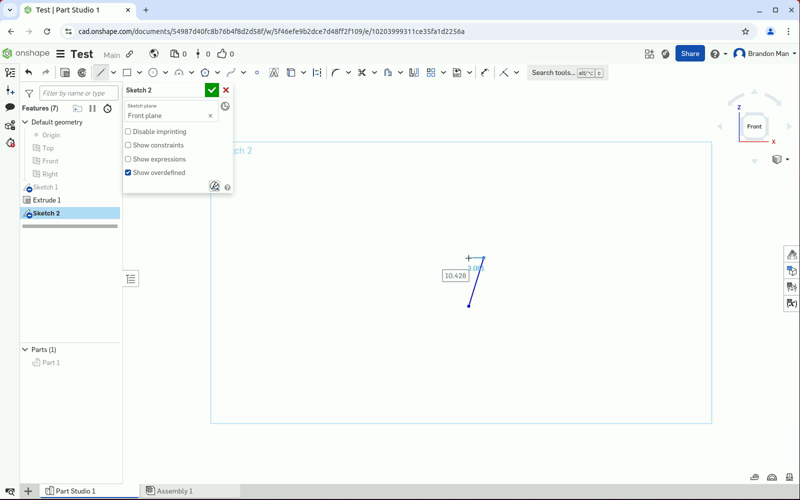
click(468, 257)
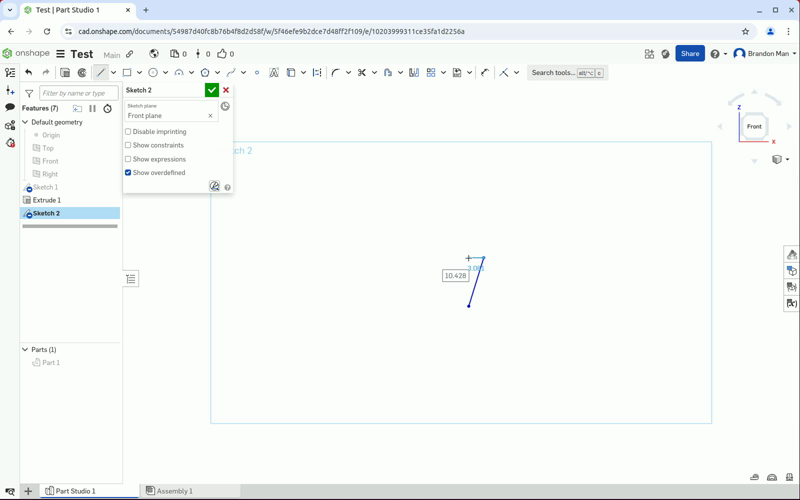
key_up(shift)
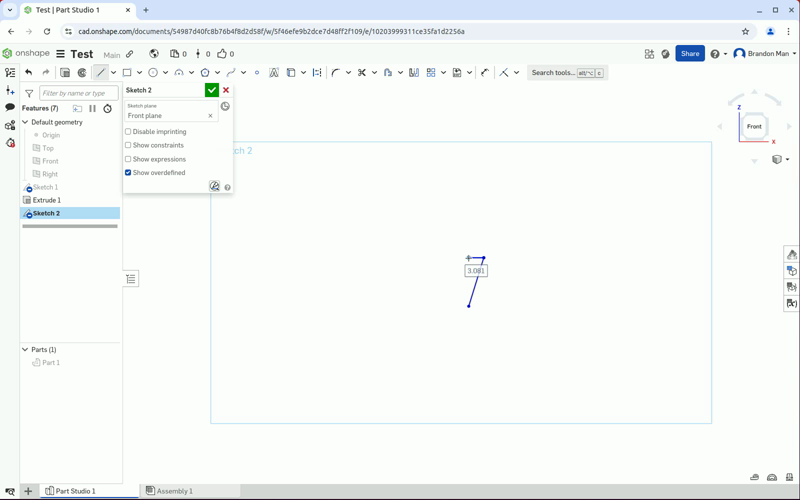
mouse_move(498, 257)
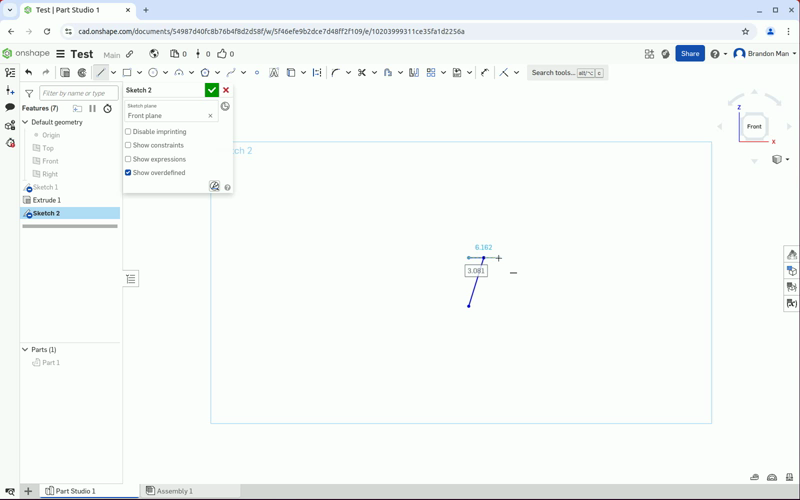
key_down(shift)
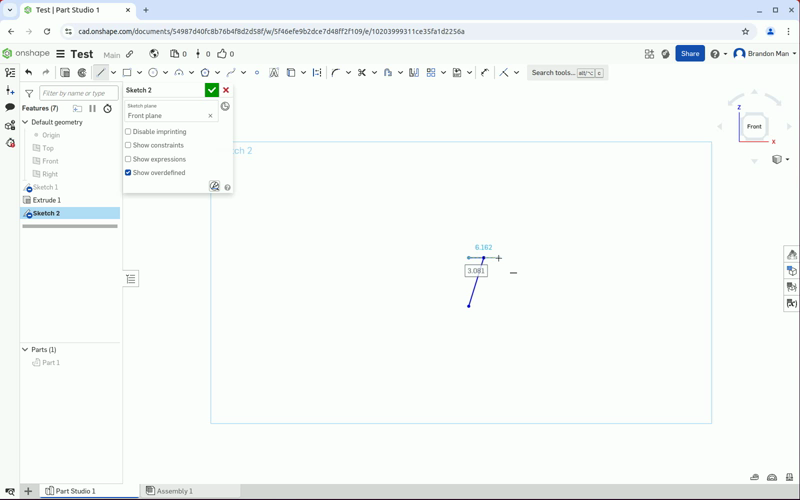
mouse_move(468, 306)
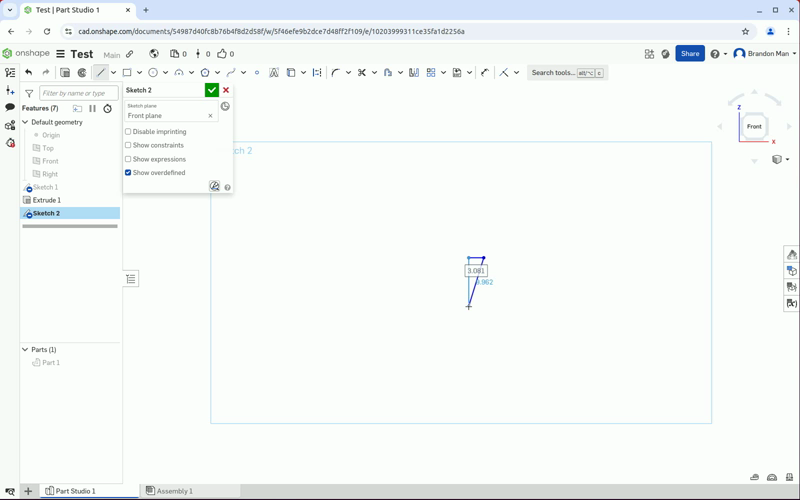
key_up(shift)
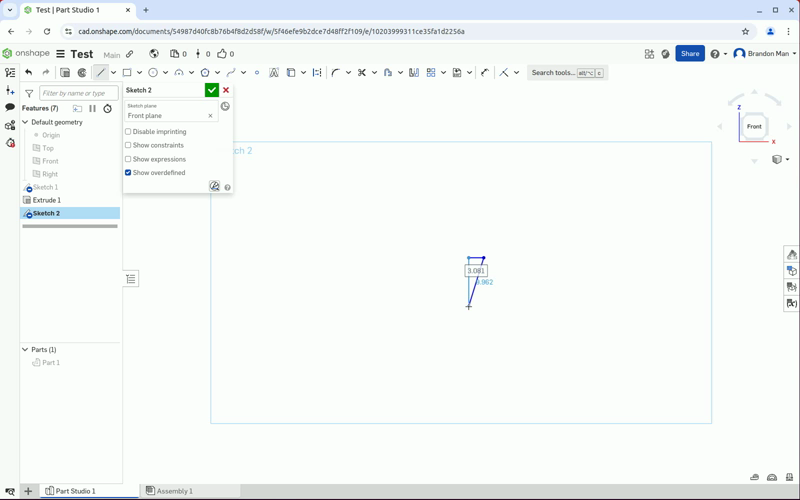
click(468, 306)
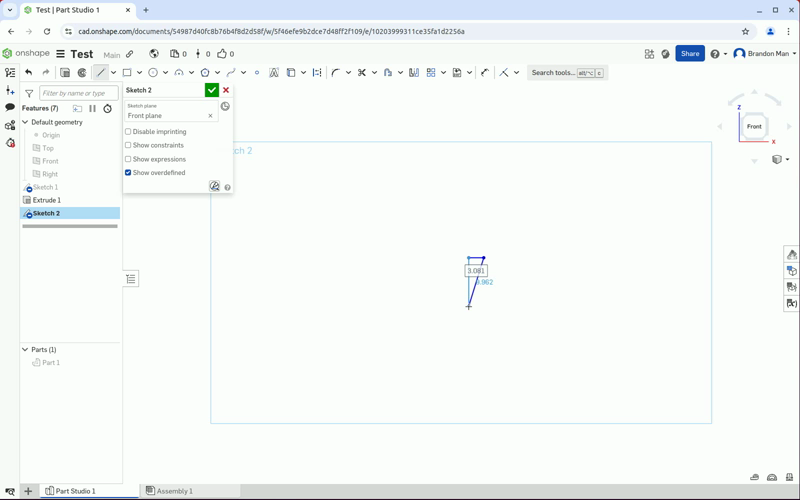
key(esc)
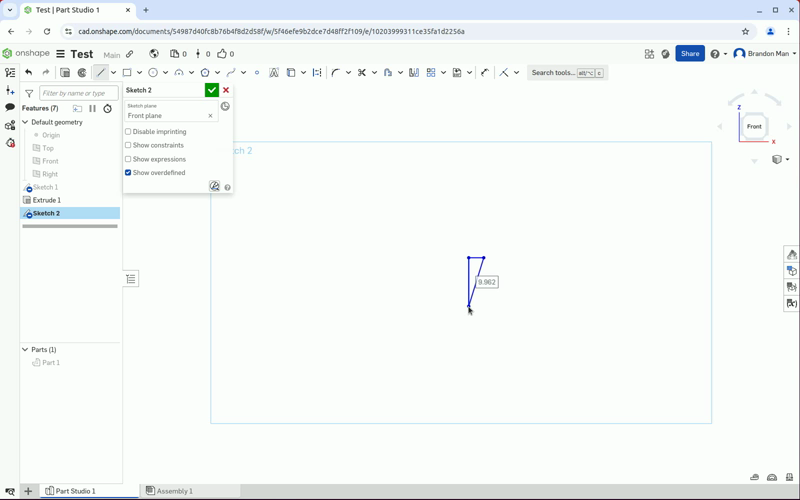
mouse_move(480, 262)
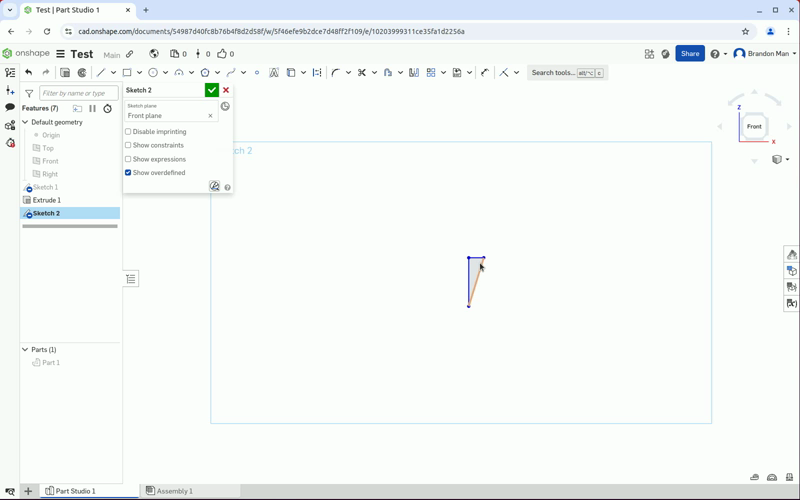
scroll(6)
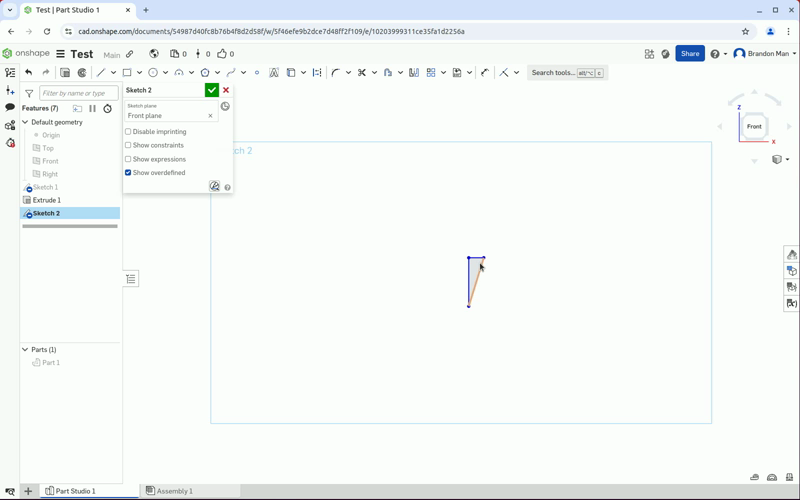
scroll(6)
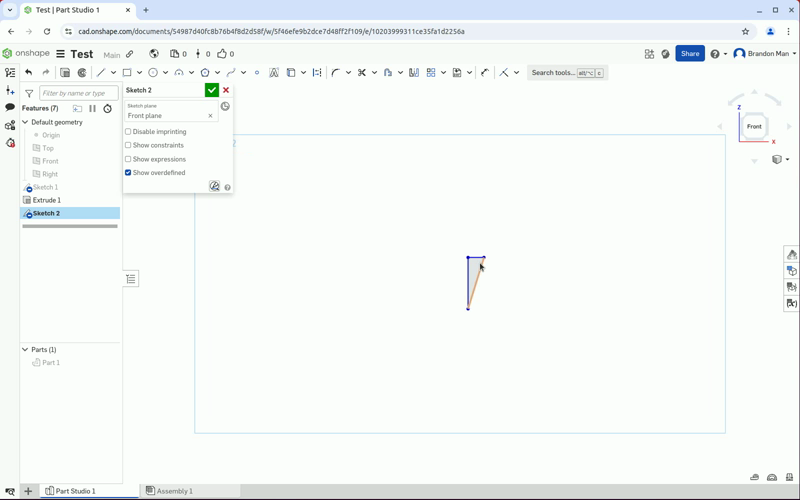
scroll(6)
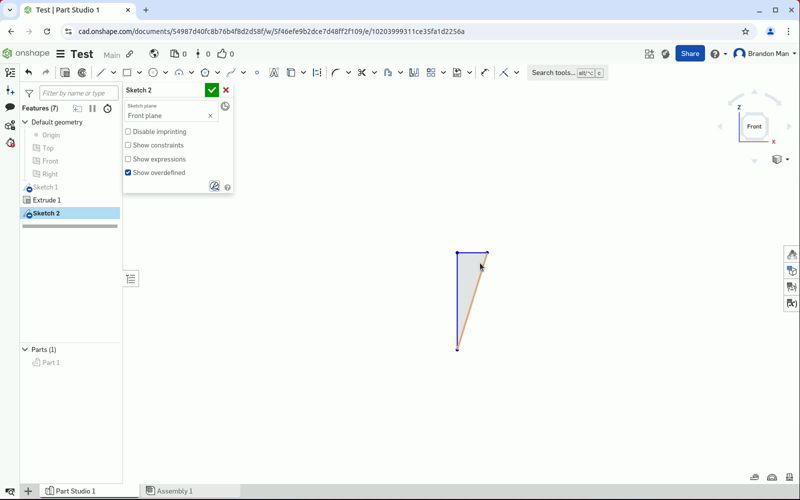
scroll(6)
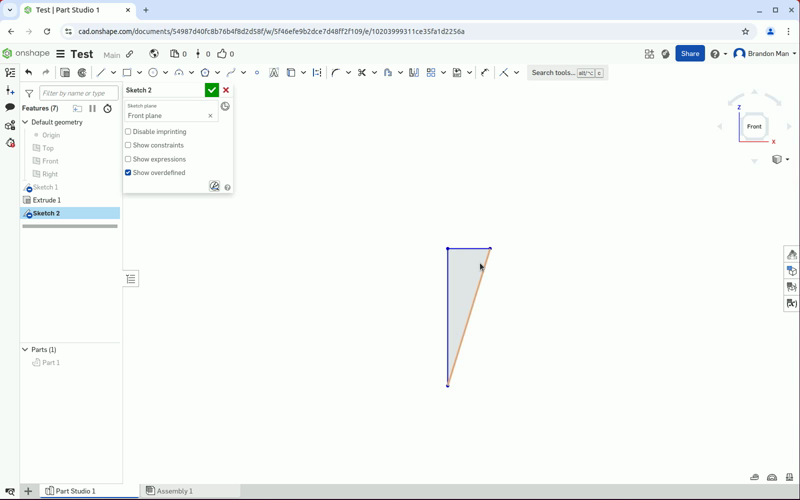
scroll(6)
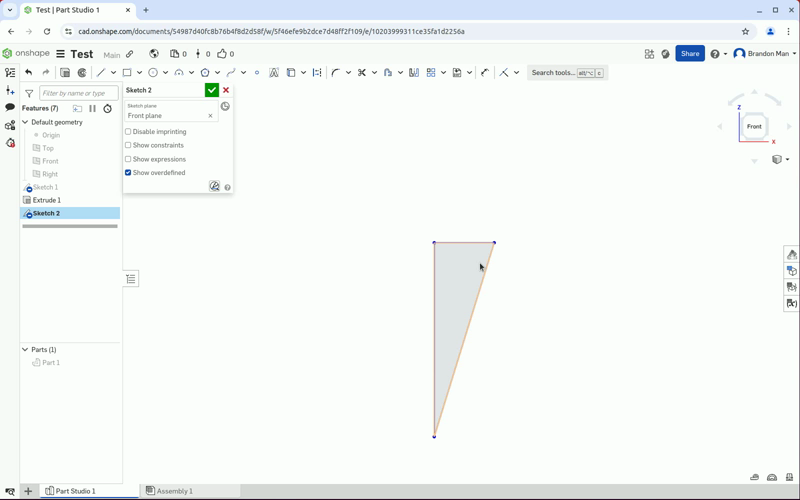
scroll(6)
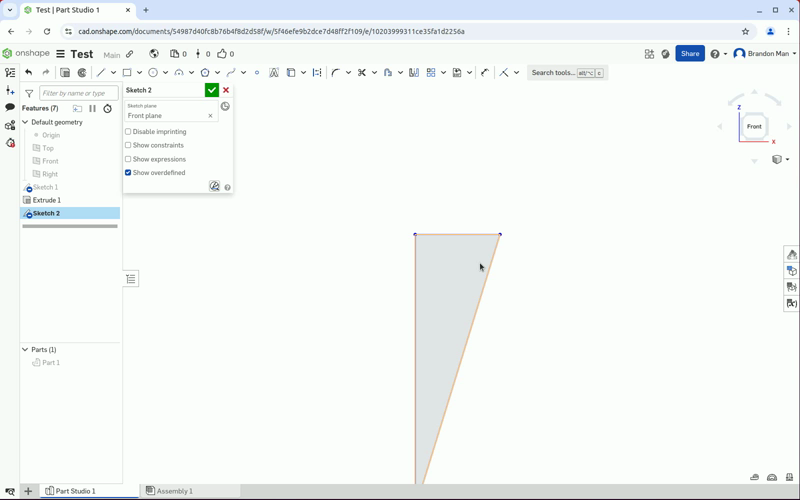
scroll(6)
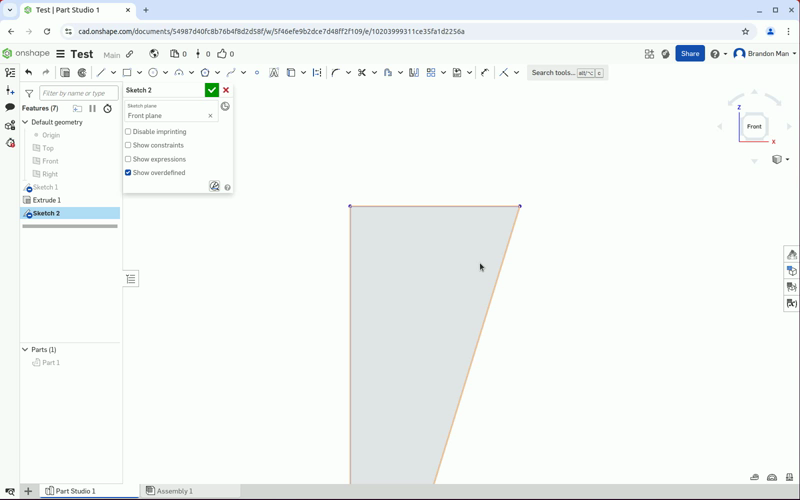
click(480, 262)
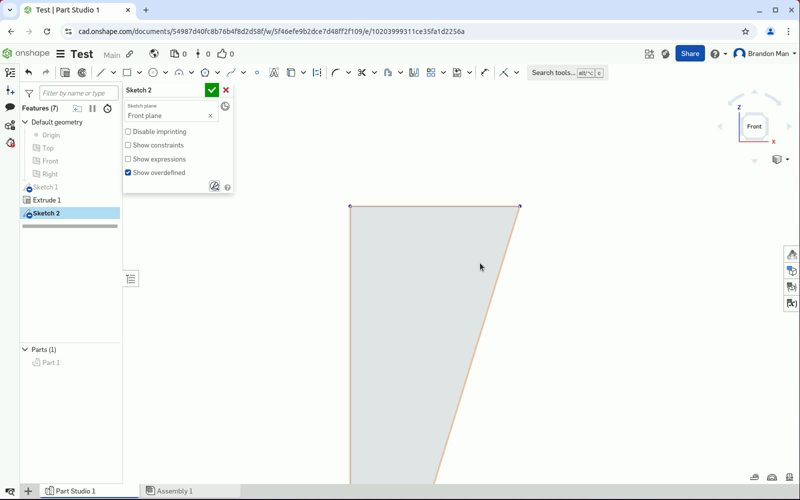
scroll(-6)
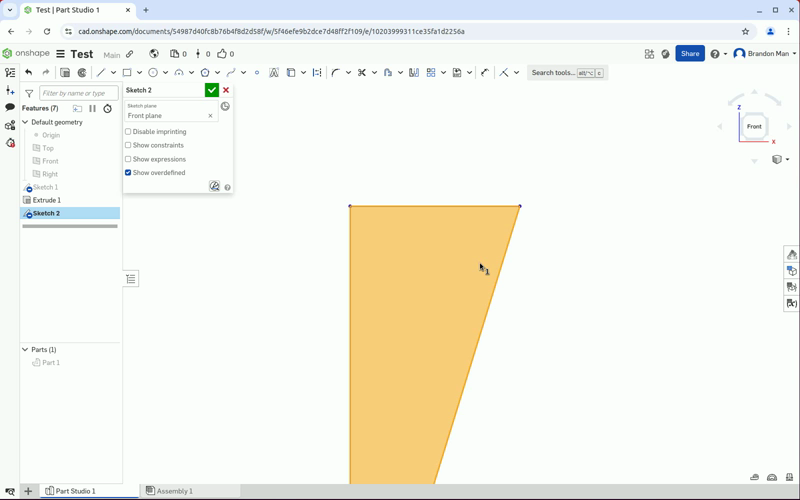
scroll(-6)
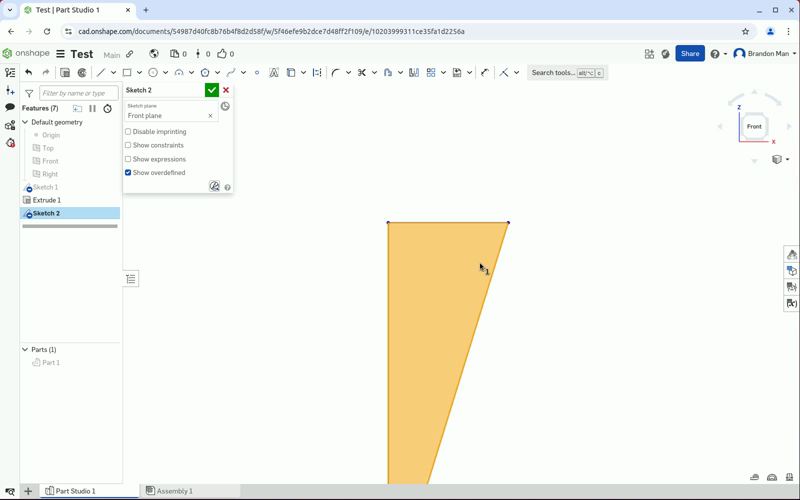
scroll(-6)
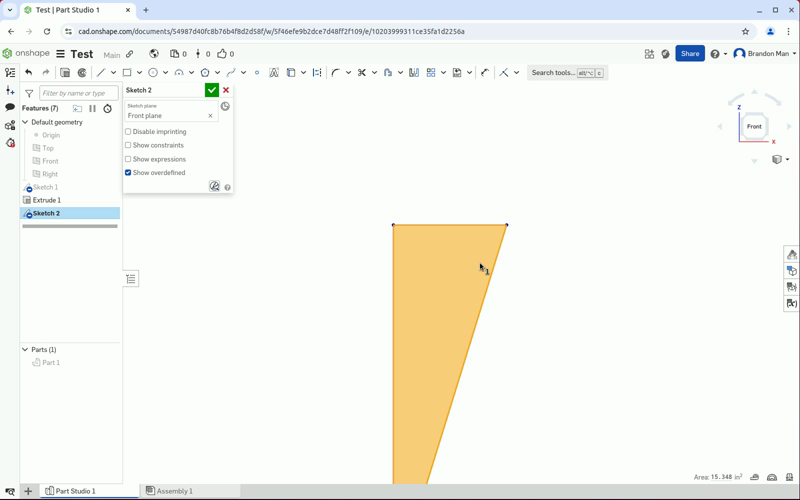
scroll(-6)
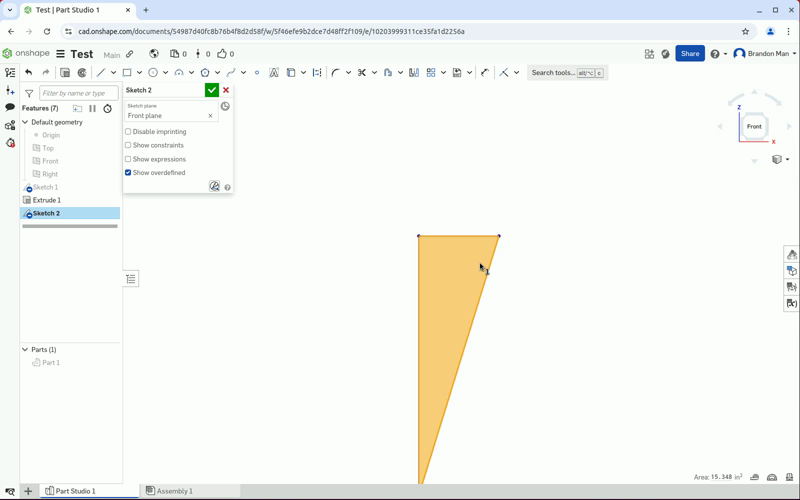
scroll(-6)
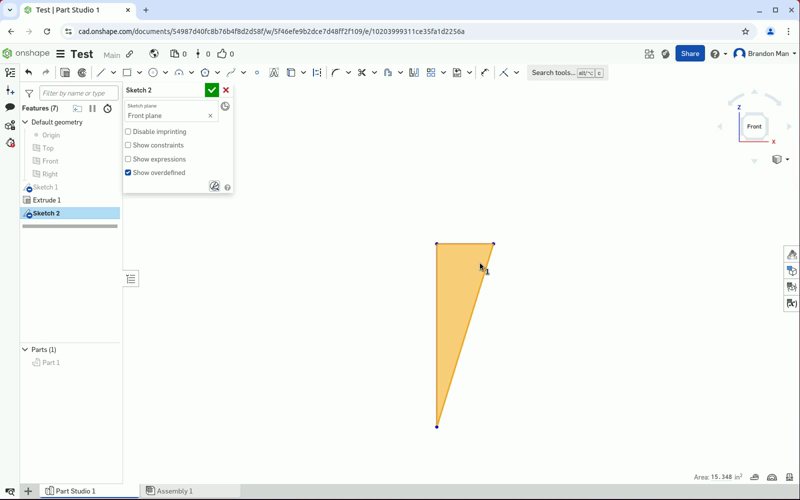
scroll(-6)
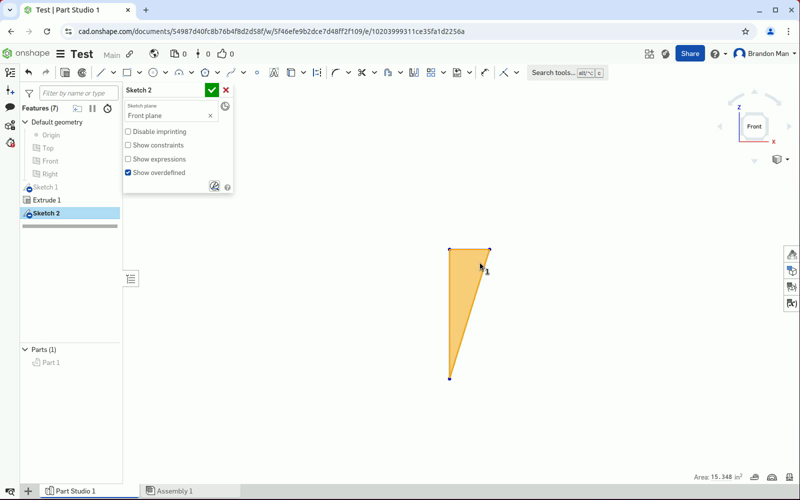
scroll(-6)
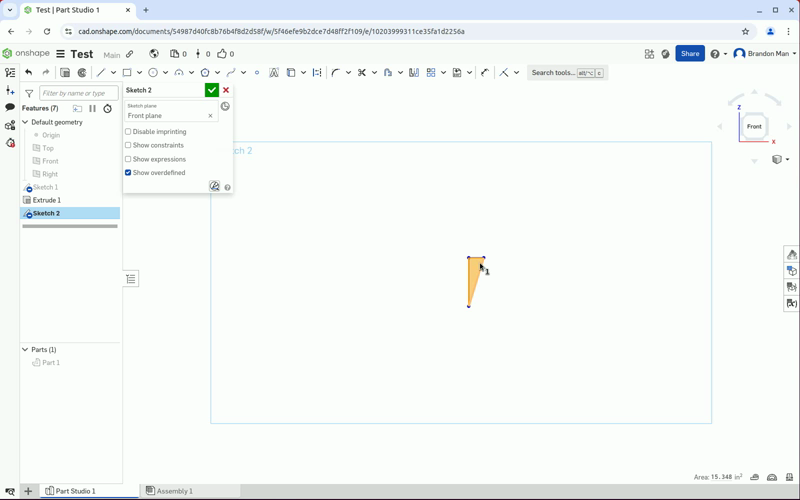
mouse_move(73, 352)
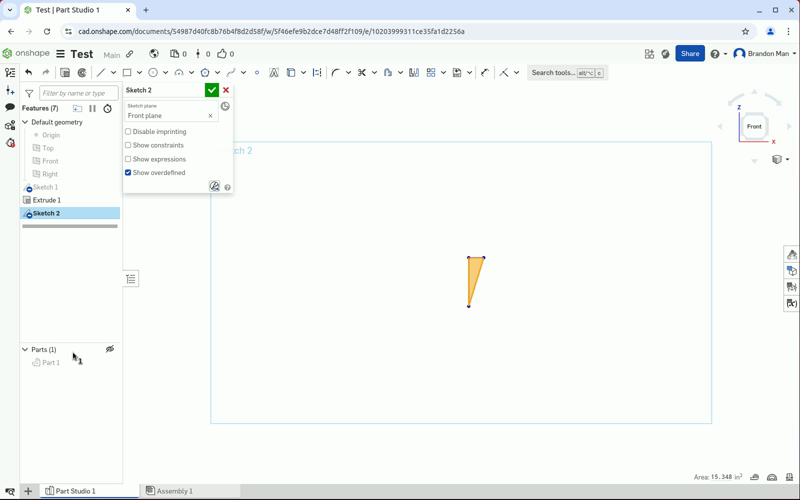
key(shift+y)
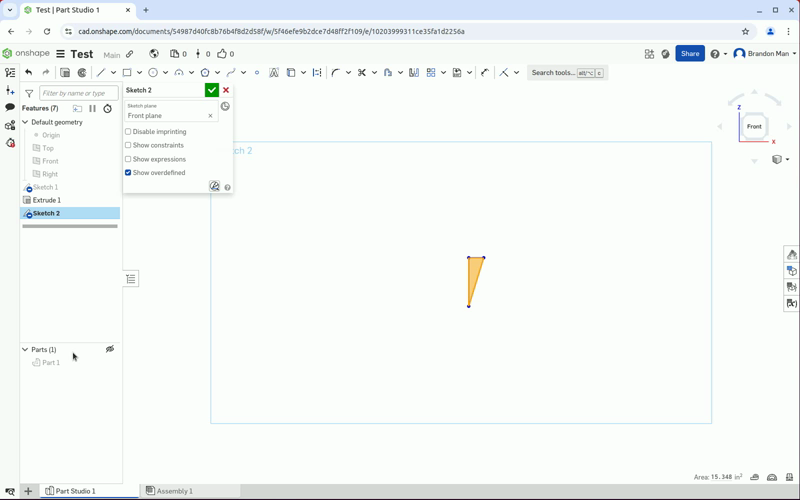
key(shift+e)
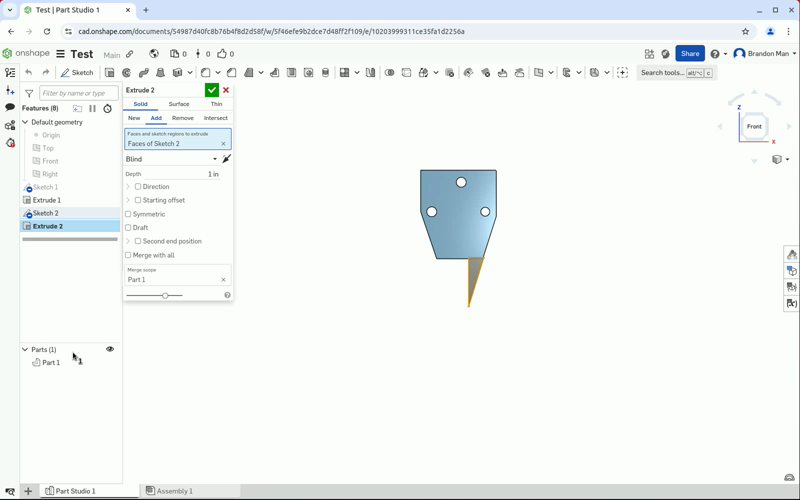
mouse_move(143, 106)
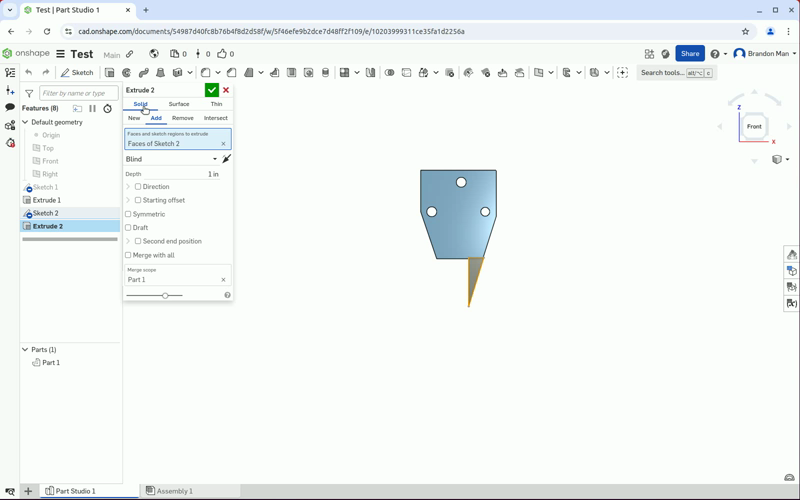
click(143, 106)
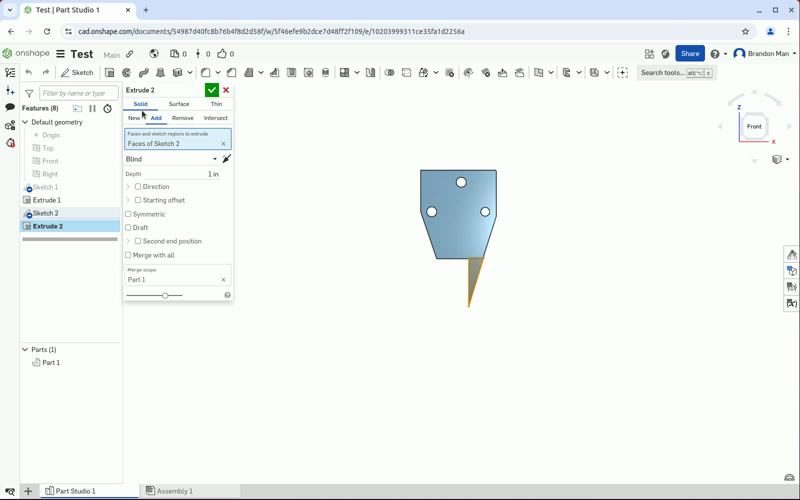
mouse_move(137, 120)
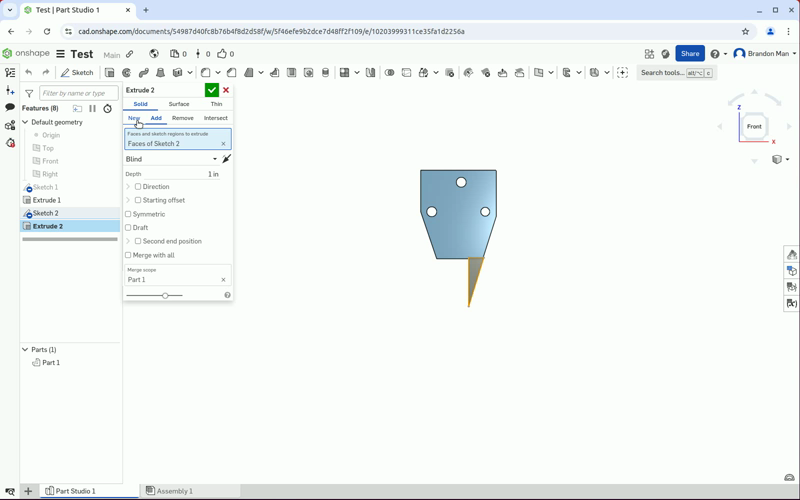
click(137, 120)
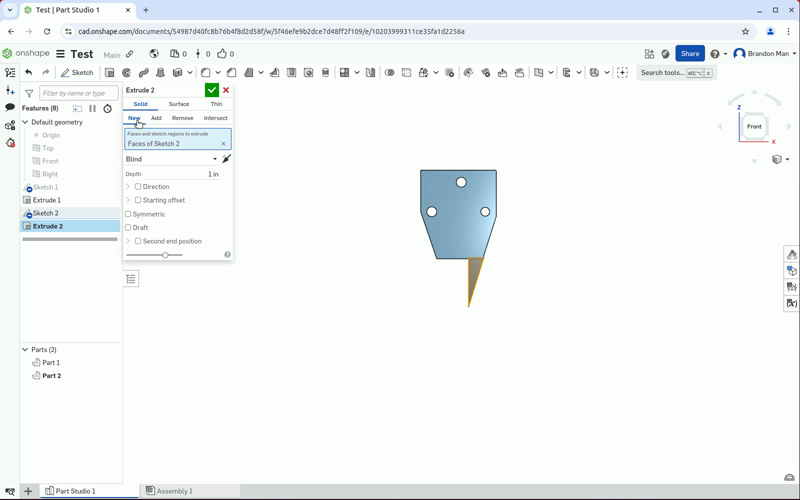
key(tab, 4)
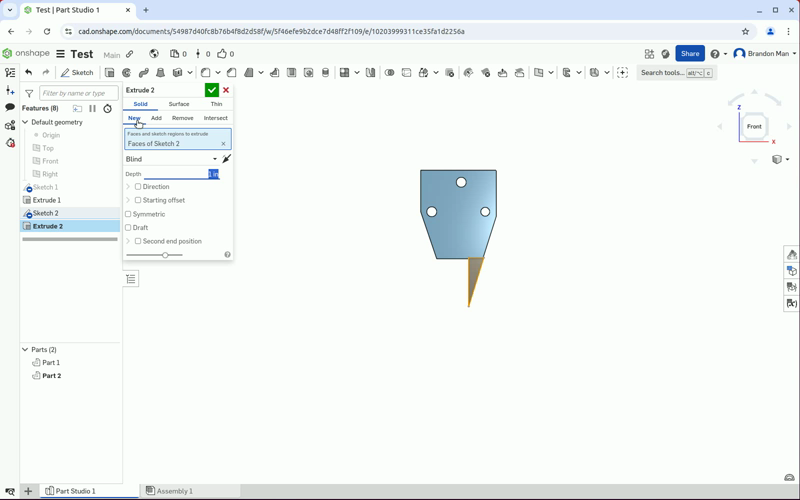
text(0.963)
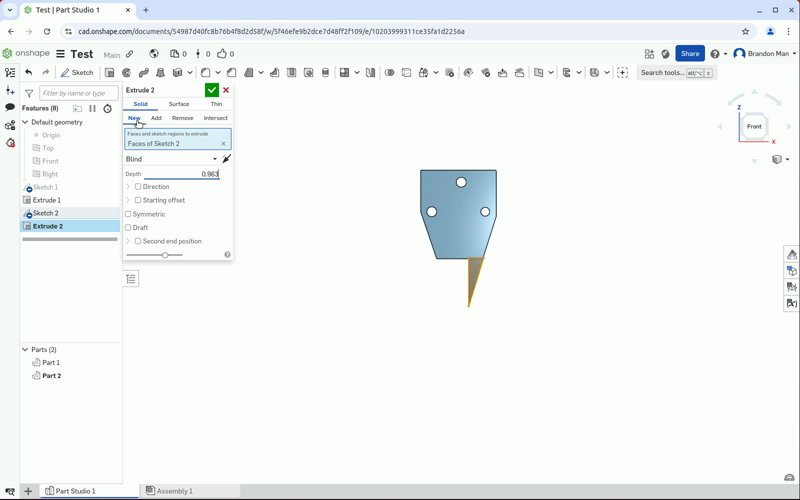
key(enter)
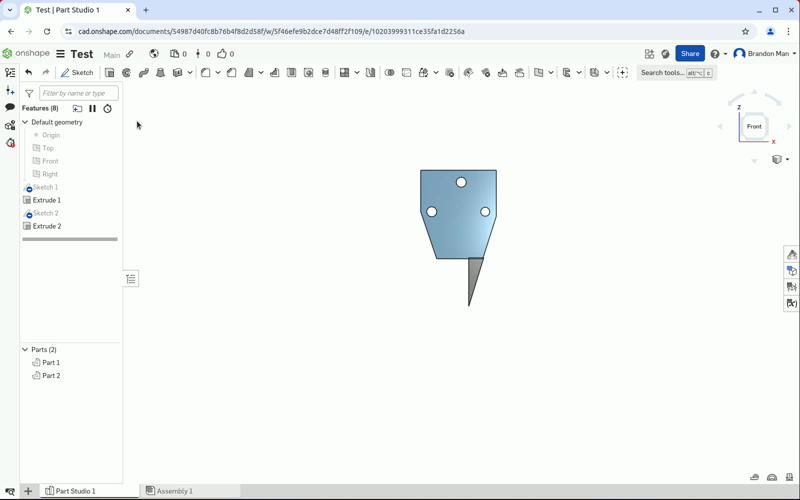
key(shift+h)
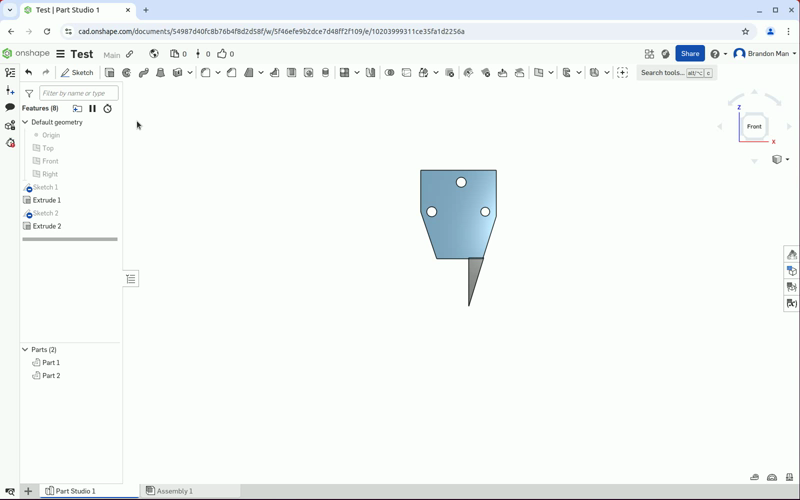
key(shift+h)
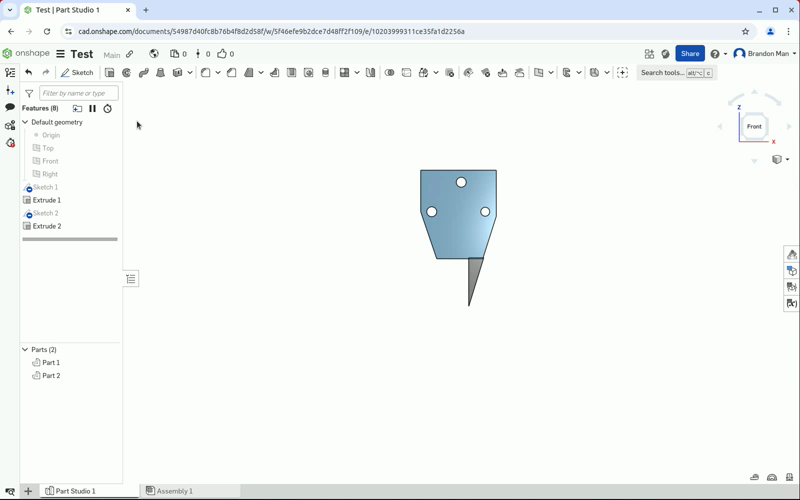
mouse_move(73, 189)
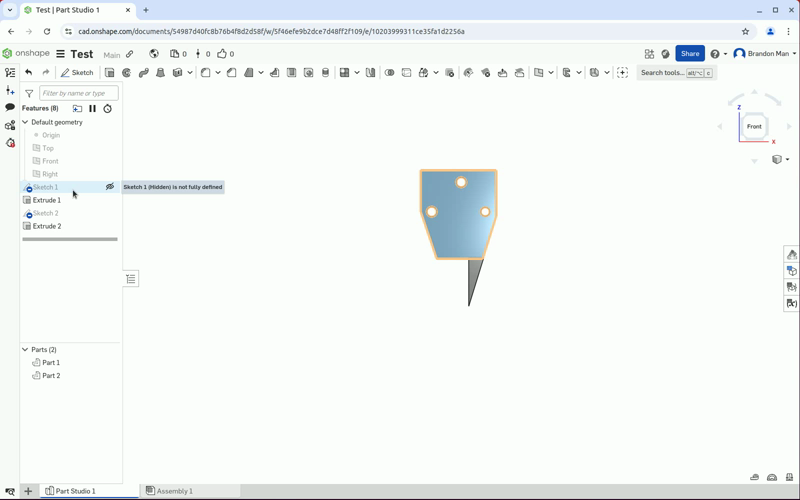
click(73, 189)
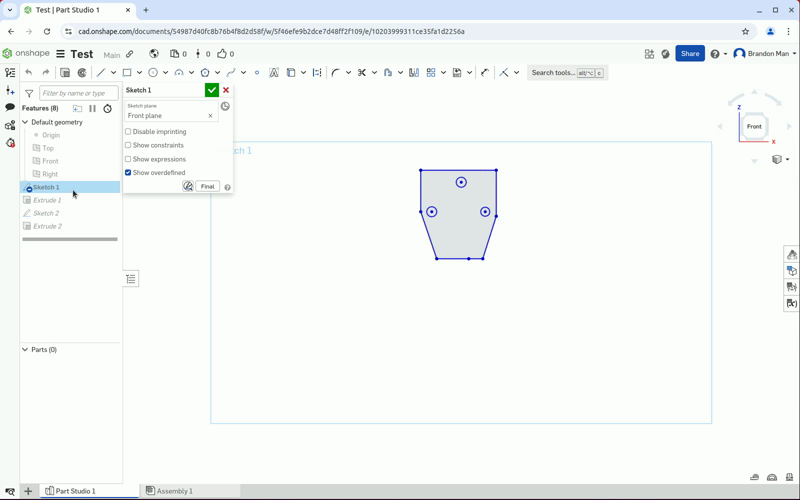
mouse_move(229, 92)
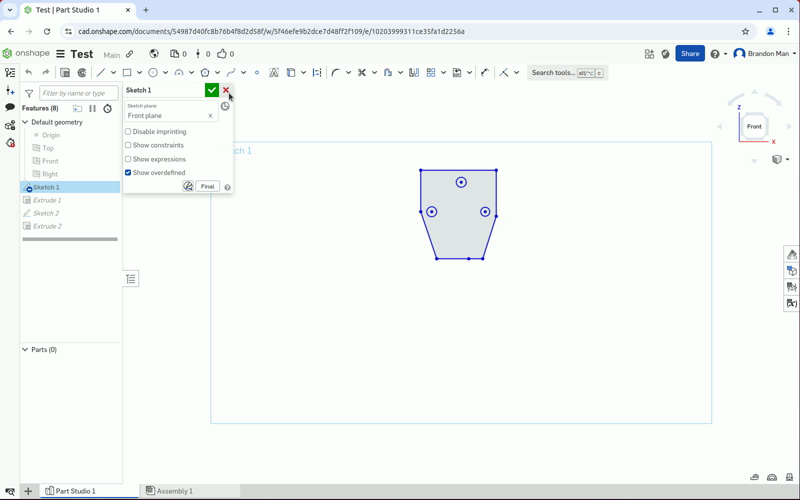
click(229, 92)
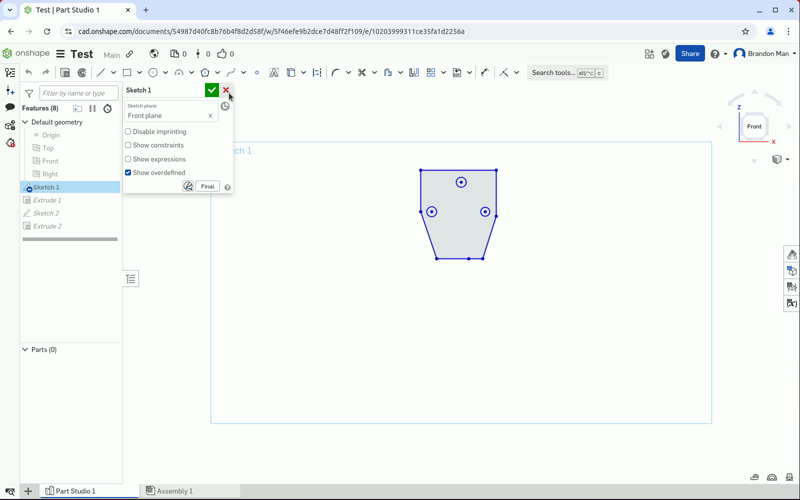
key(shift+s)
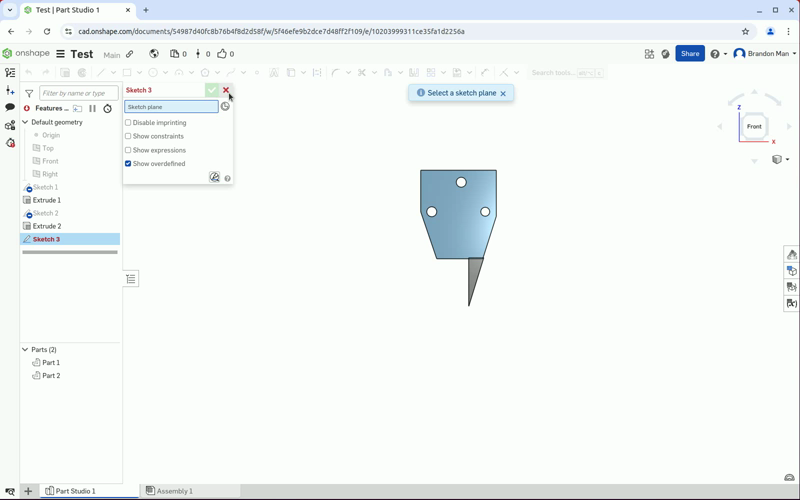
mouse_move(73, 163)
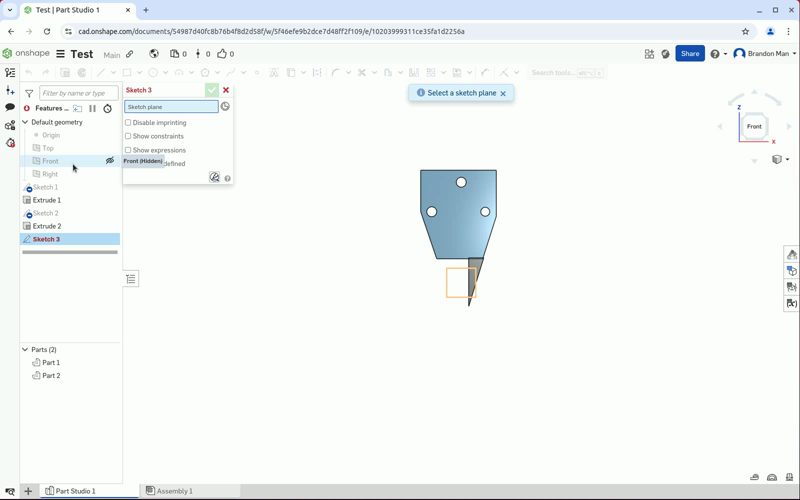
click(73, 163)
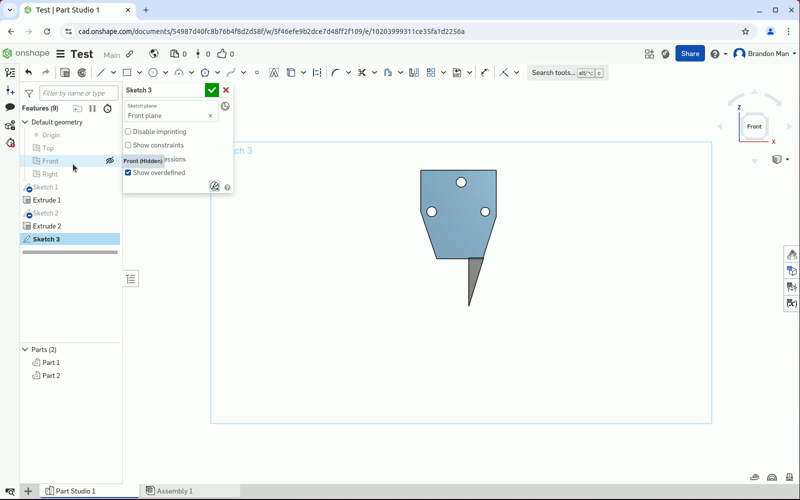
mouse_move(73, 352)
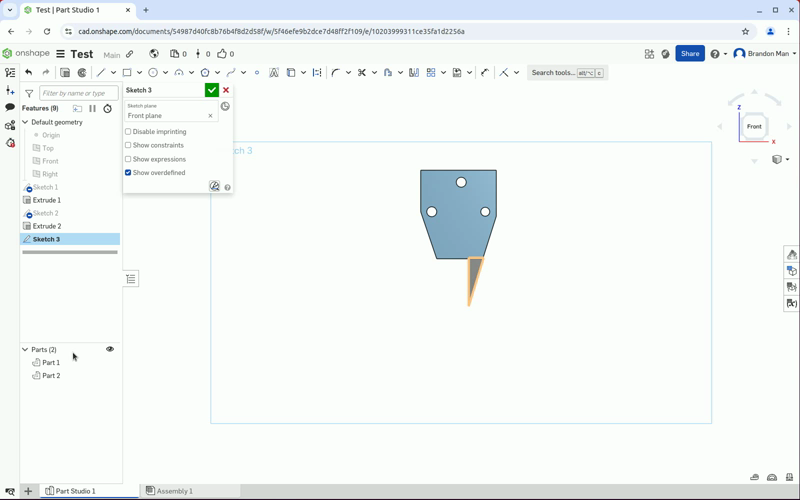
key(y)
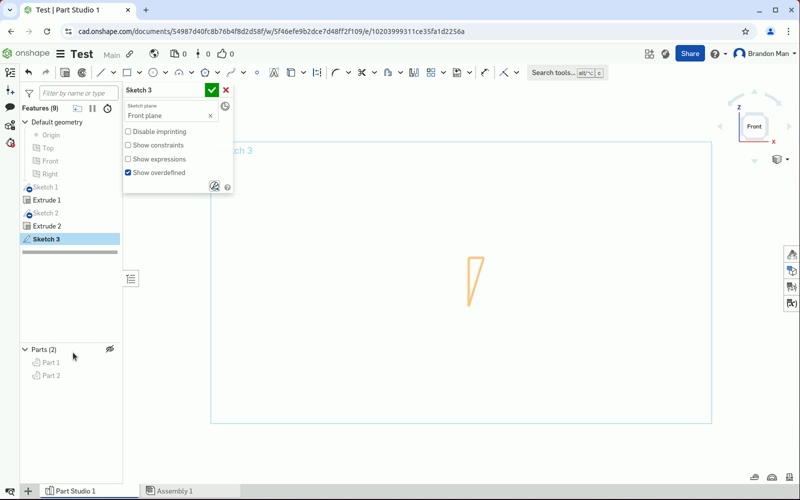
key(l)
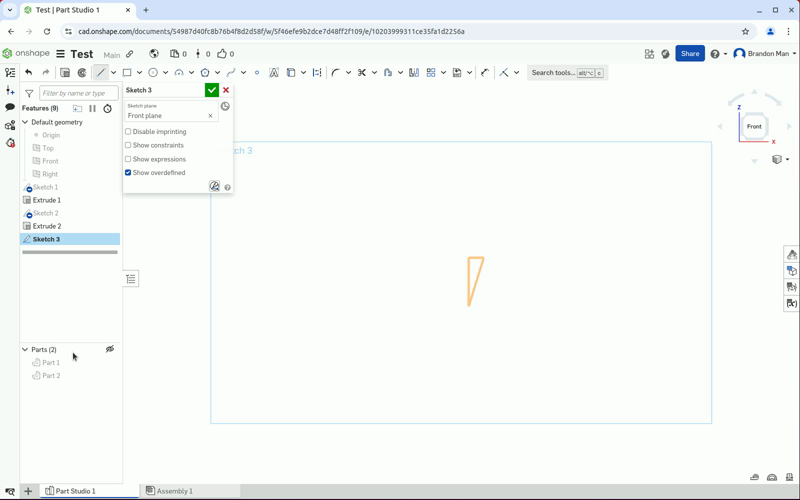
key_down(shift)
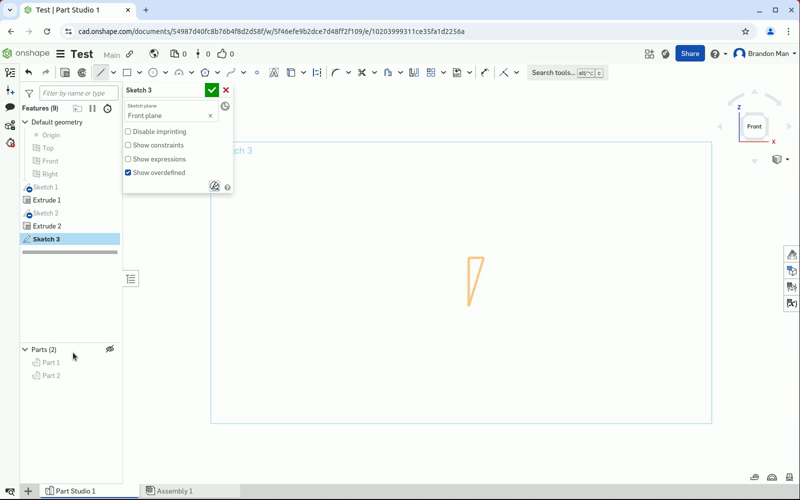
mouse_move(437, 306)
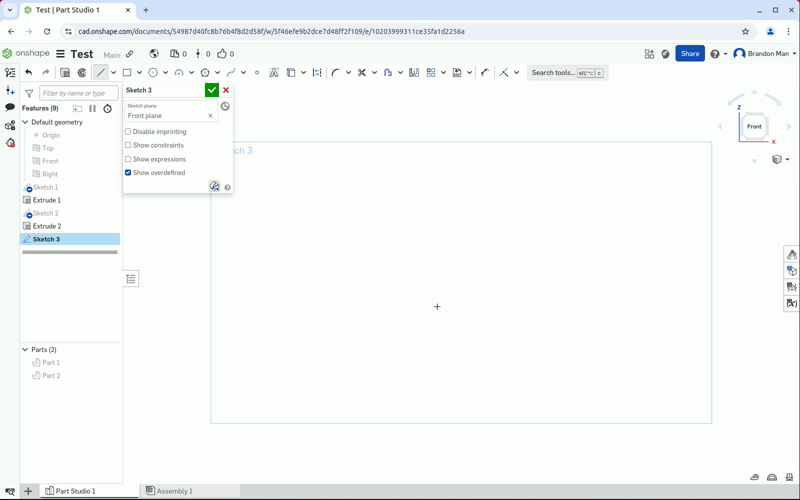
click(437, 306)
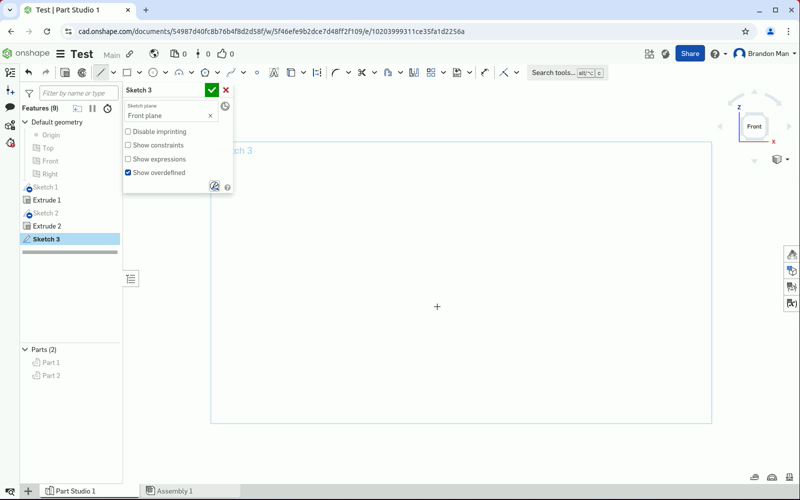
key_up(shift)
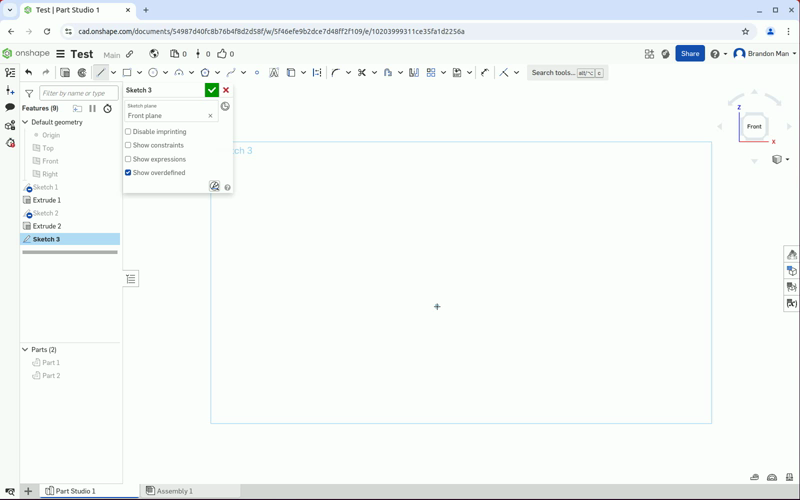
key_down(shift)
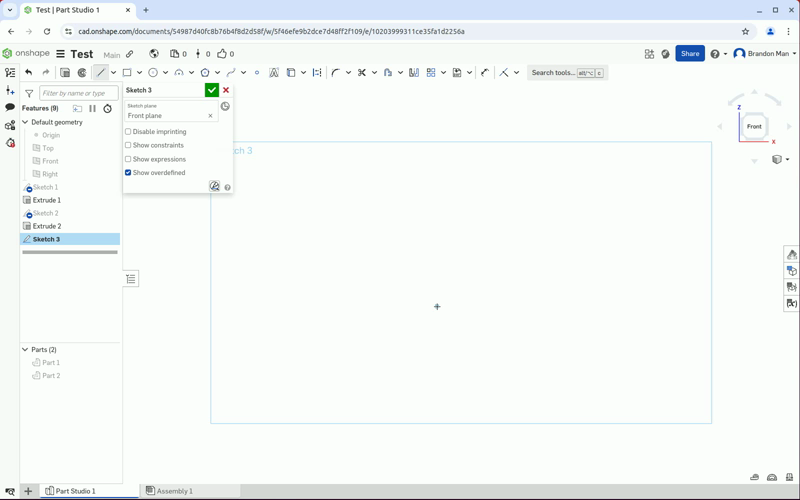
mouse_move(467, 306)
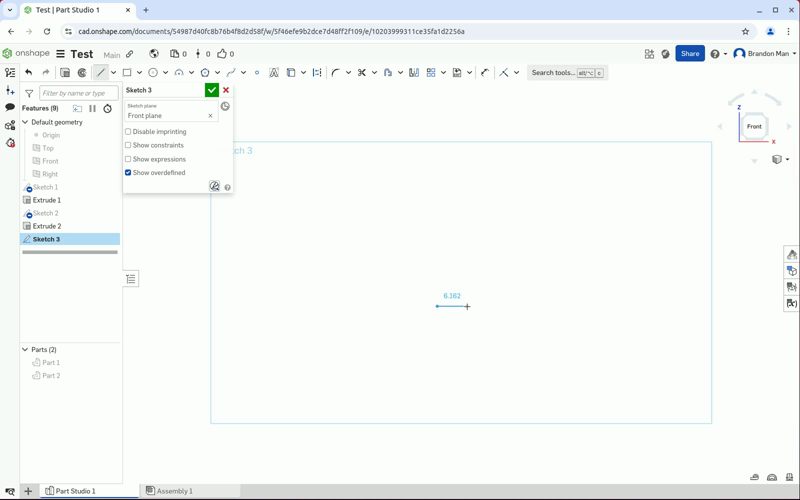
mouse_move(469, 306)
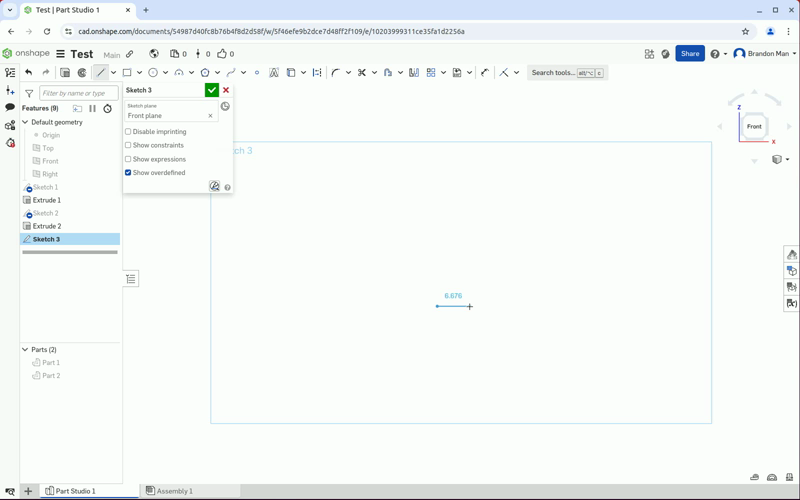
click(469, 306)
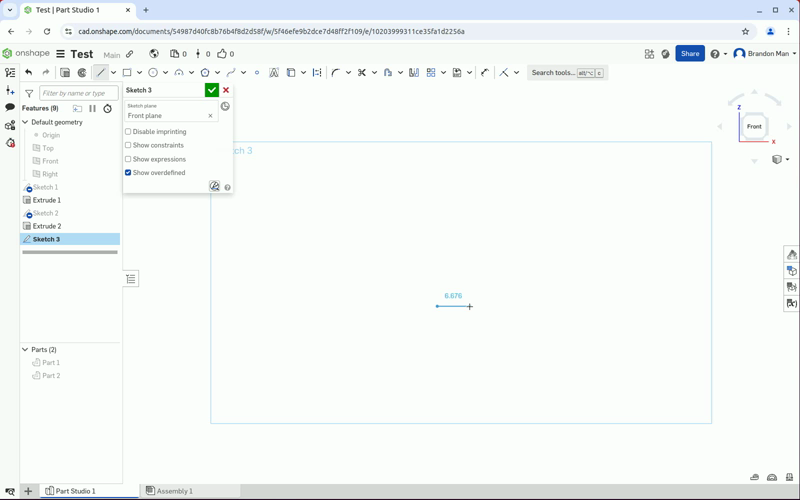
key_up(shift)
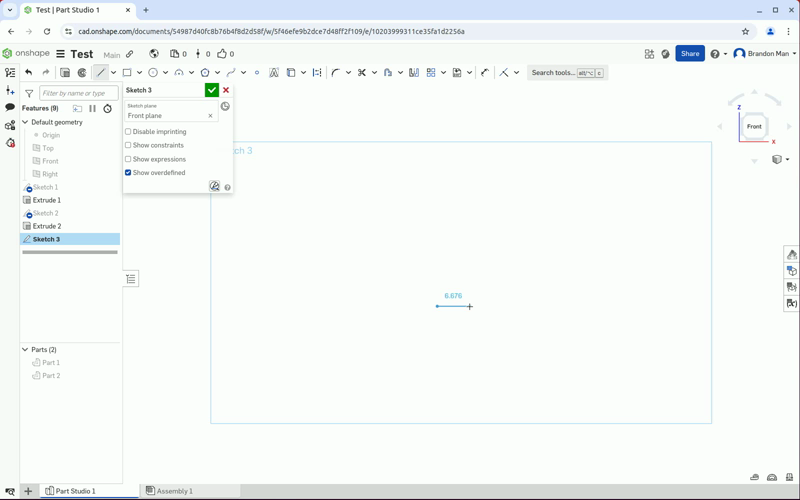
key_down(shift)
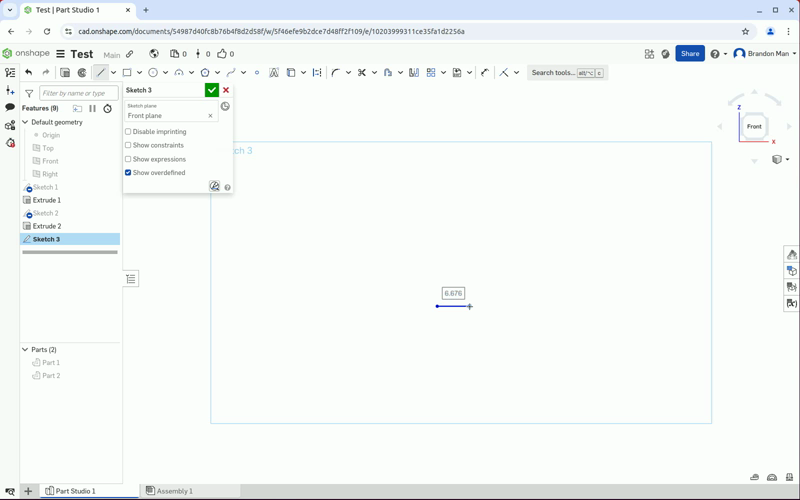
mouse_move(499, 306)
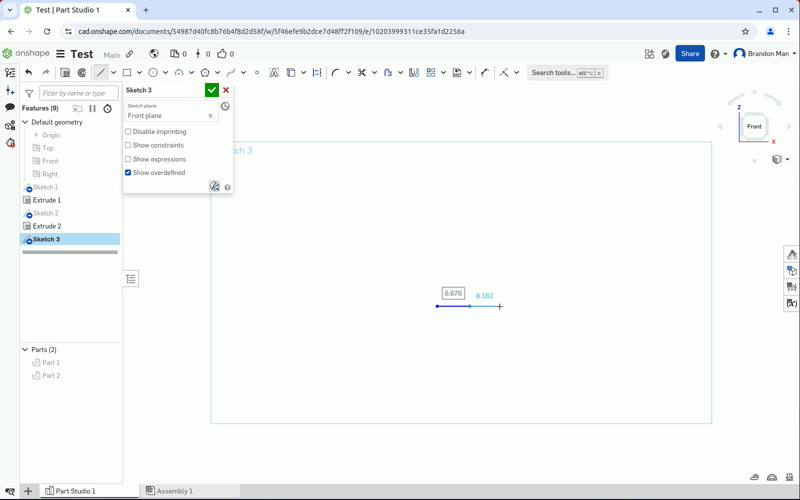
mouse_move(469, 257)
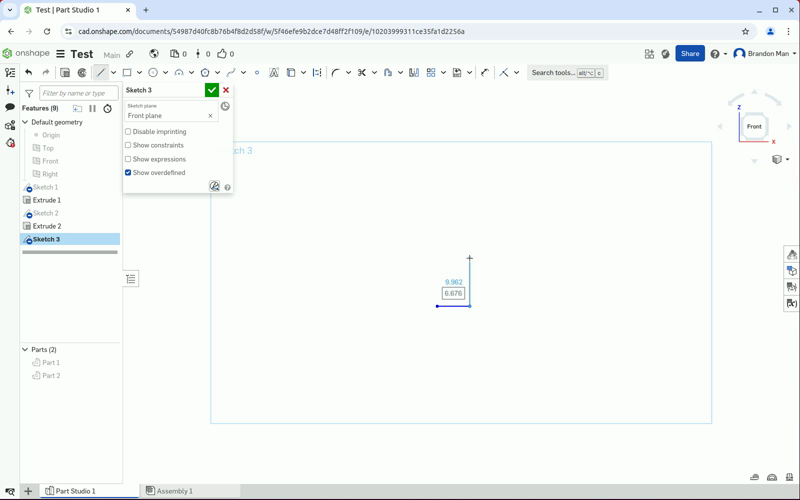
click(469, 257)
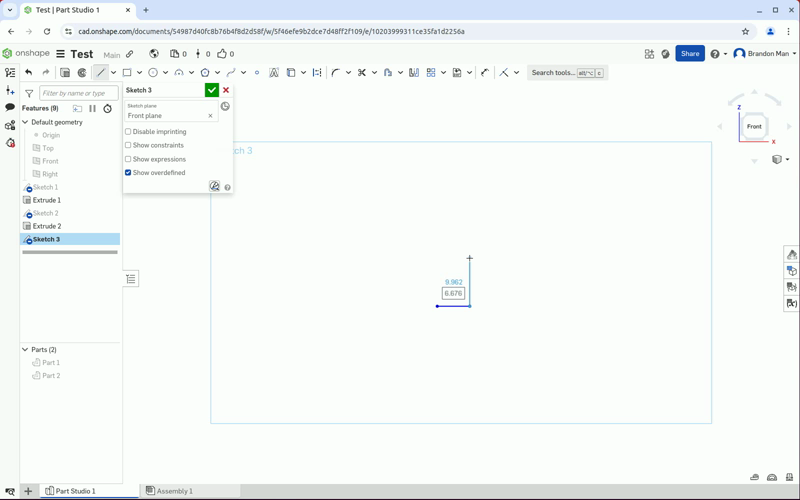
key_up(shift)
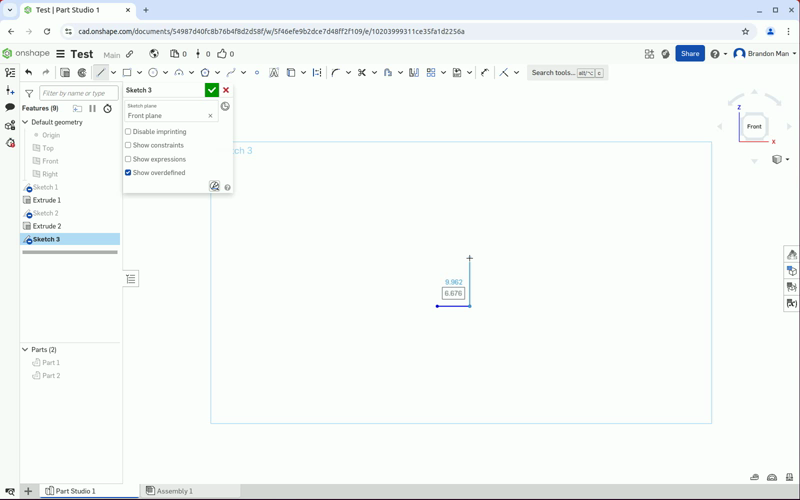
key_down(shift)
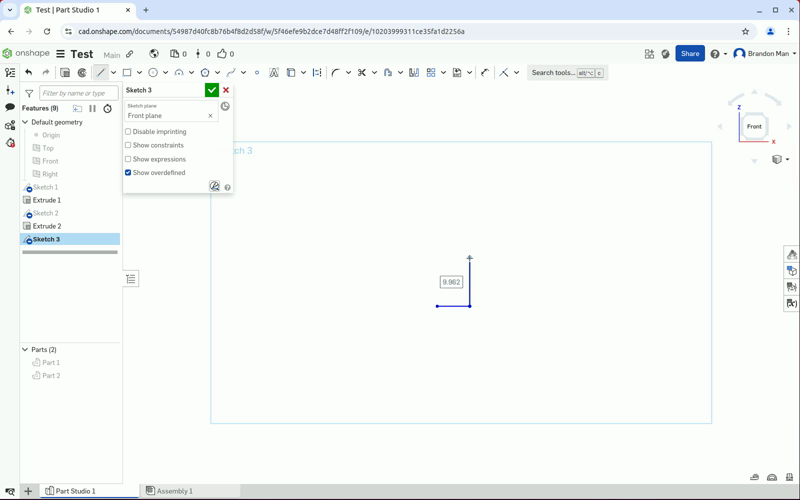
mouse_move(499, 257)
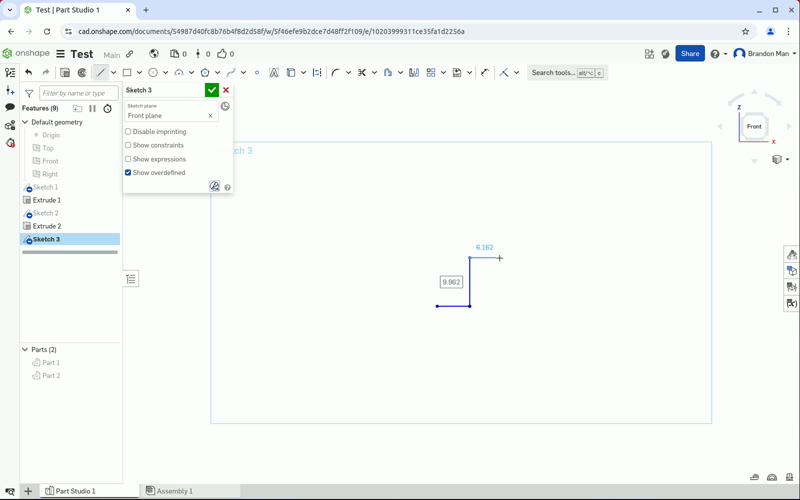
mouse_move(437, 257)
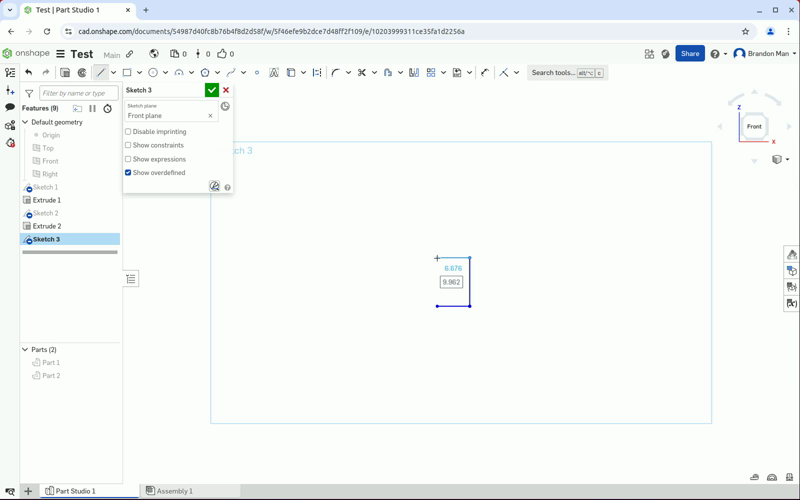
click(437, 257)
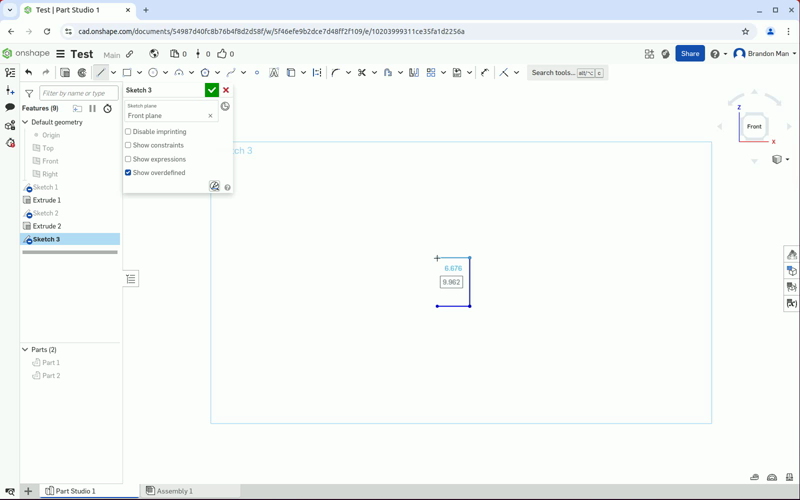
key_up(shift)
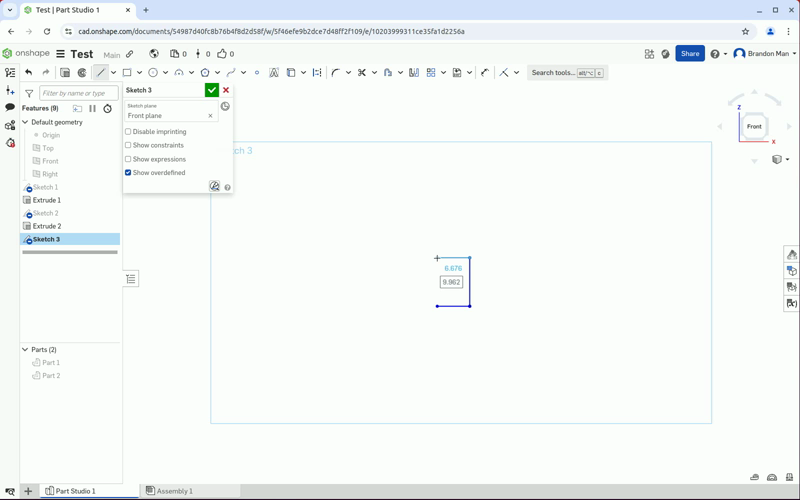
mouse_move(467, 257)
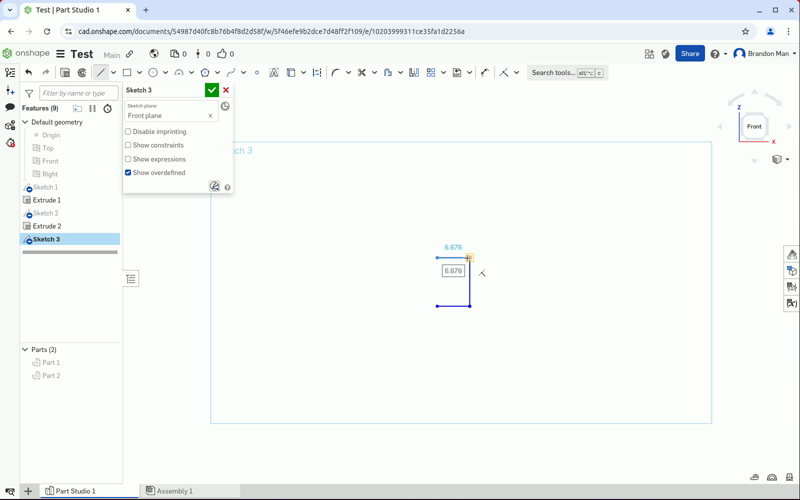
key_down(shift)
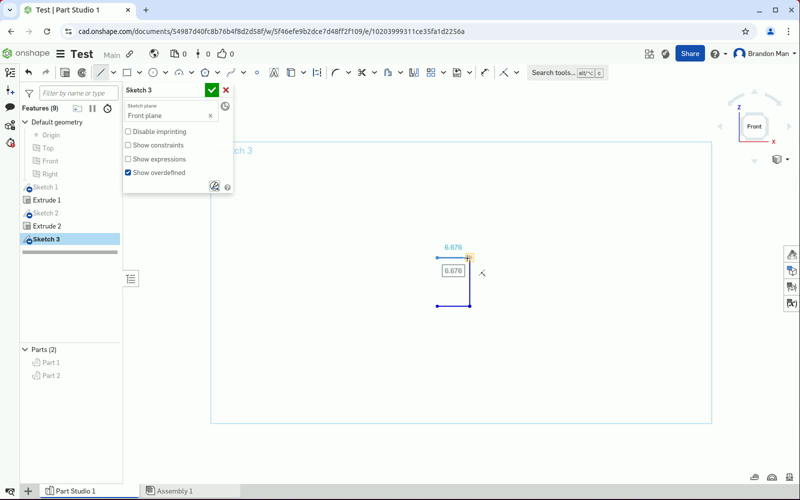
mouse_move(437, 306)
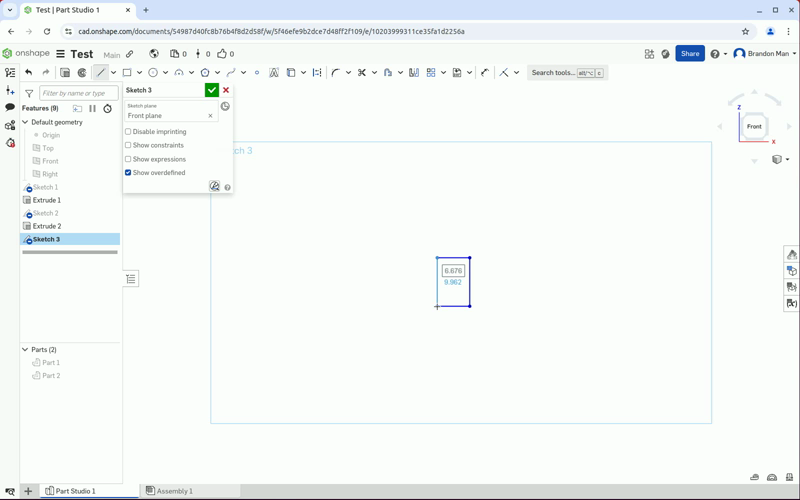
key_up(shift)
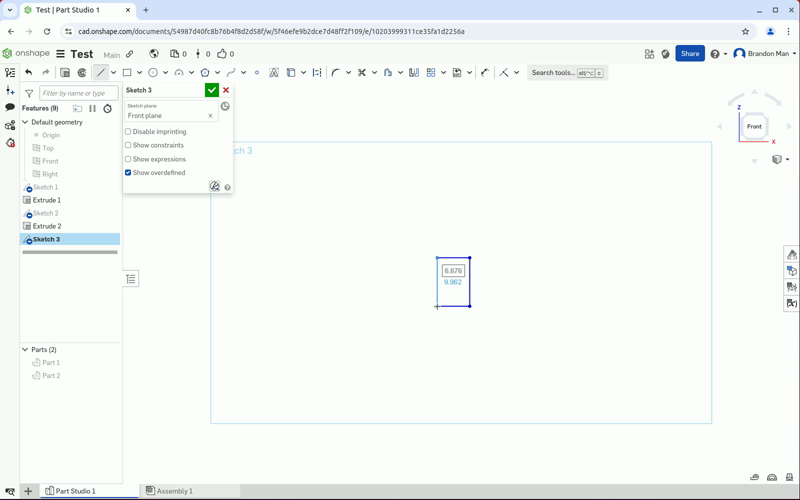
click(437, 306)
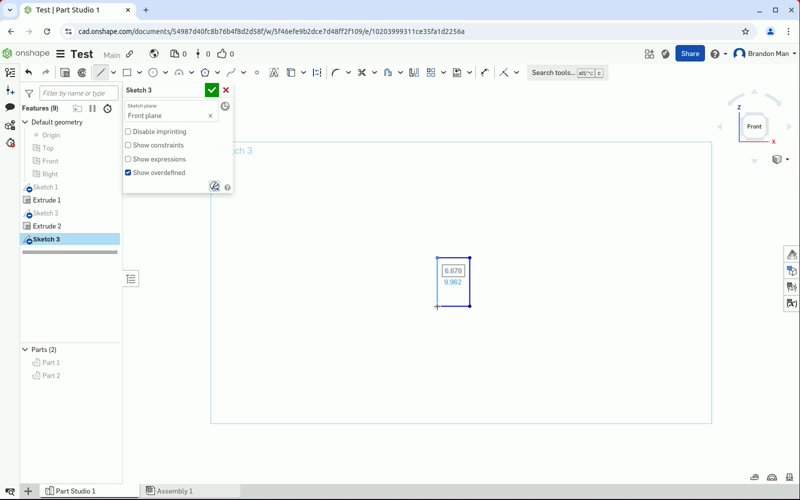
key(esc)
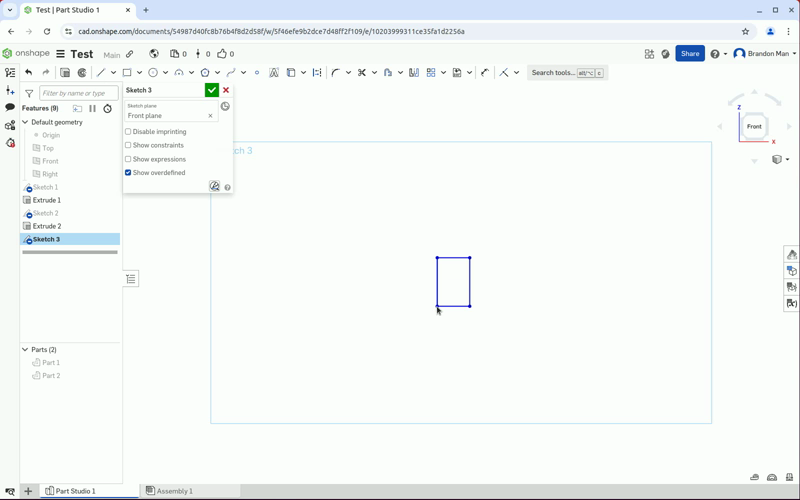
mouse_move(442, 303)
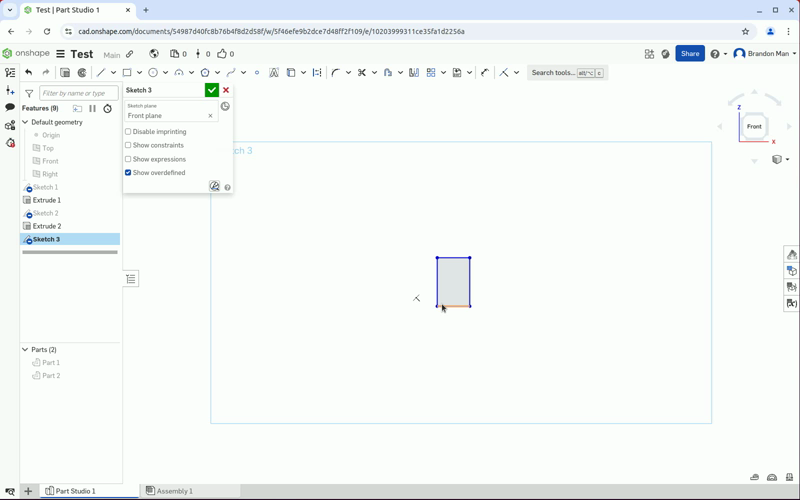
scroll(6)
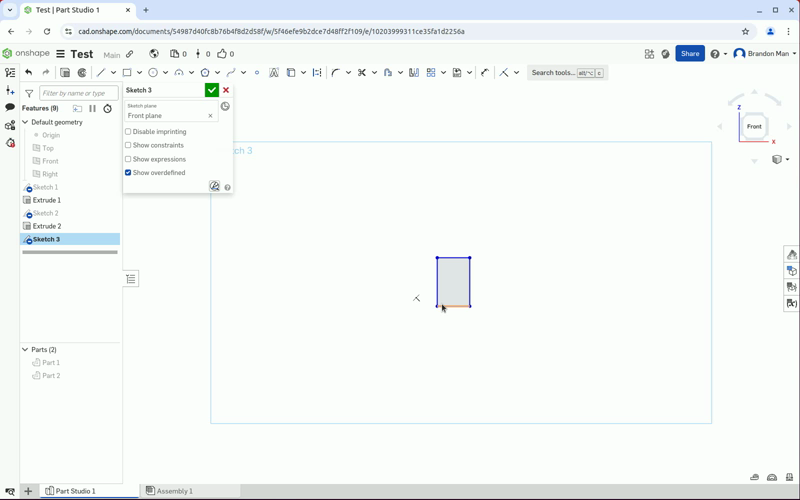
scroll(6)
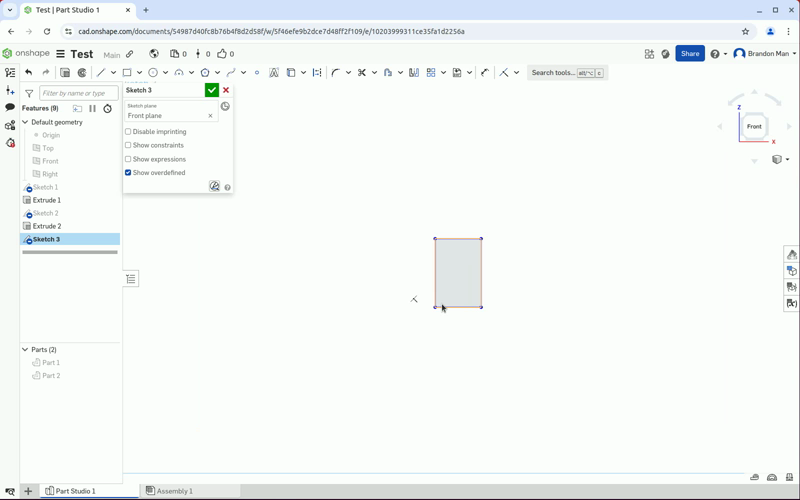
scroll(6)
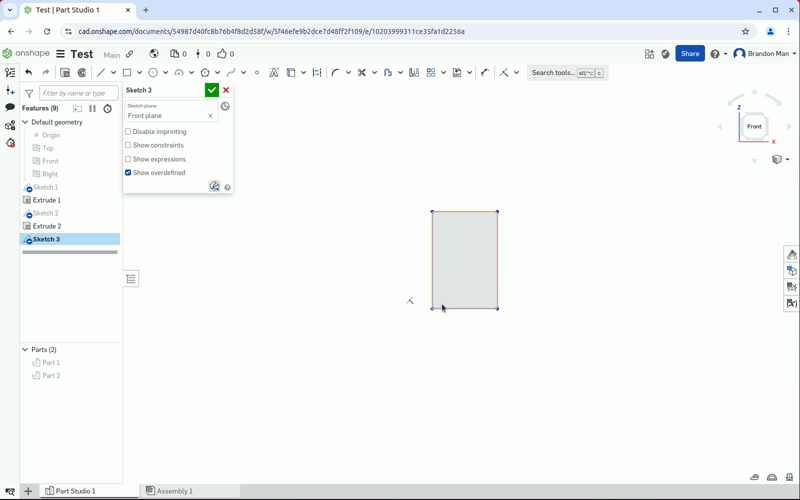
scroll(6)
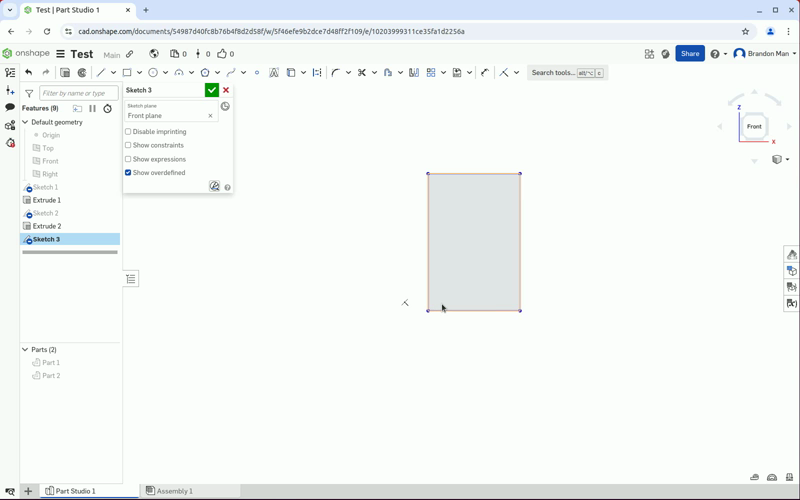
scroll(6)
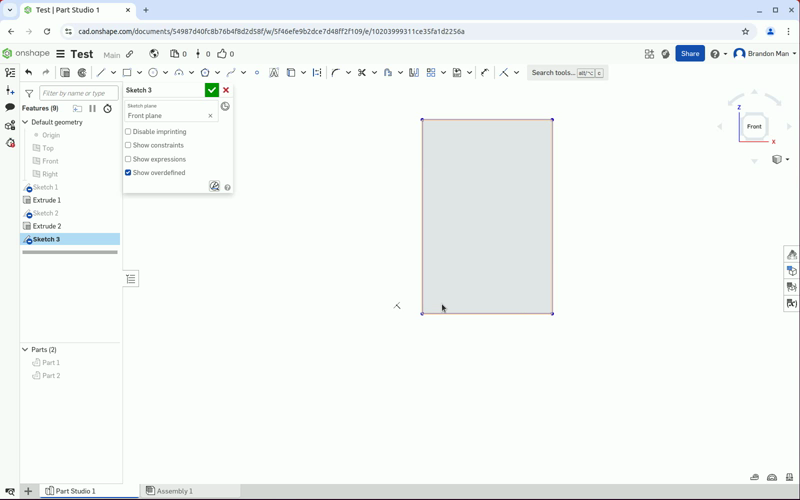
scroll(6)
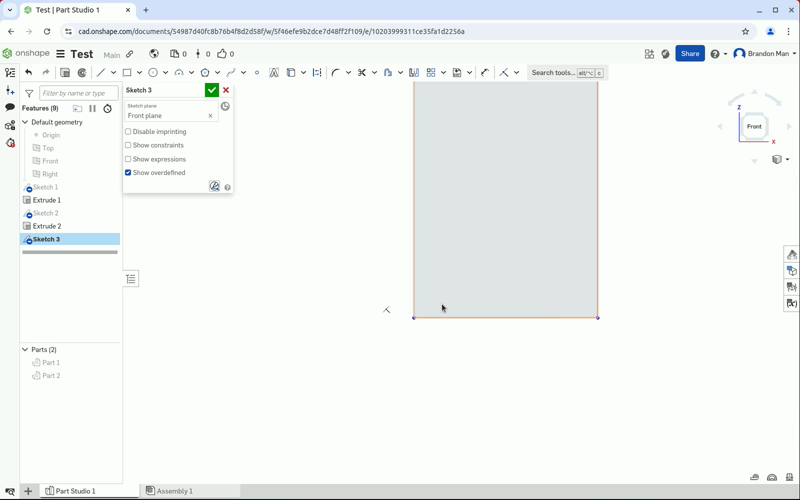
scroll(6)
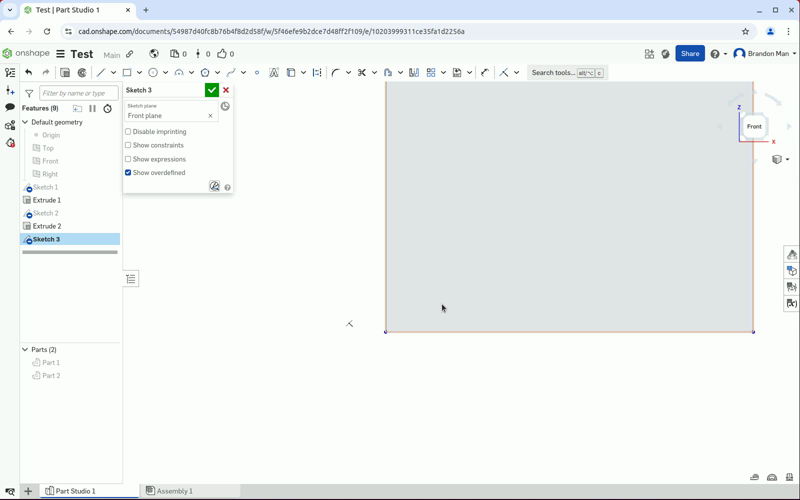
click(442, 303)
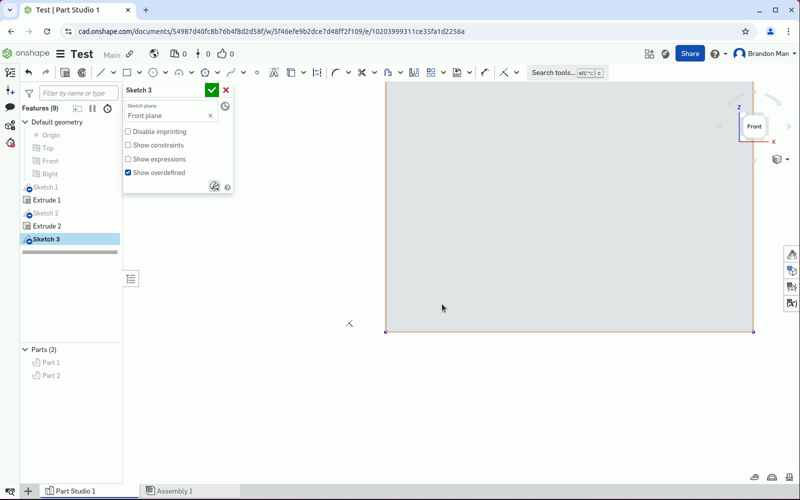
scroll(-6)
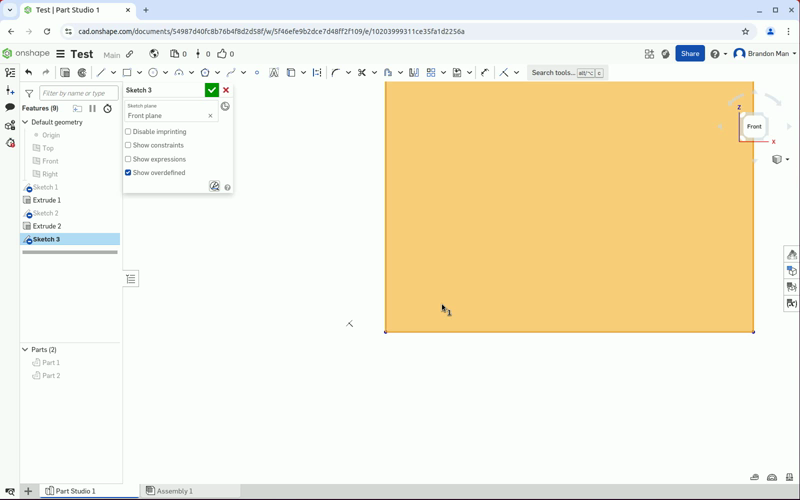
scroll(-6)
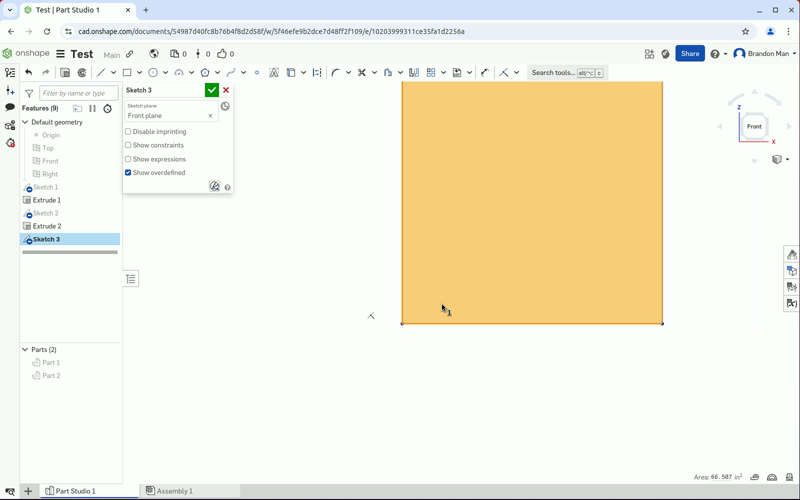
scroll(-6)
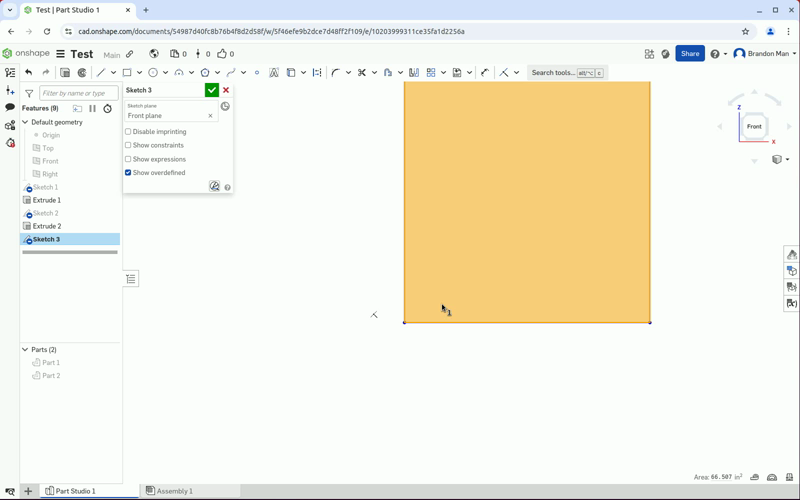
scroll(-6)
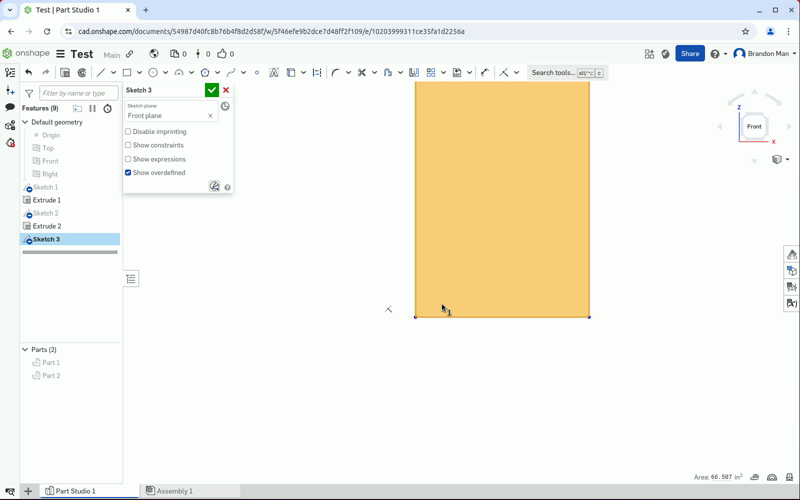
scroll(-6)
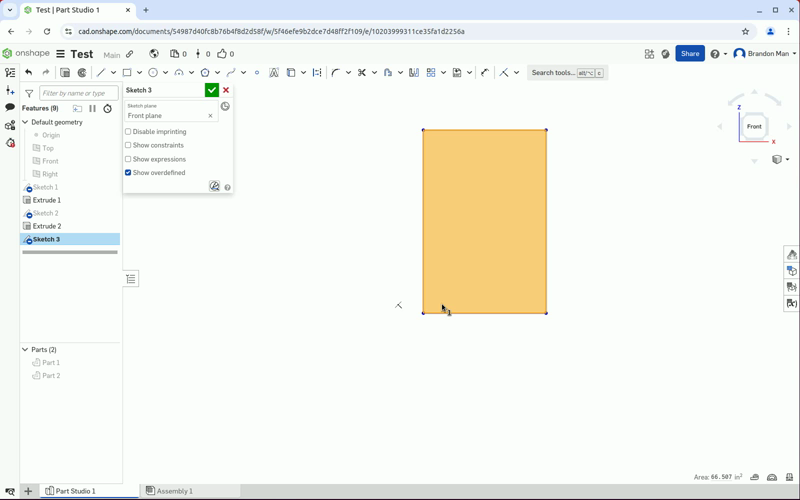
scroll(-6)
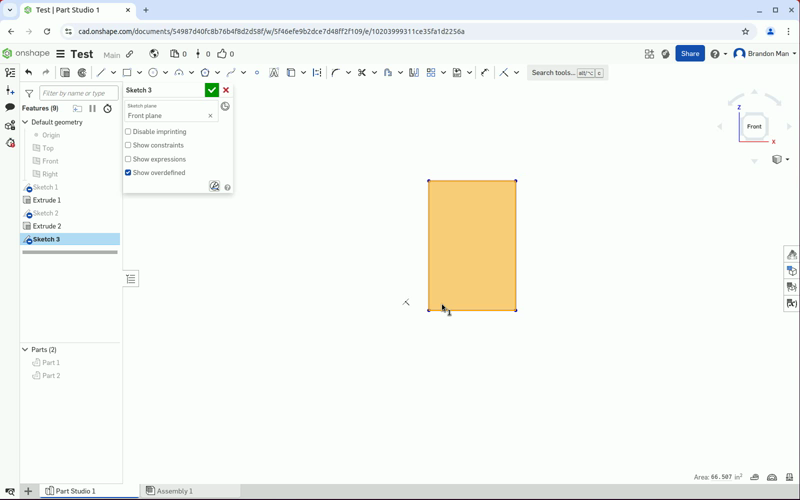
scroll(-6)
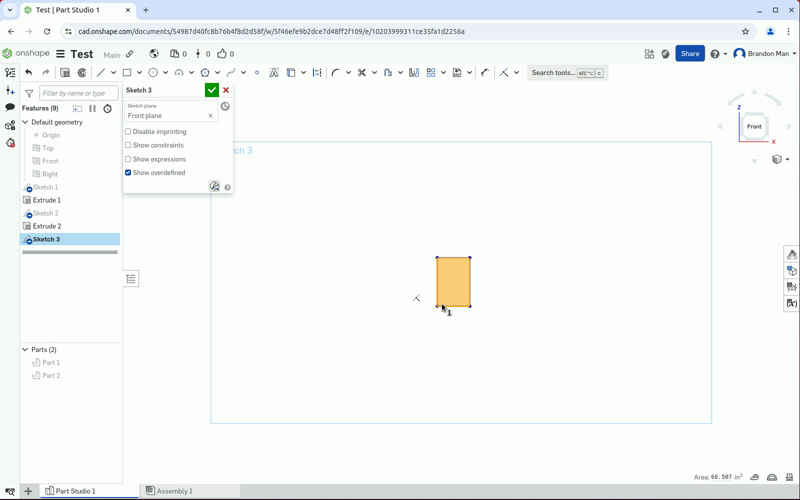
mouse_move(73, 352)
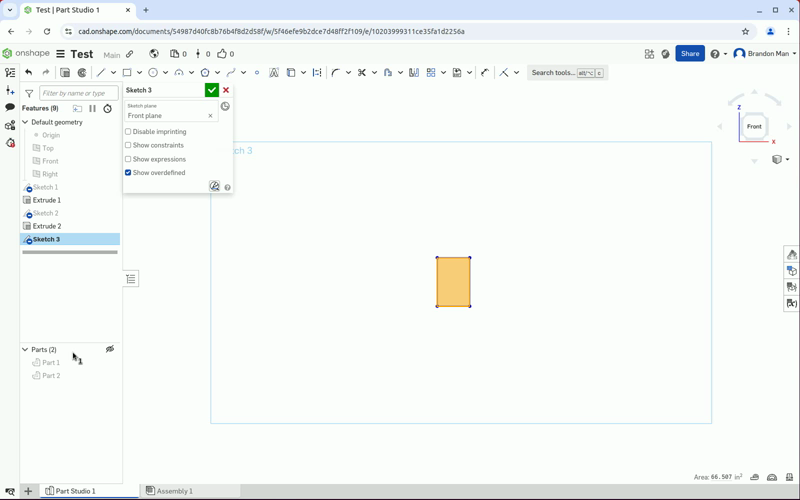
key(shift+y)
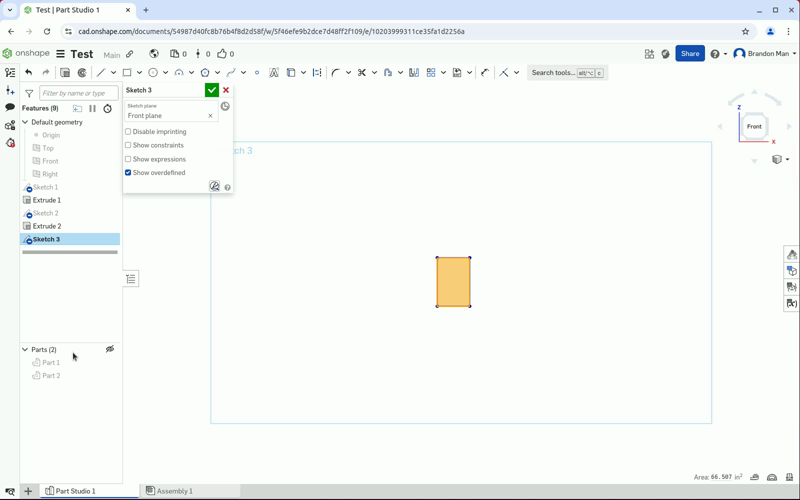
key(shift+e)
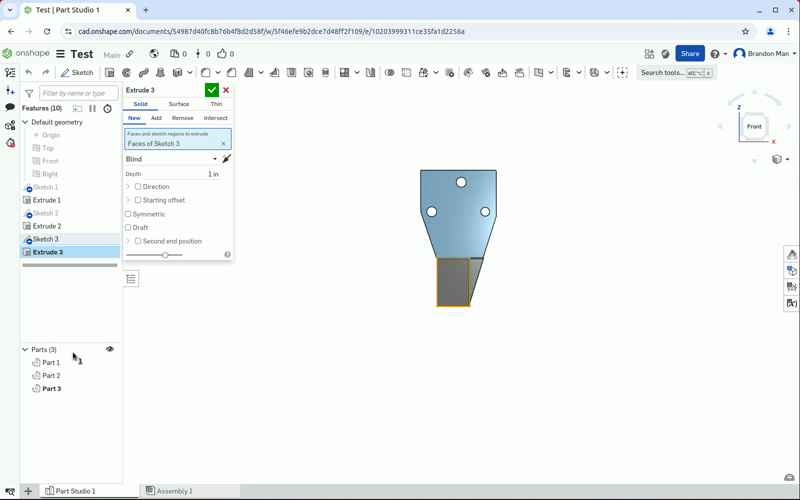
mouse_move(143, 106)
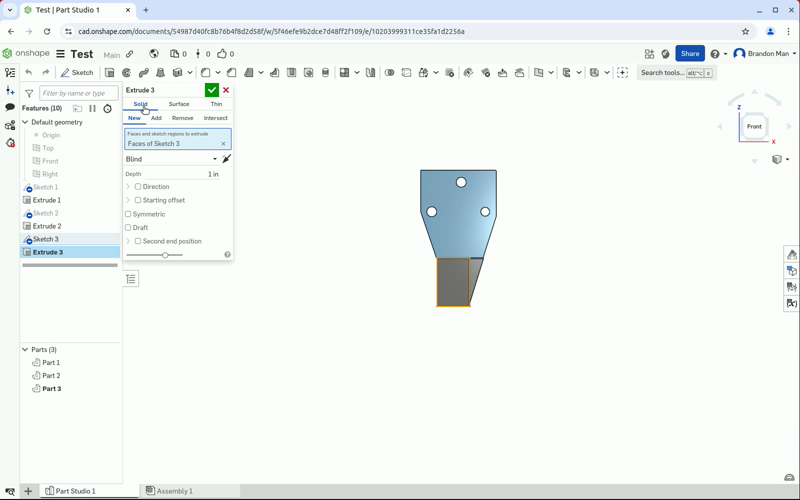
click(143, 106)
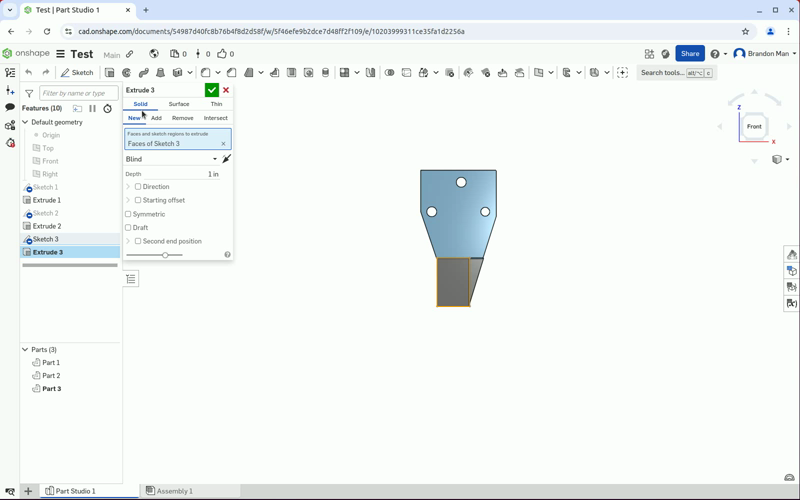
mouse_move(137, 120)
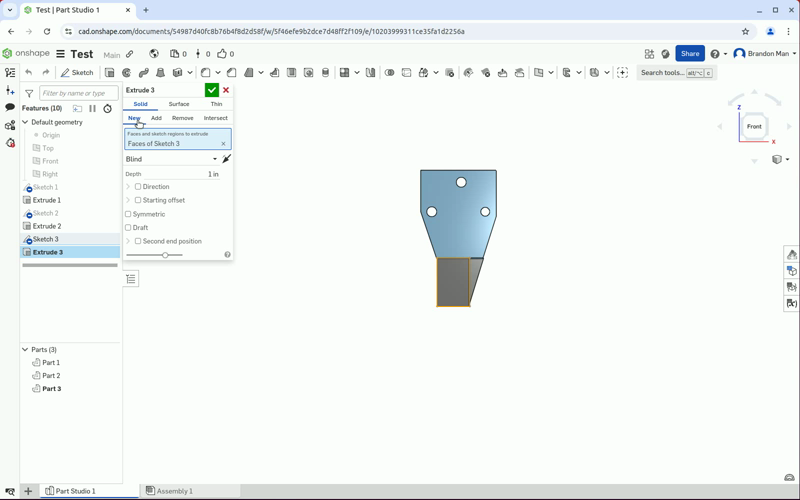
click(137, 120)
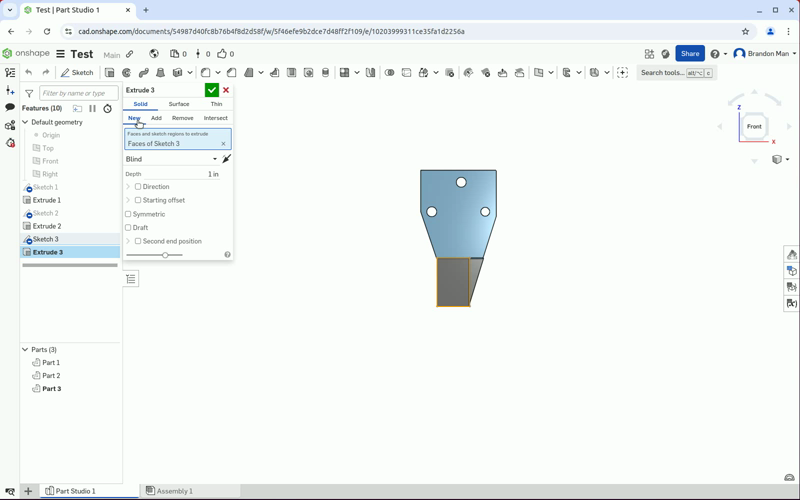
key(tab, 4)
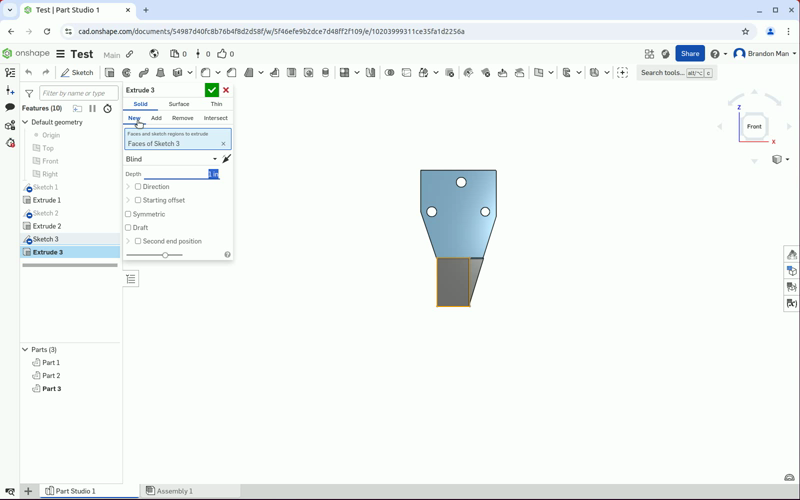
text(0.963)
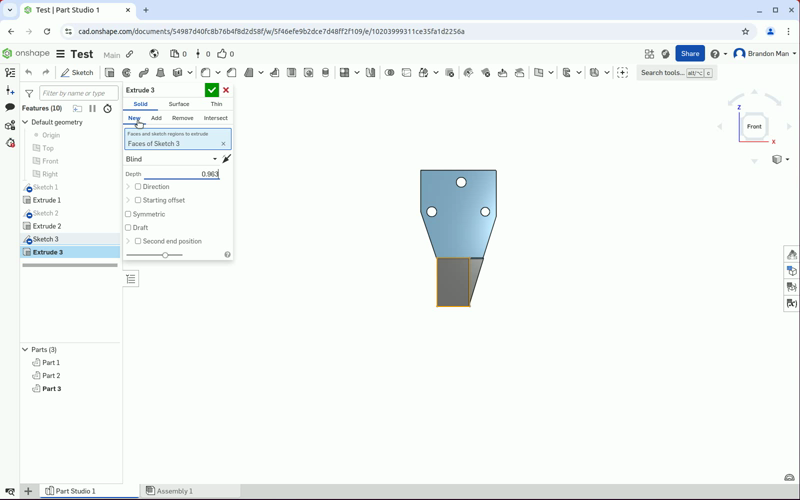
key(enter)
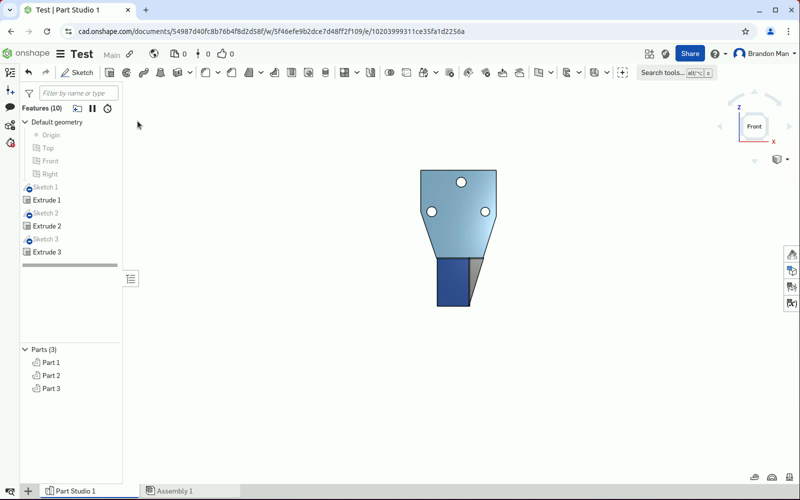
key(shift+h)
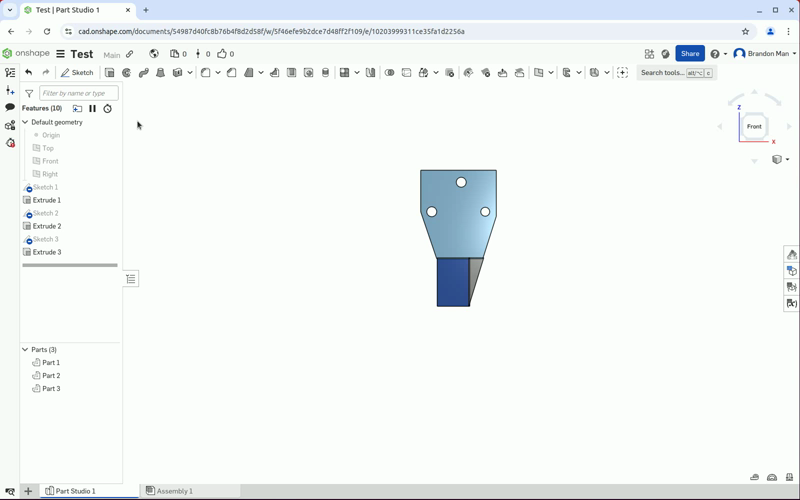
key(shift+h)
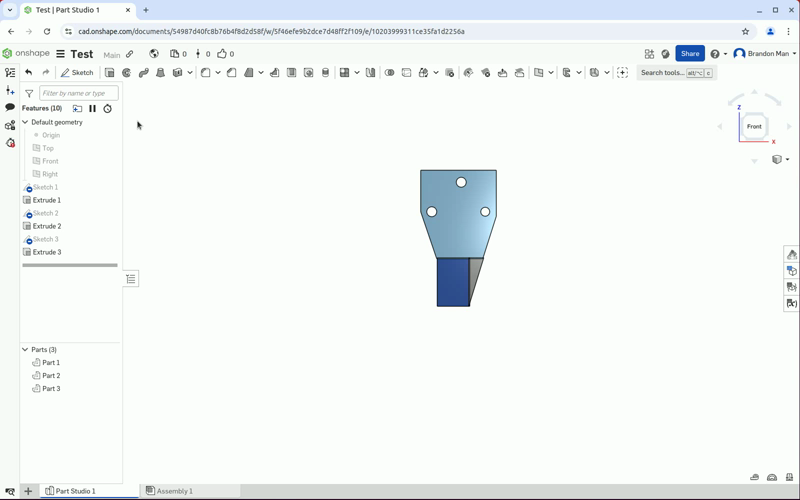
mouse_move(73, 189)
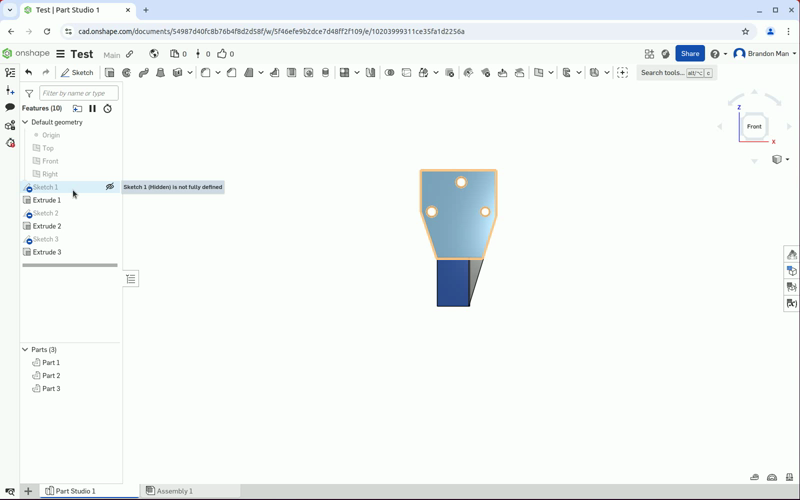
click(73, 189)
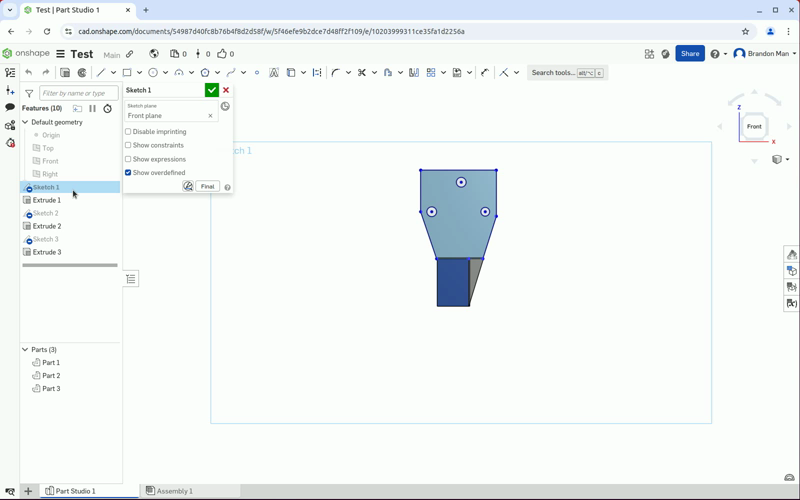
mouse_move(229, 92)
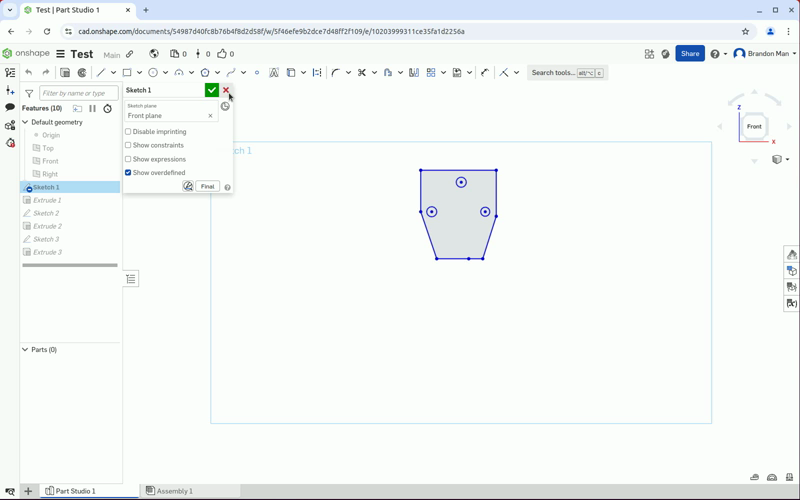
click(229, 92)
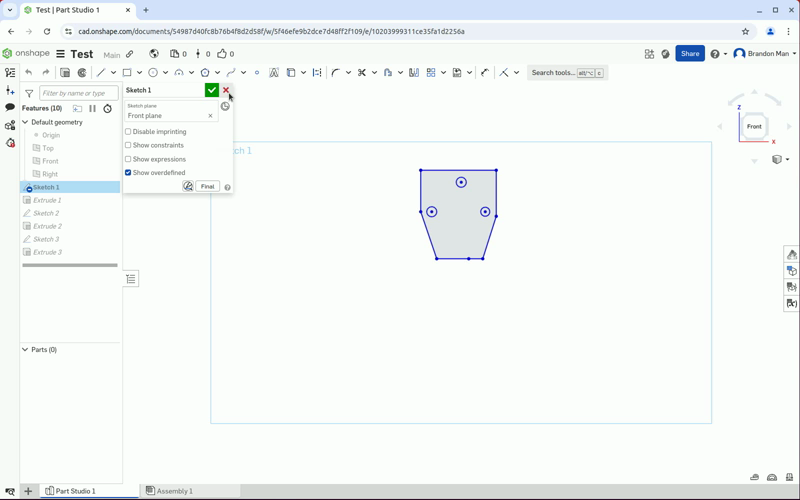
key(shift+s)
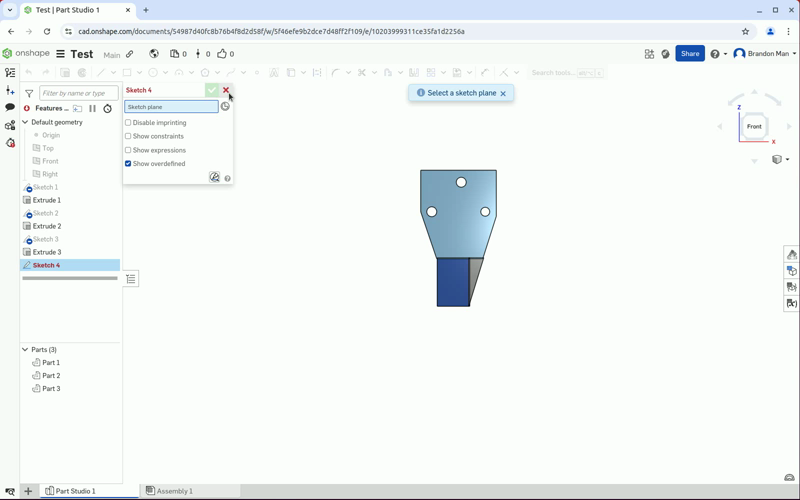
mouse_move(73, 163)
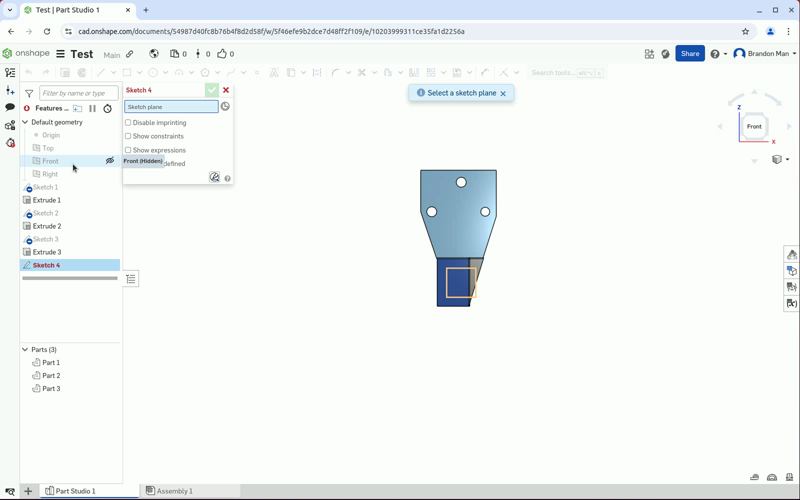
click(73, 163)
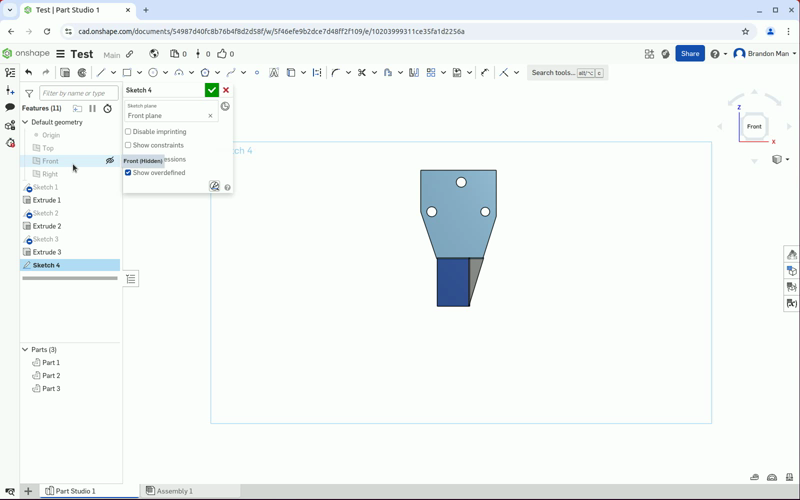
mouse_move(73, 352)
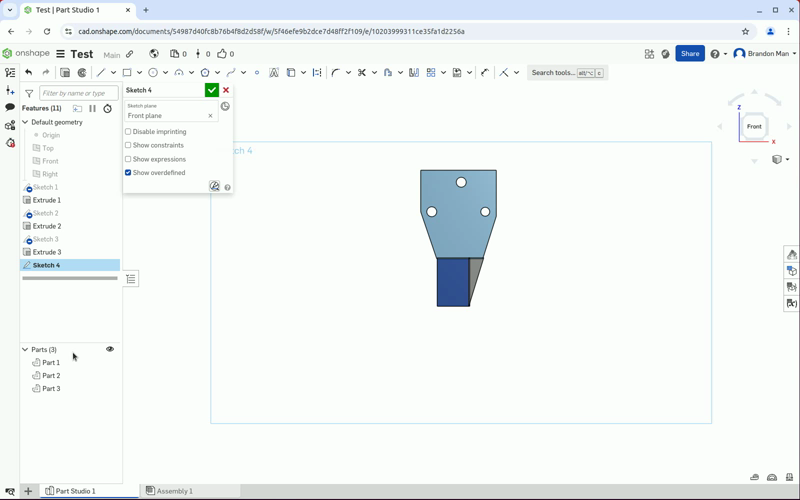
key(y)
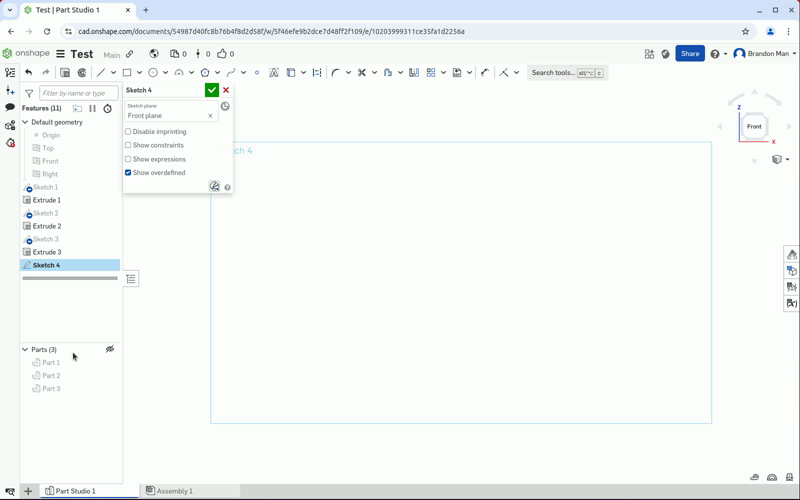
key(l)
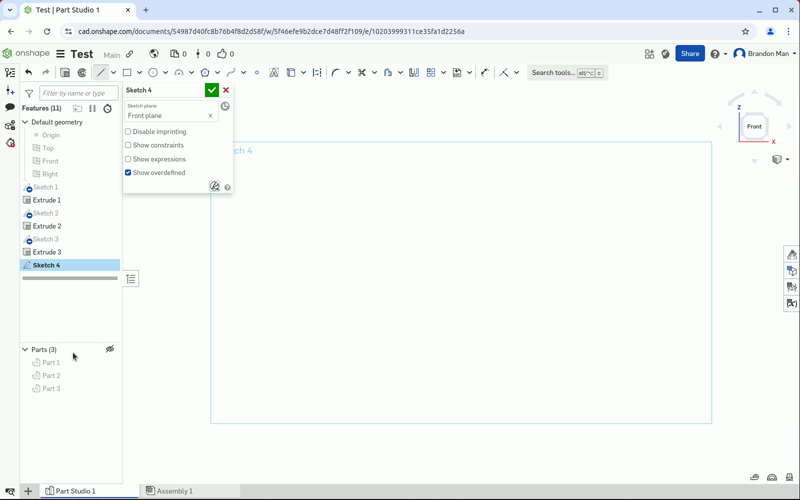
key_down(shift)
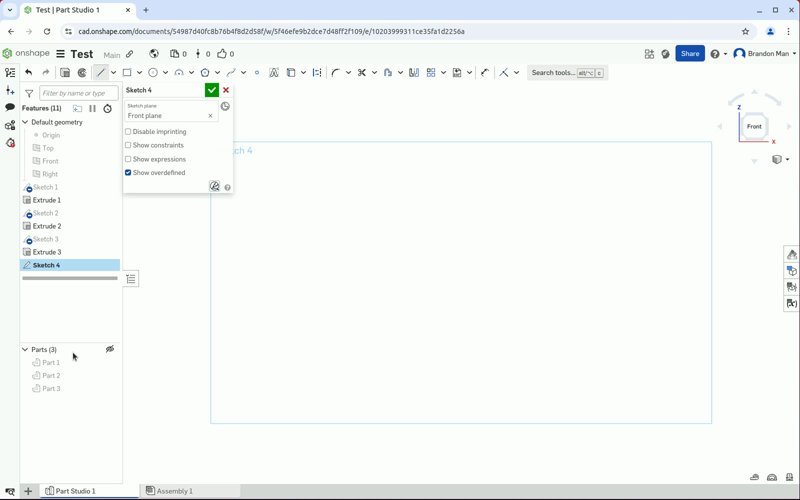
mouse_move(420, 259)
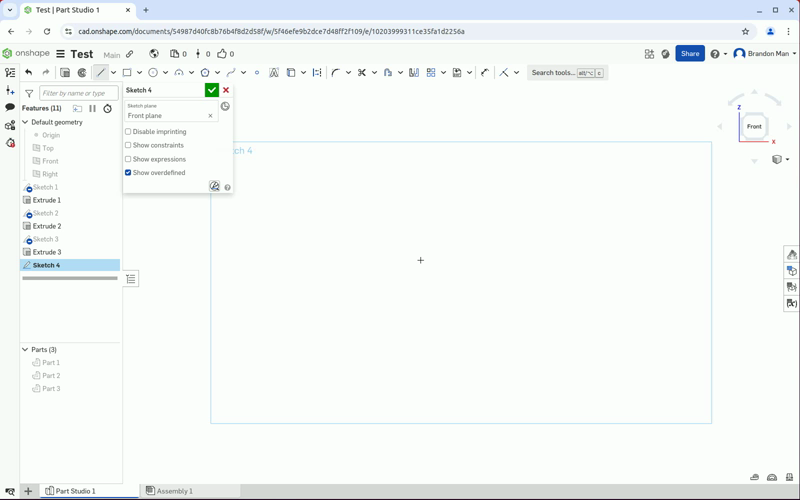
click(420, 259)
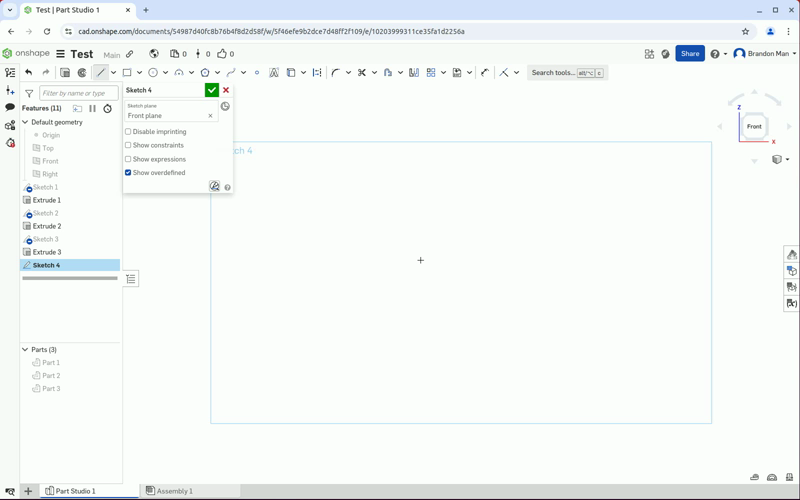
key_up(shift)
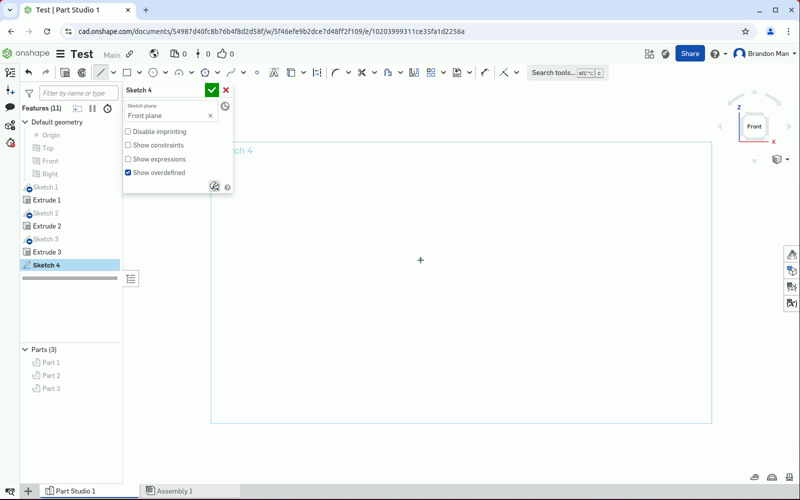
key_down(shift)
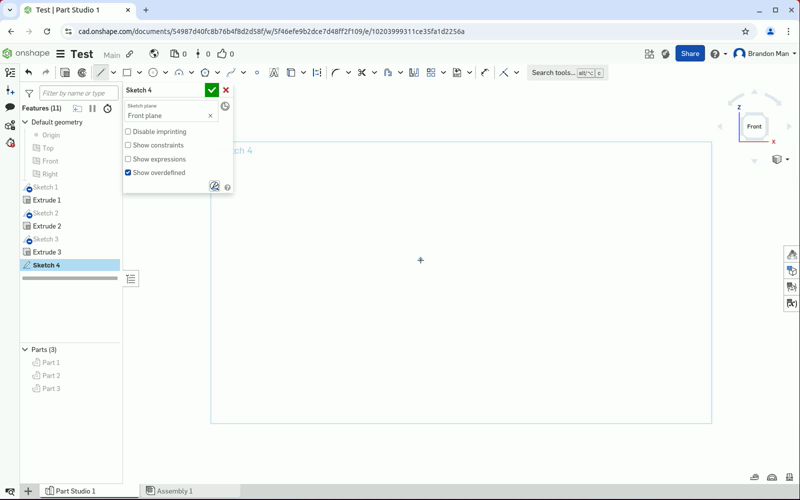
mouse_move(450, 259)
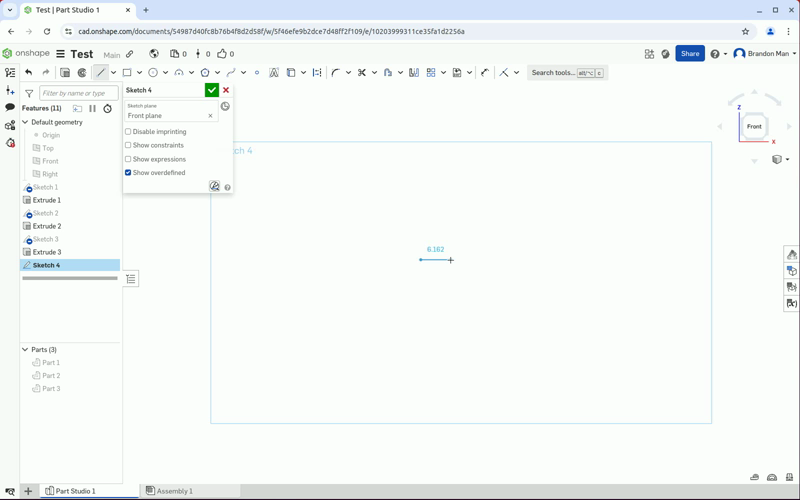
mouse_move(437, 259)
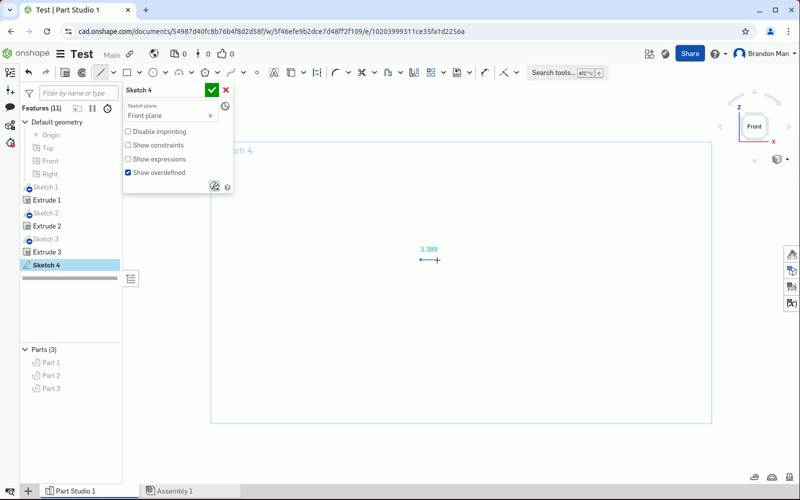
click(437, 259)
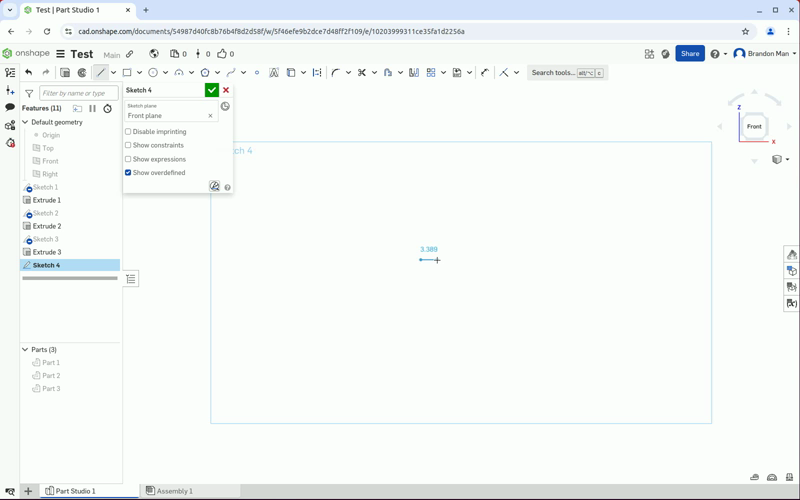
key_up(shift)
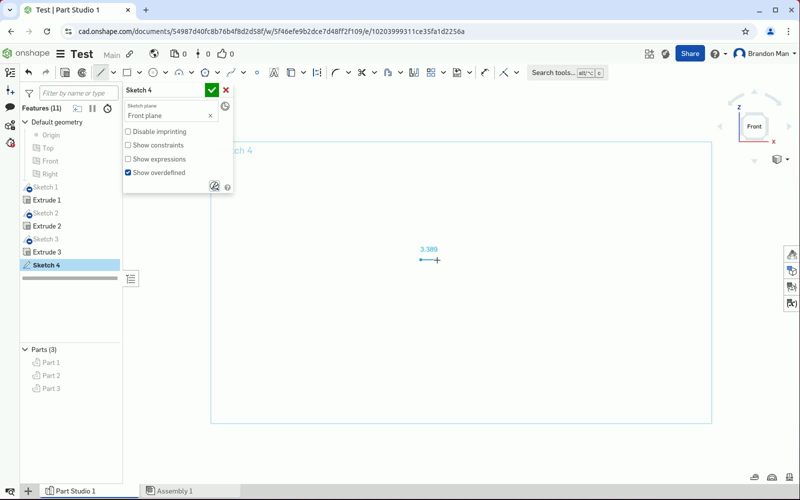
key_down(shift)
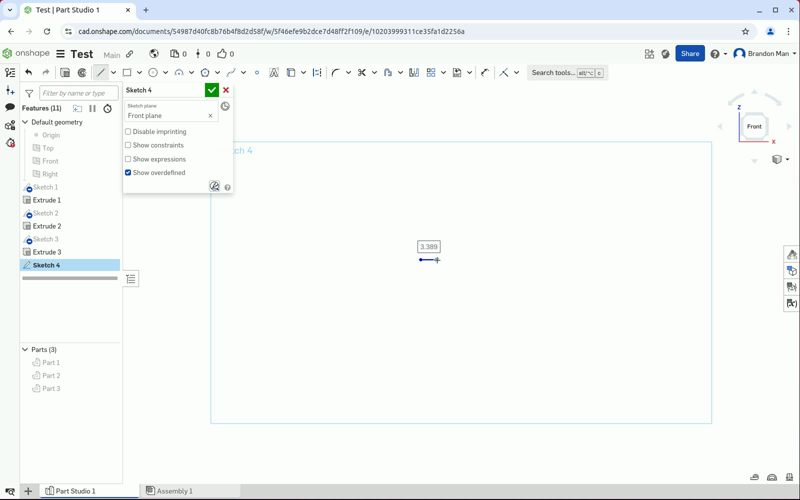
mouse_move(467, 259)
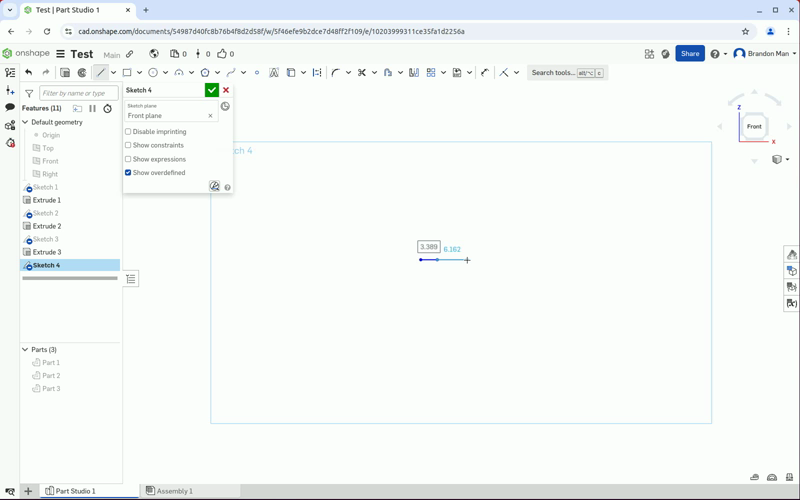
mouse_move(420, 210)
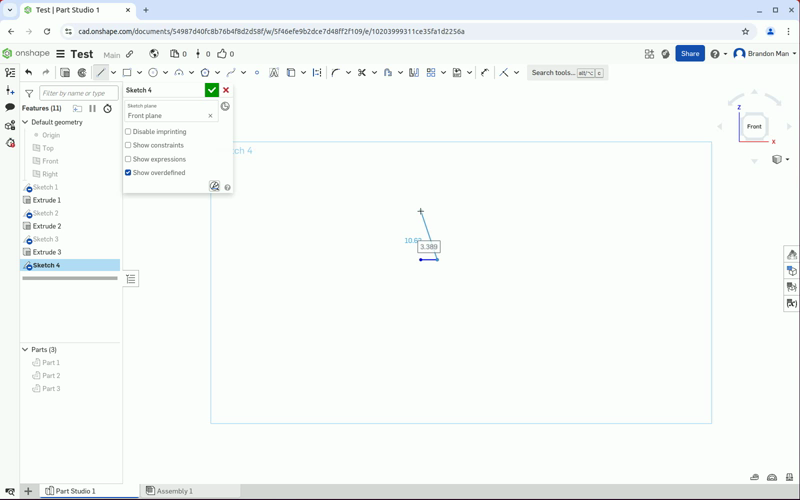
click(420, 210)
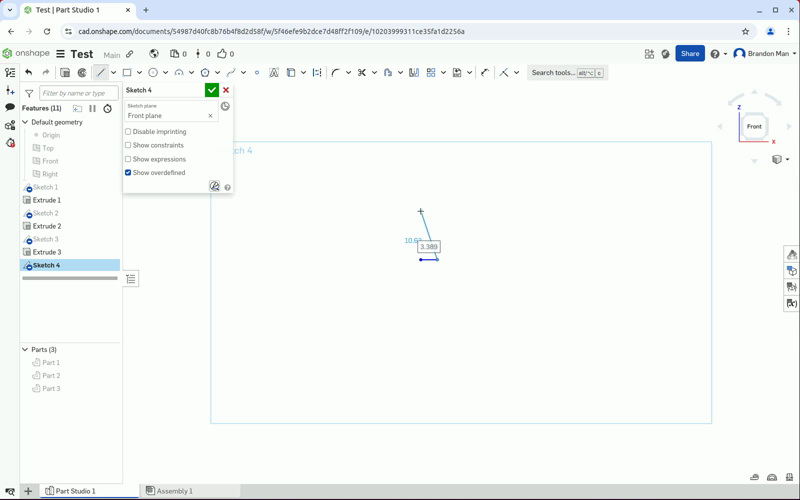
key_up(shift)
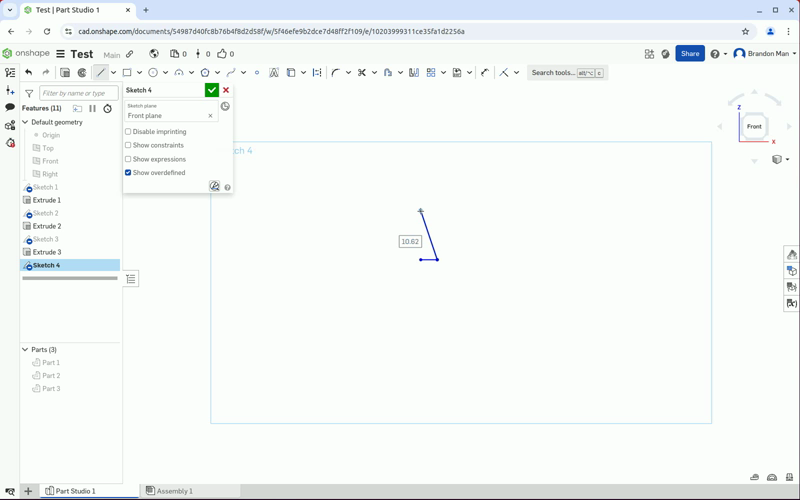
mouse_move(450, 210)
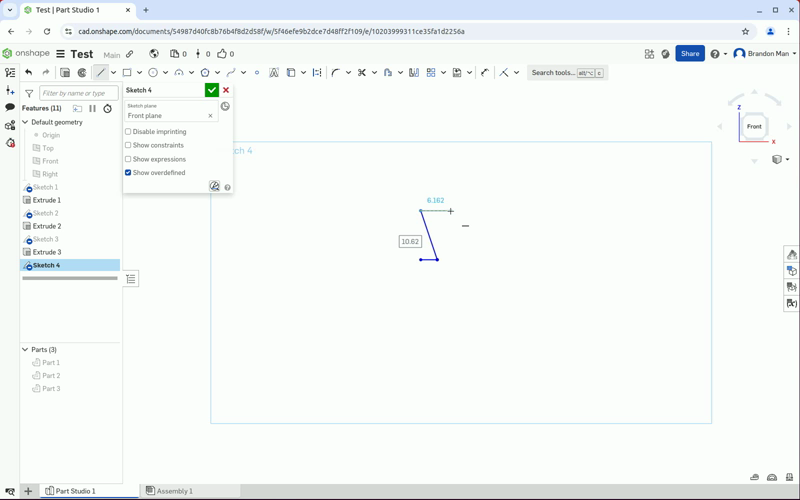
key_down(shift)
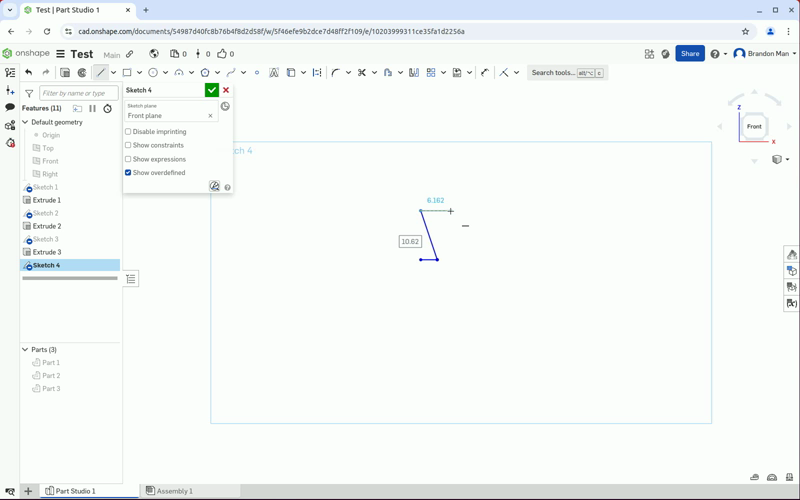
mouse_move(420, 259)
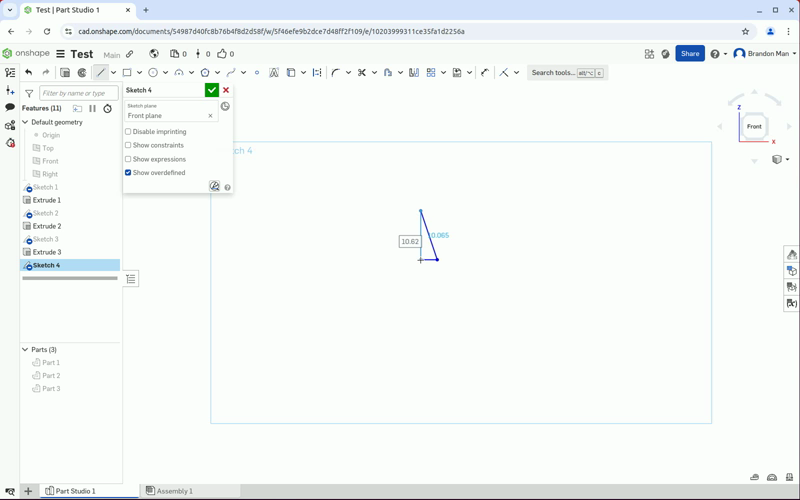
key_up(shift)
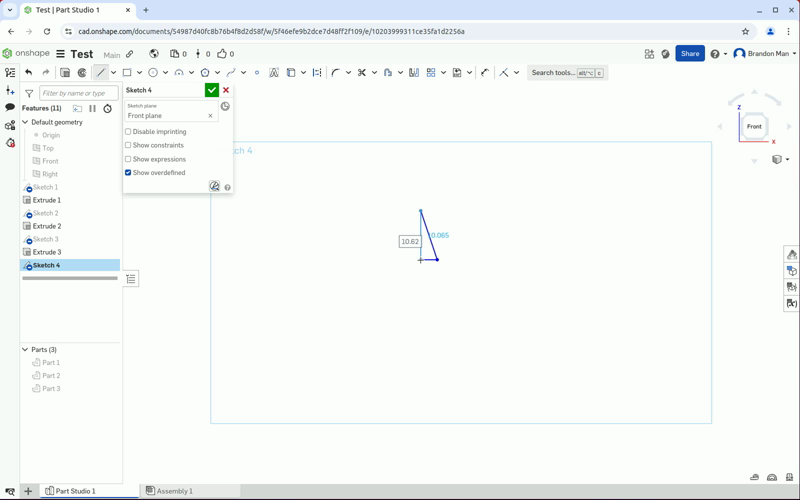
click(420, 259)
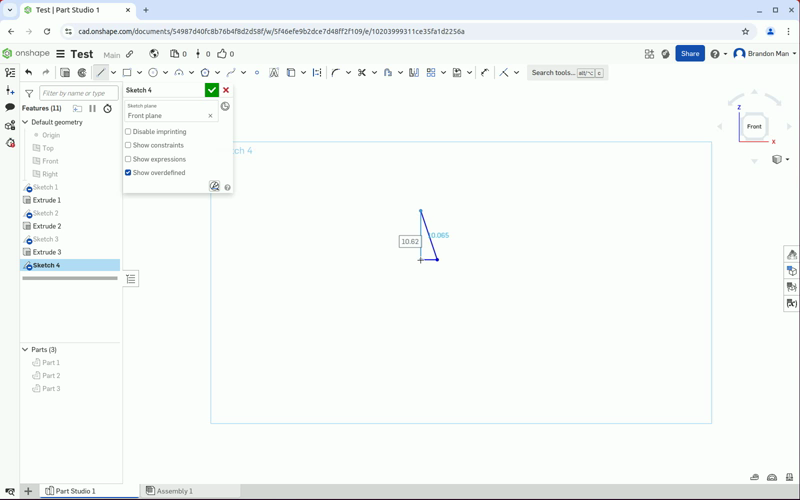
key(esc)
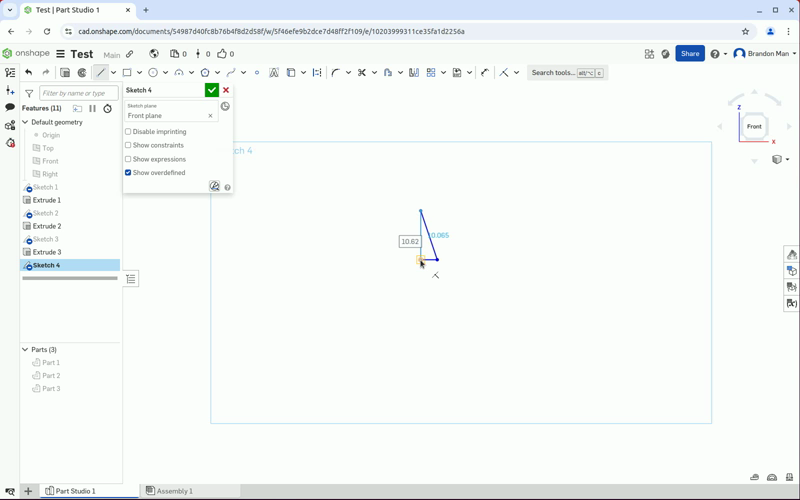
mouse_move(422, 258)
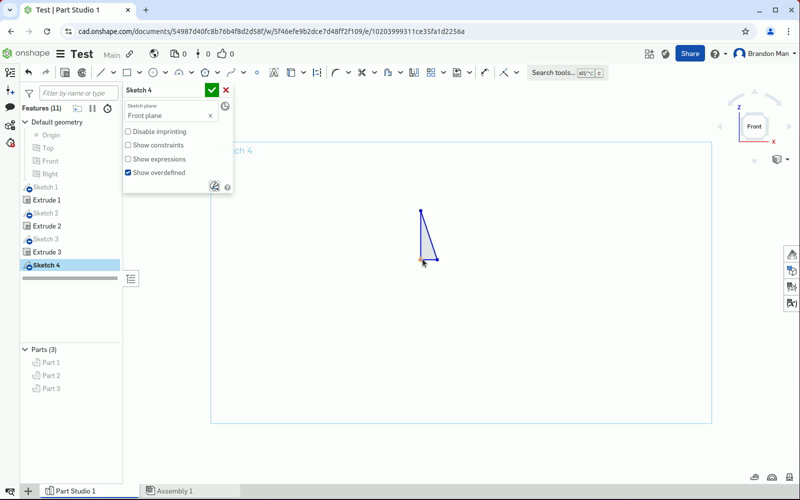
scroll(6)
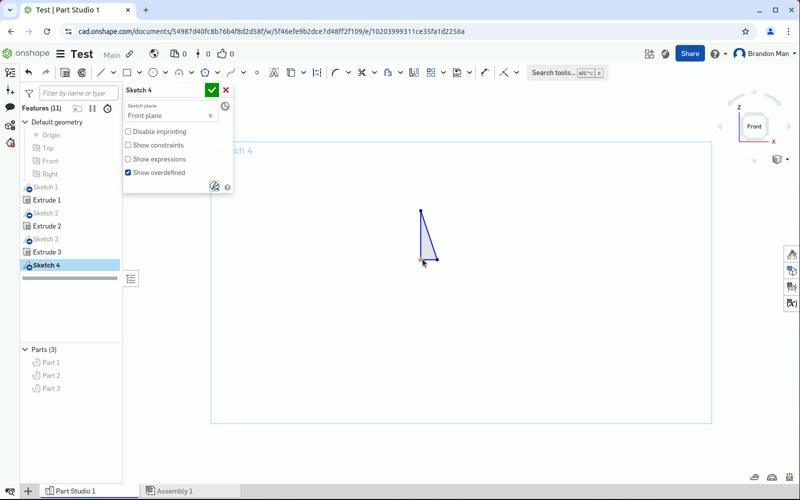
scroll(6)
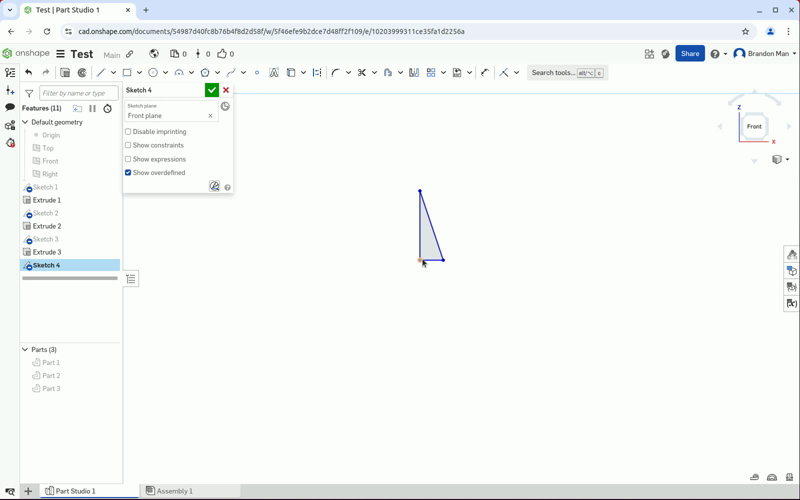
scroll(6)
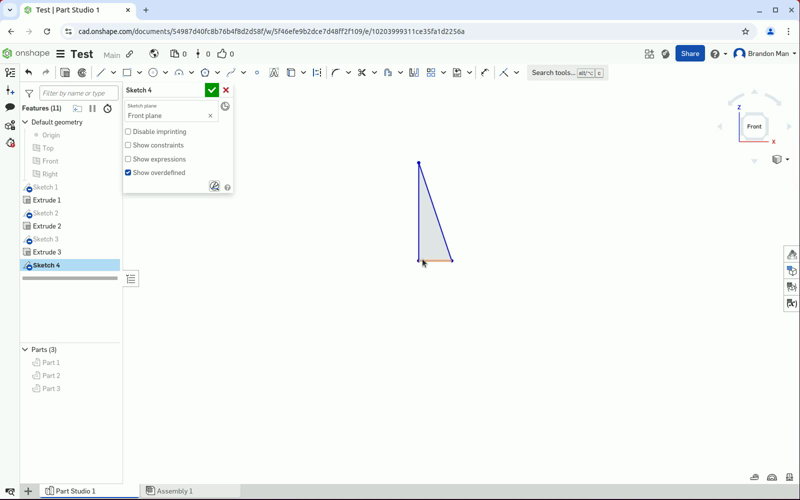
scroll(6)
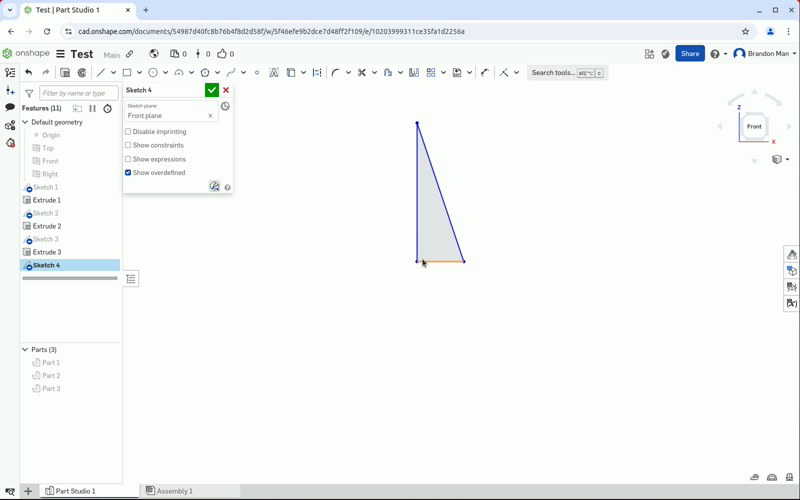
scroll(6)
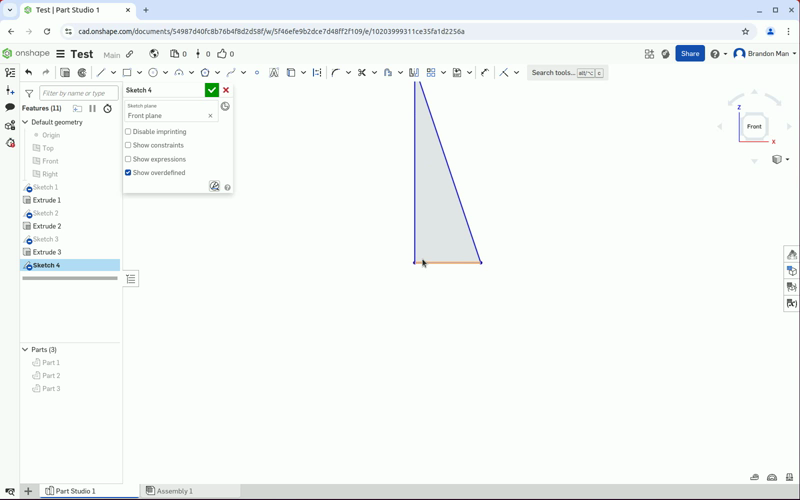
scroll(6)
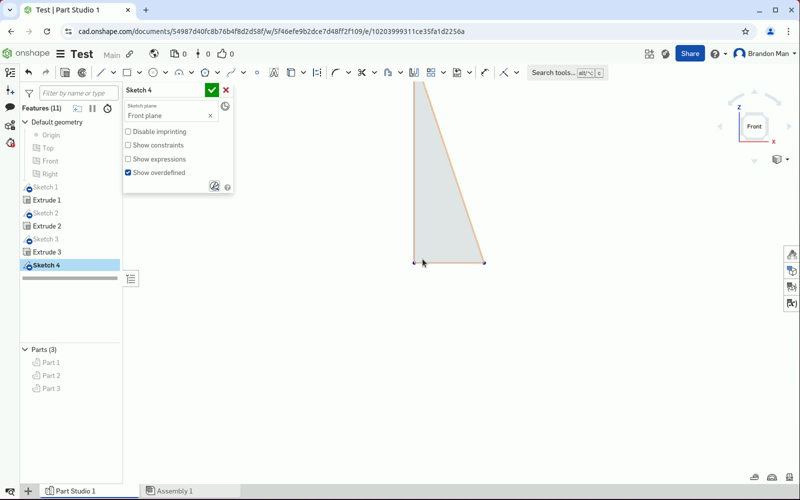
scroll(6)
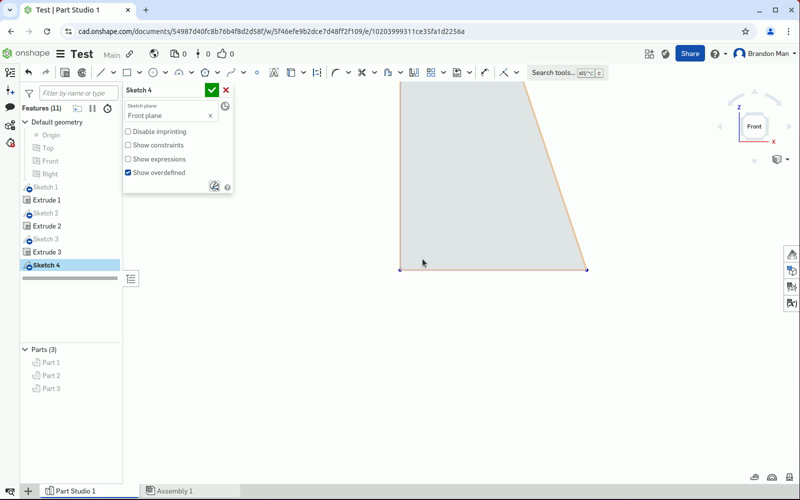
click(422, 258)
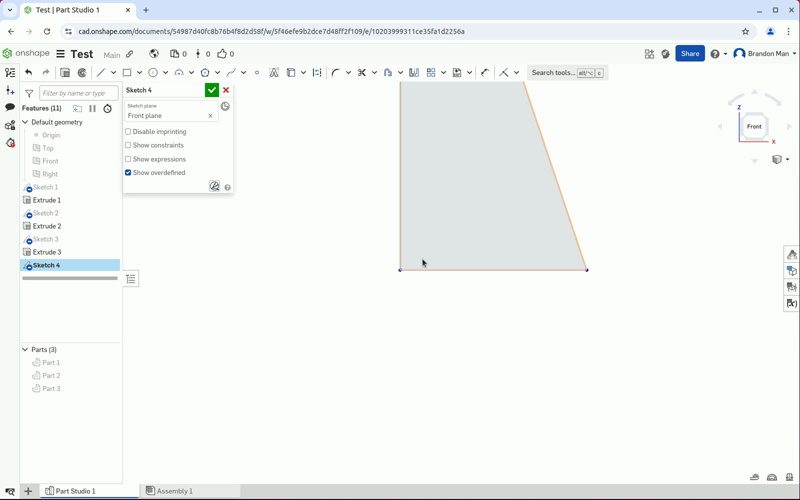
scroll(-6)
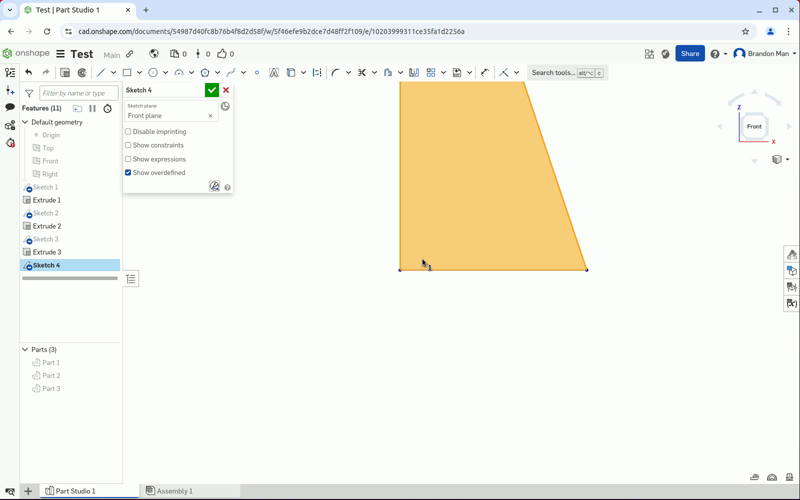
scroll(-6)
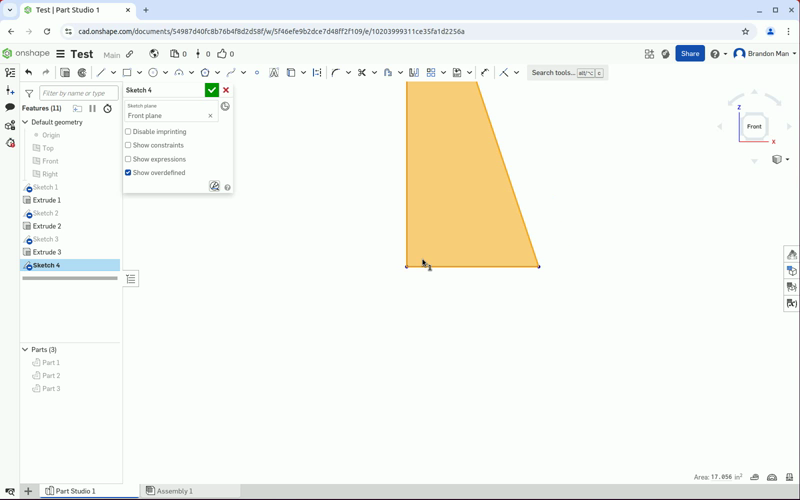
scroll(-6)
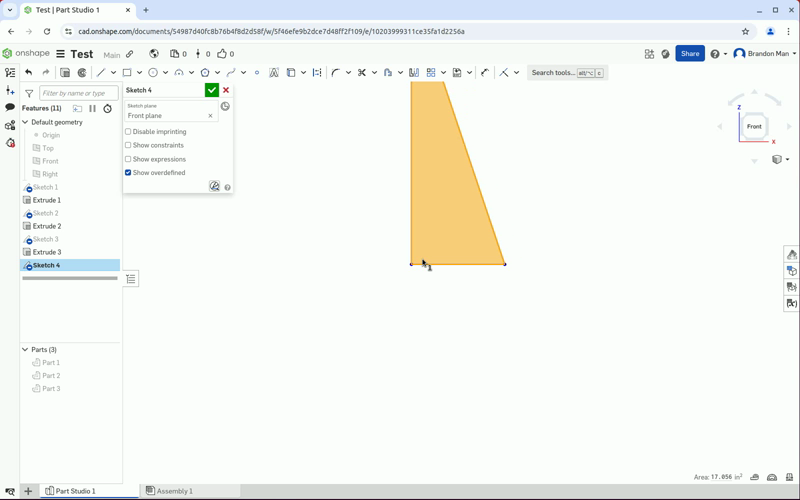
scroll(-6)
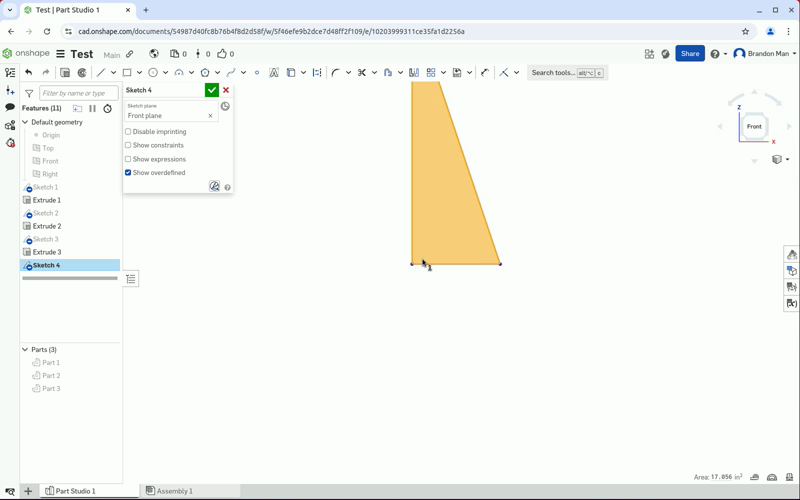
scroll(-6)
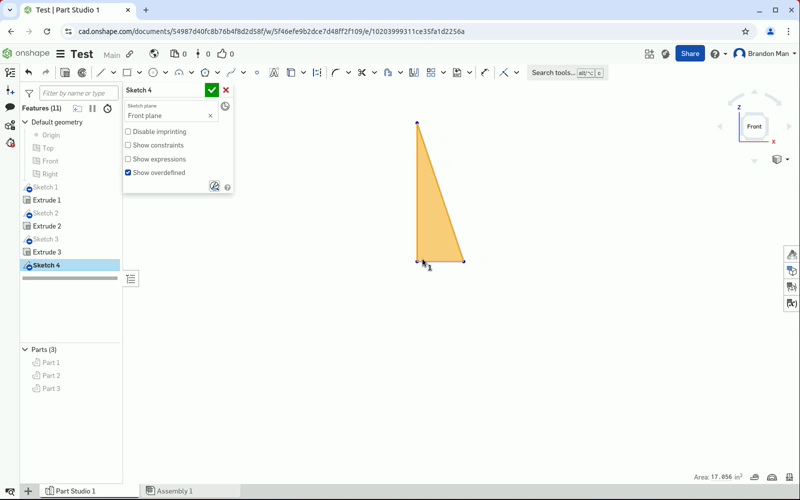
scroll(-6)
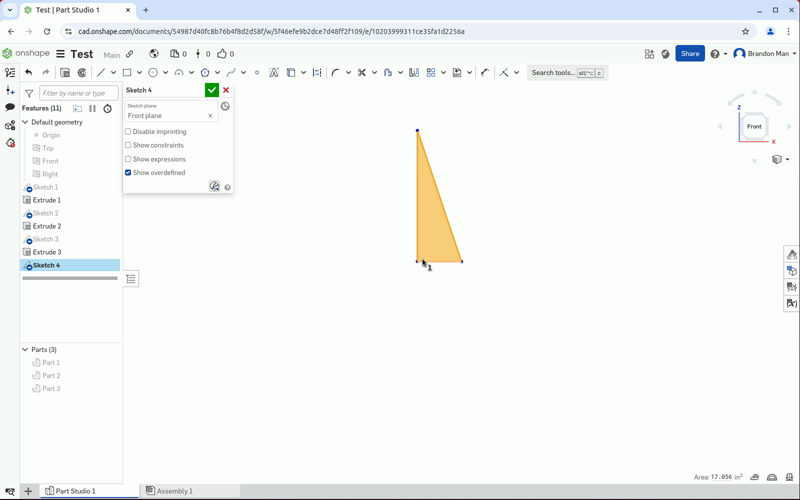
scroll(-6)
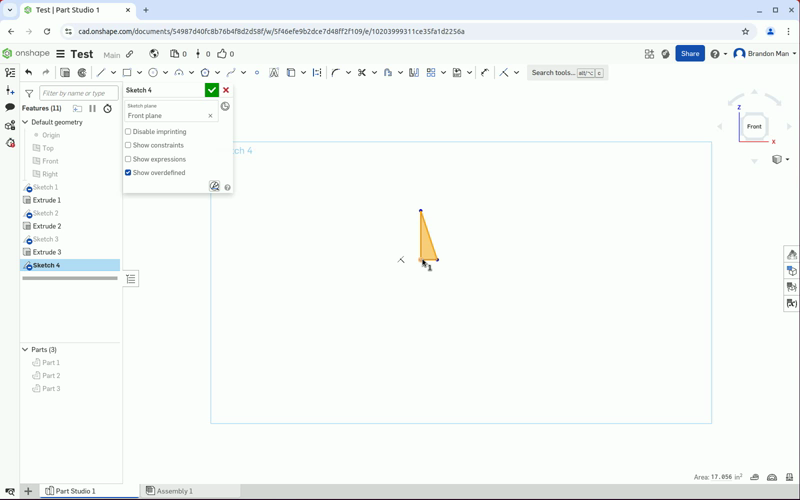
mouse_move(73, 352)
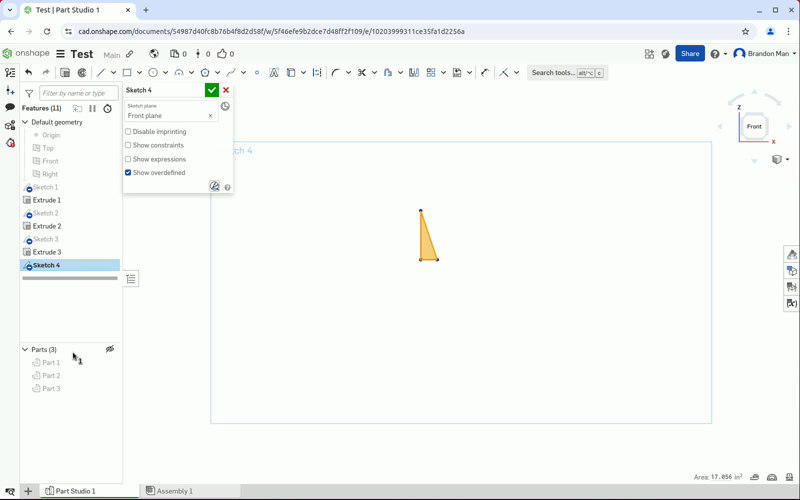
key(shift+y)
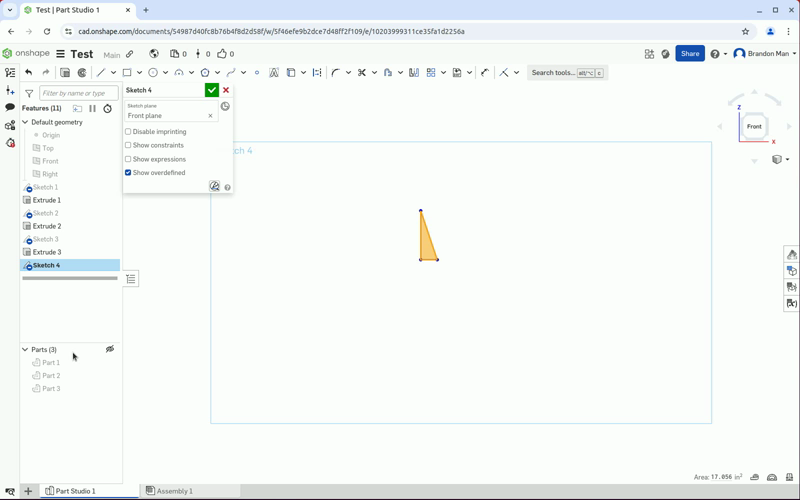
key(shift+e)
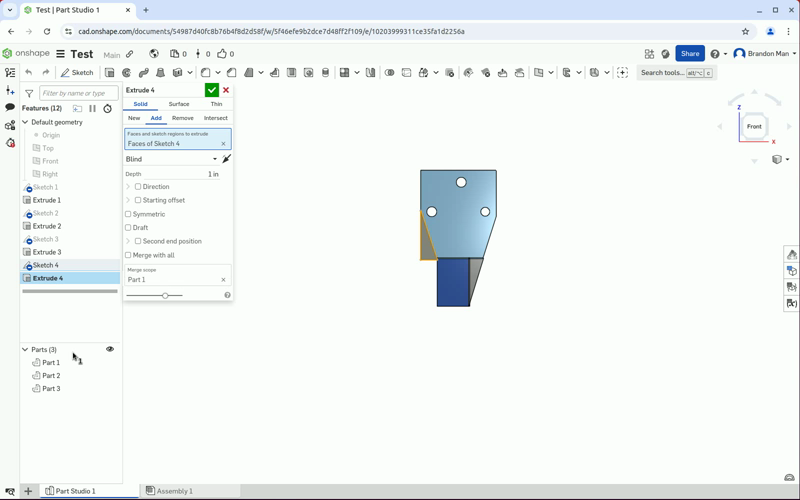
mouse_move(143, 106)
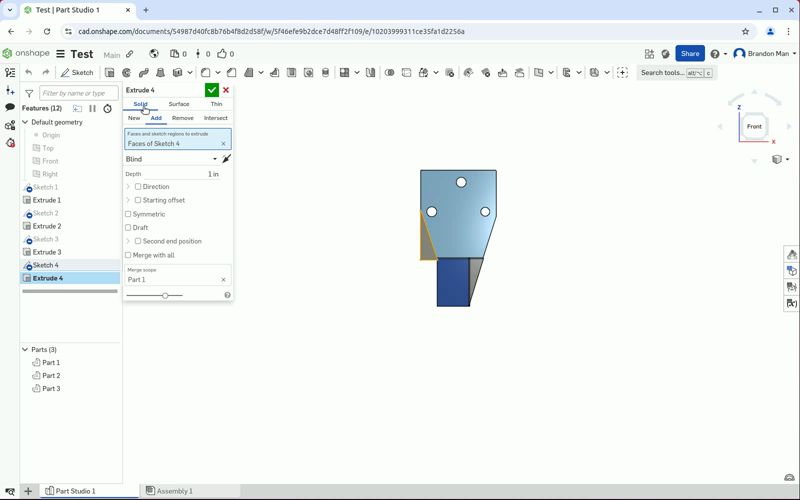
click(143, 106)
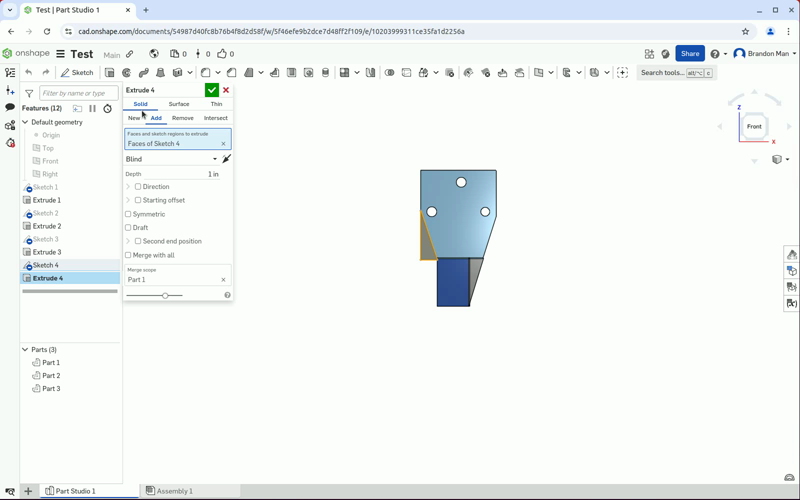
mouse_move(137, 120)
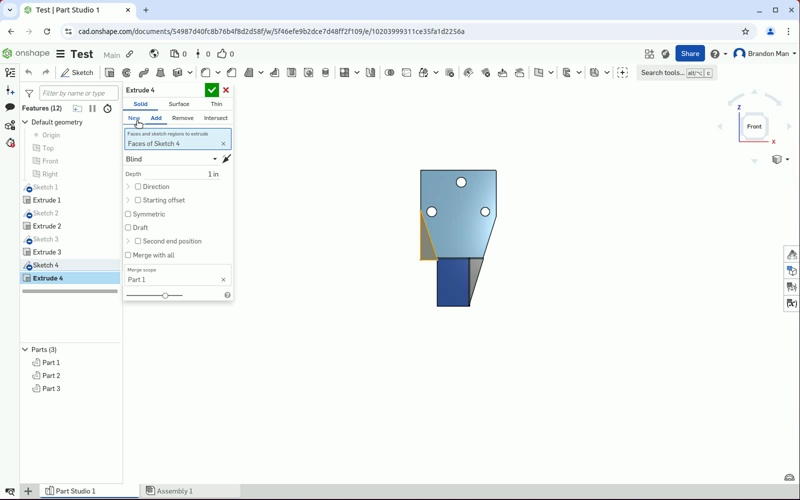
click(137, 120)
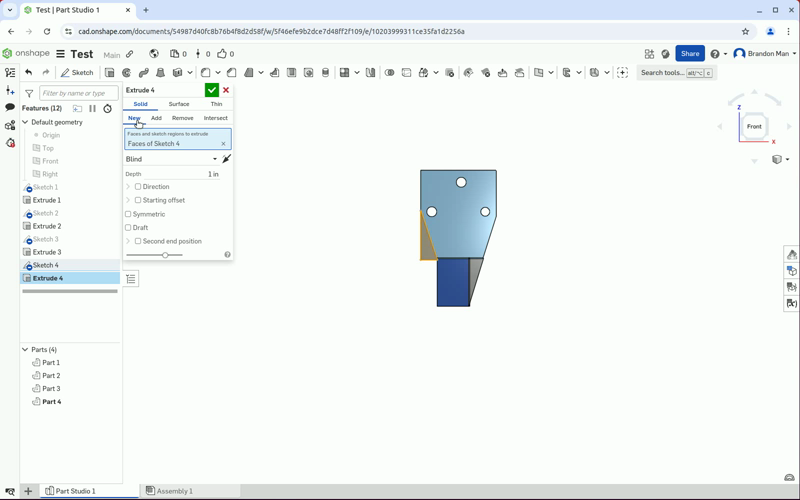
key(tab, 4)
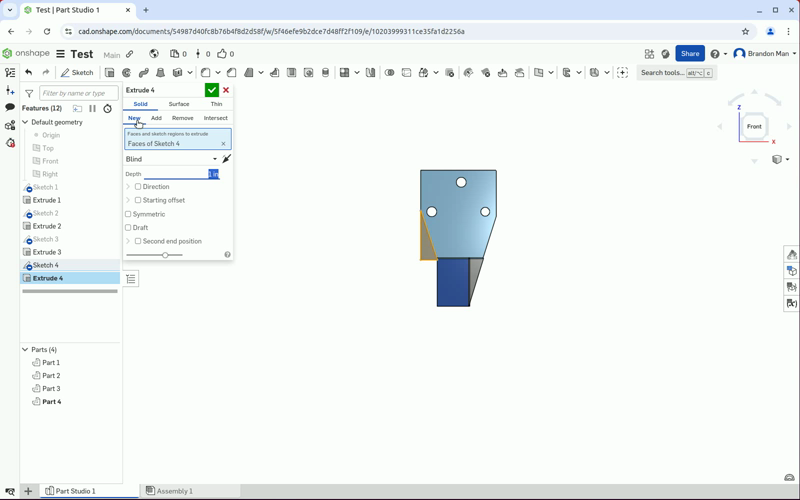
text(0.963)
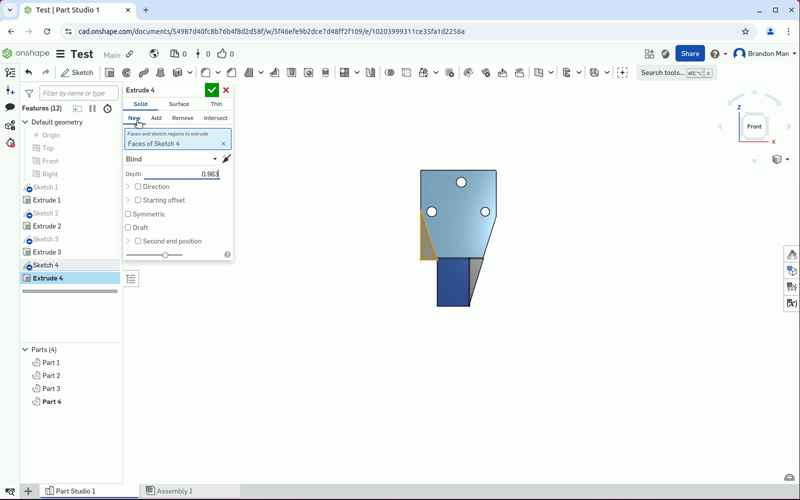
key(enter)
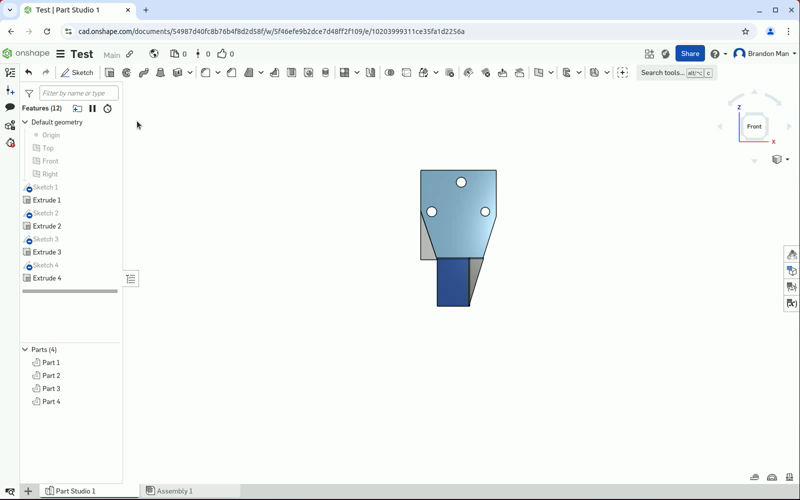
key(shift+h)
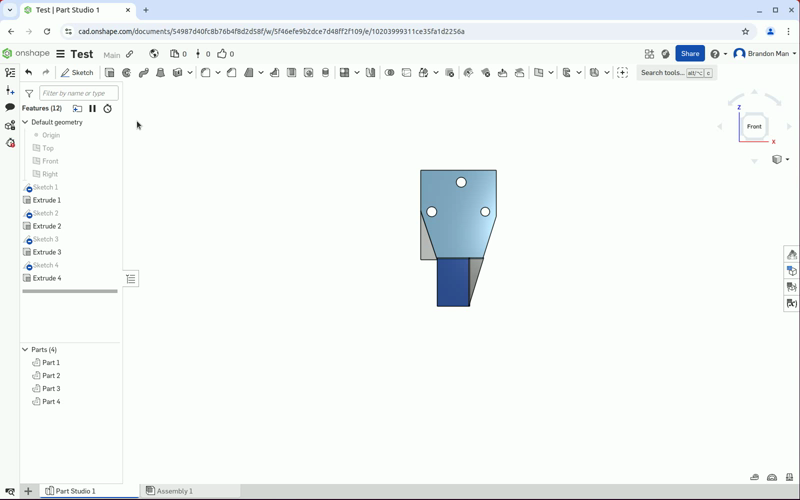
key(shift+h)
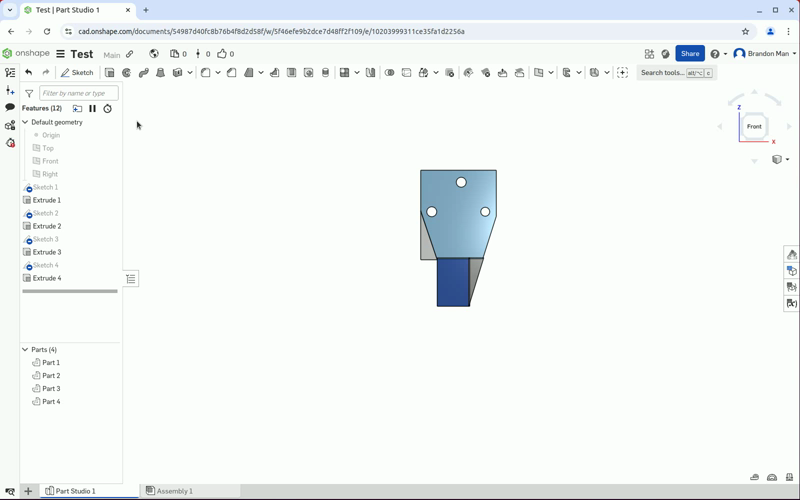
mouse_move(73, 189)
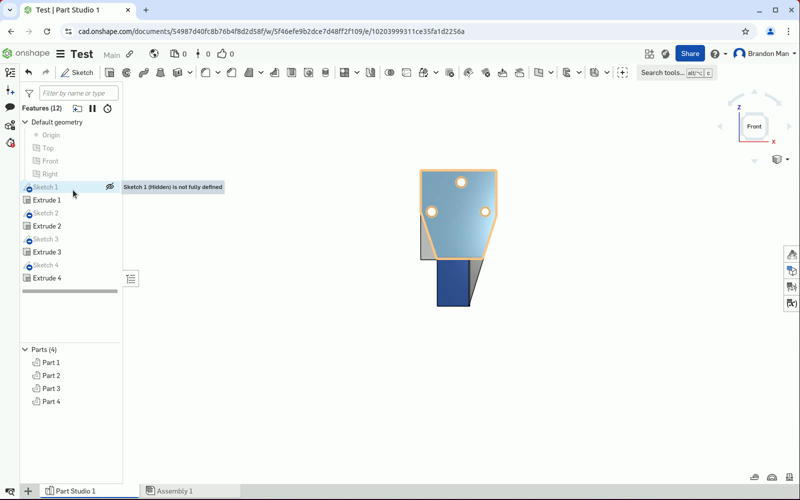
click(73, 189)
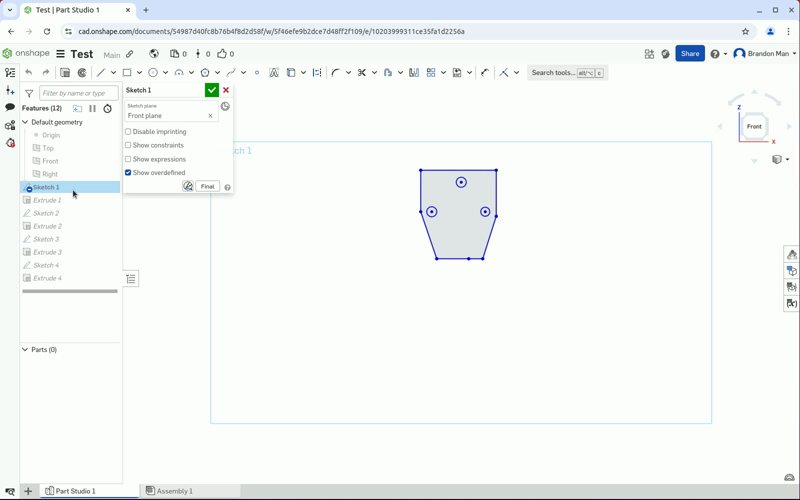
mouse_move(229, 92)
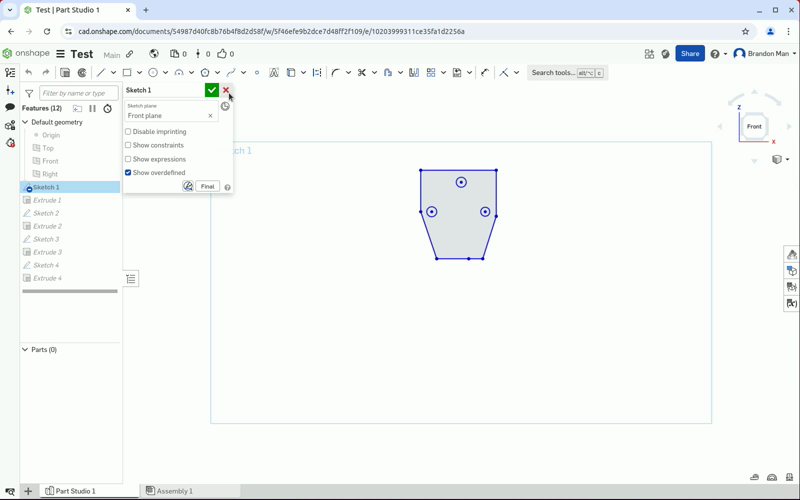
click(229, 92)
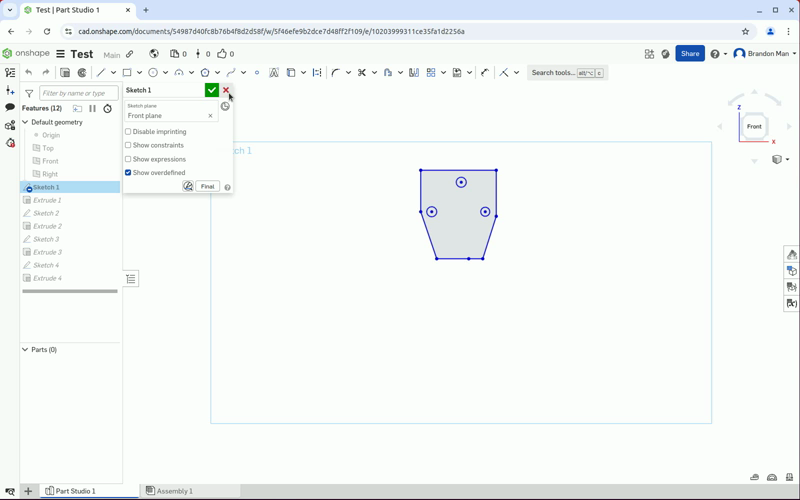
key(shift+s)
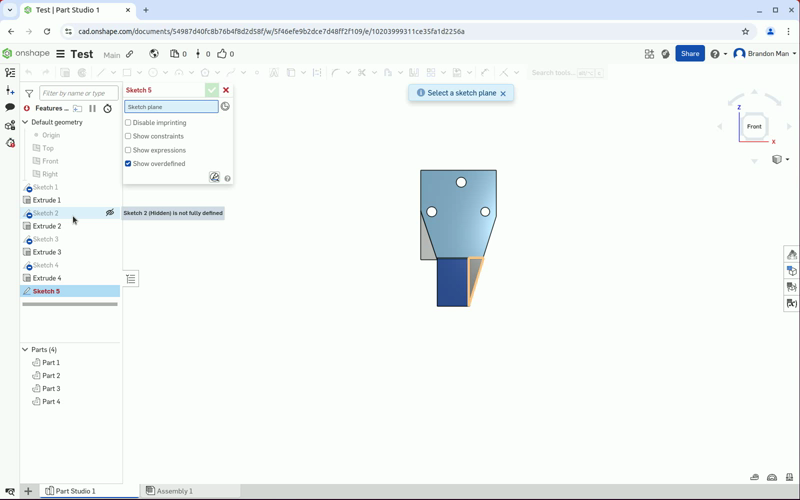
scroll(3)
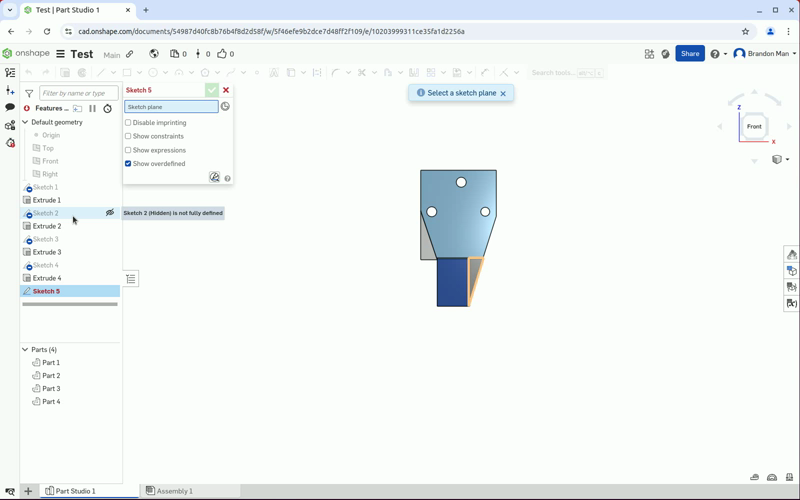
mouse_move(73, 163)
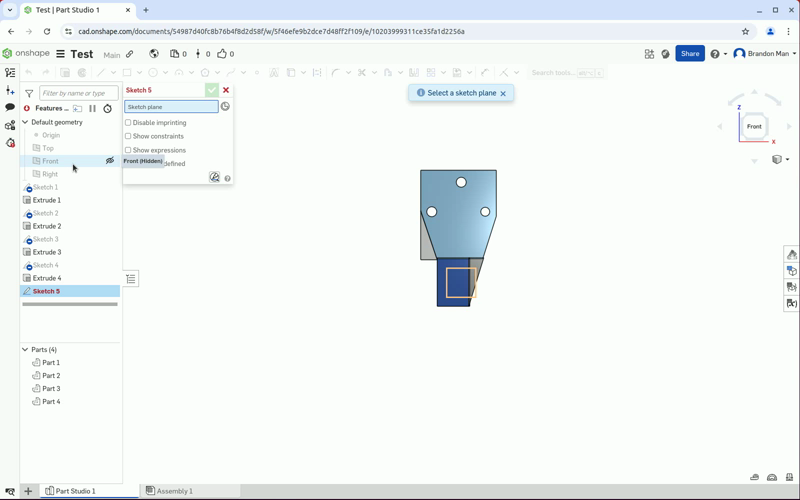
click(73, 163)
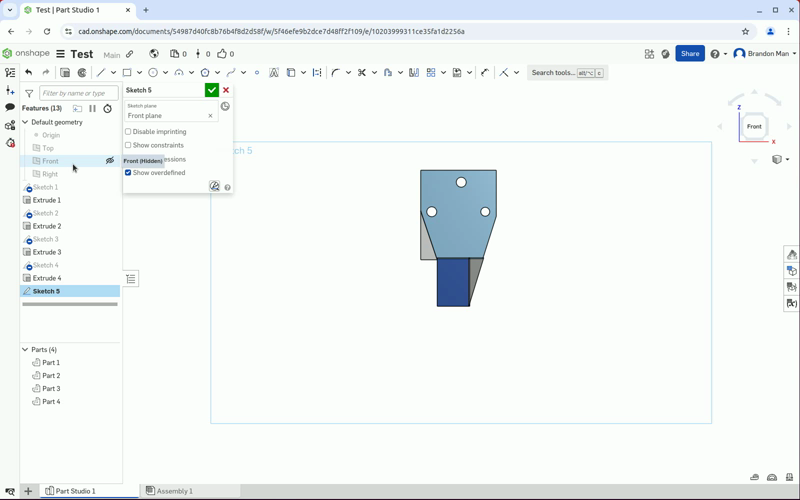
mouse_move(73, 352)
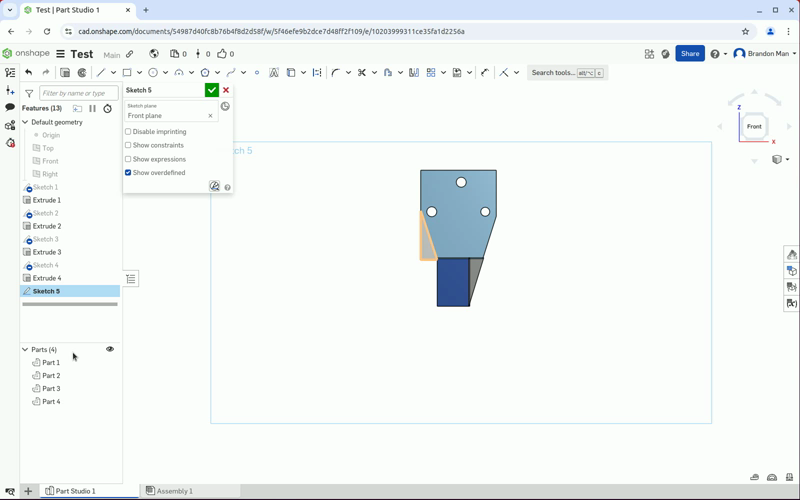
key(y)
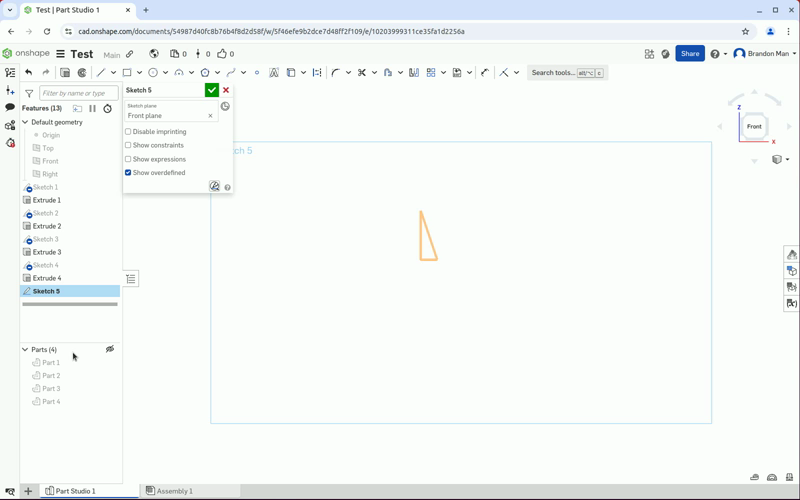
key(l)
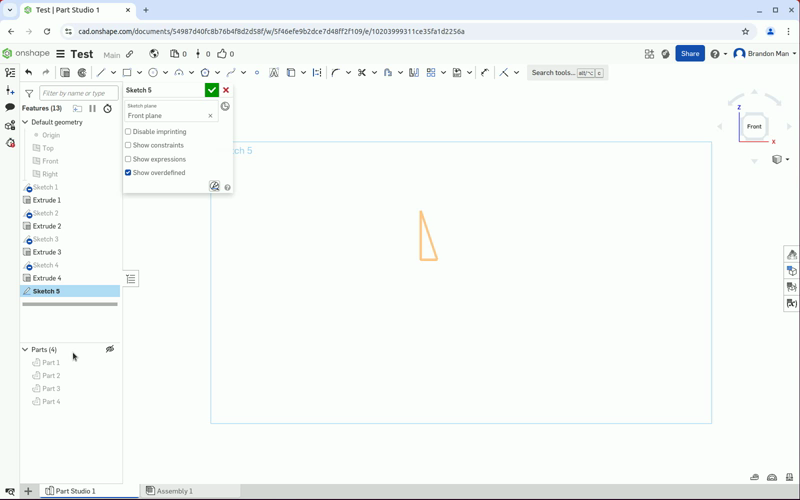
key_down(shift)
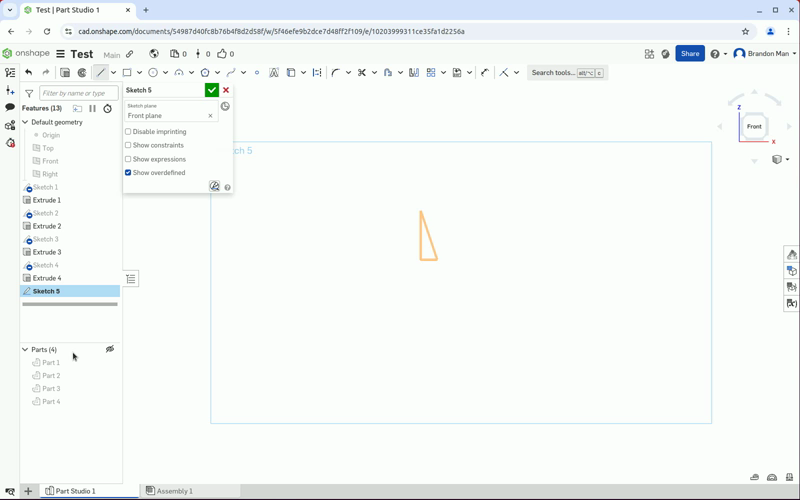
mouse_move(420, 306)
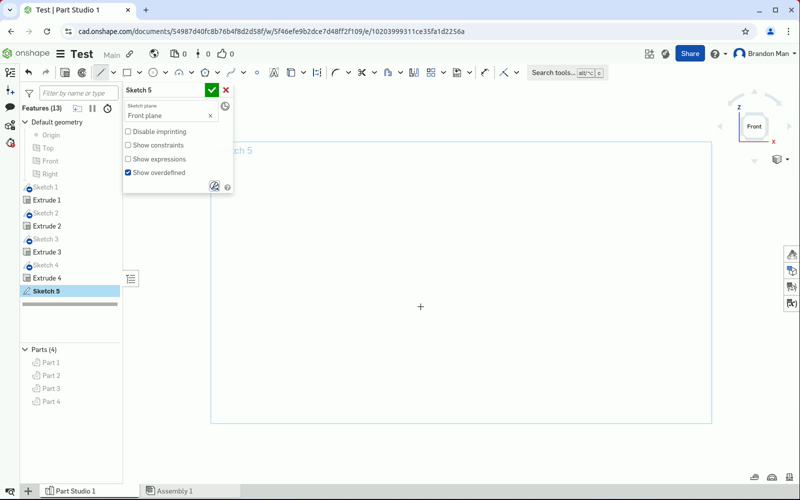
click(420, 306)
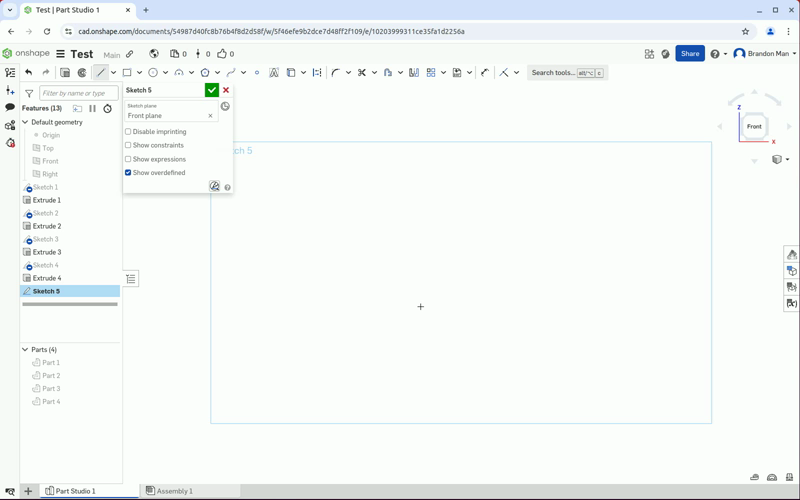
key_up(shift)
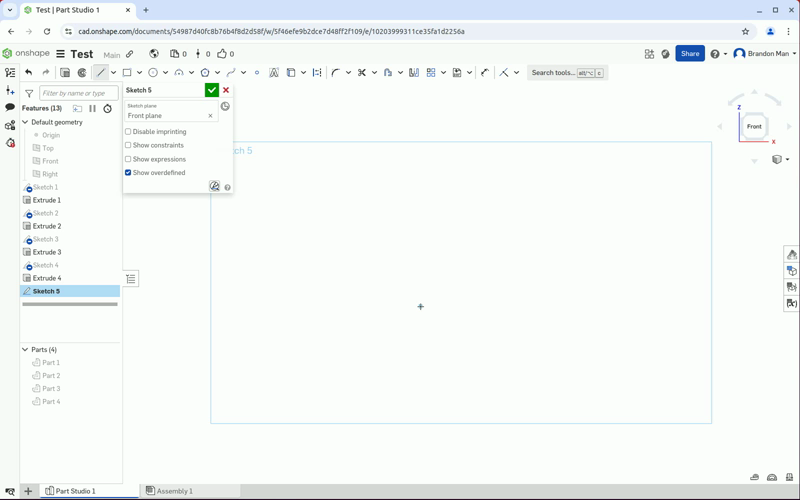
key_down(shift)
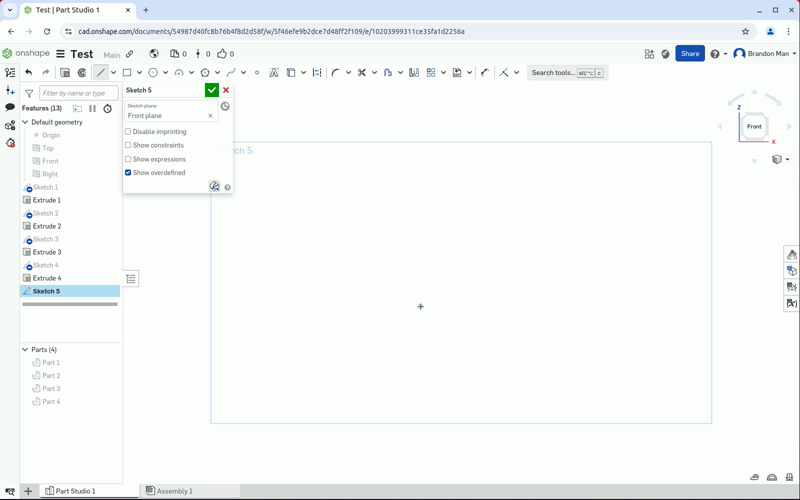
mouse_move(450, 306)
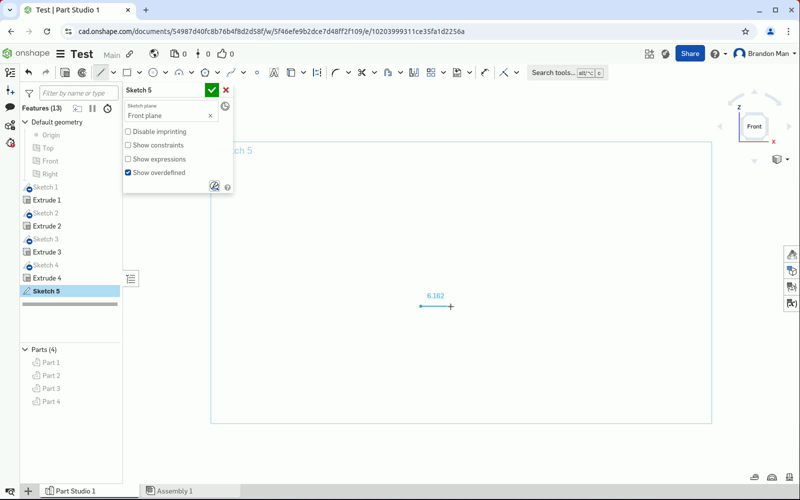
mouse_move(437, 306)
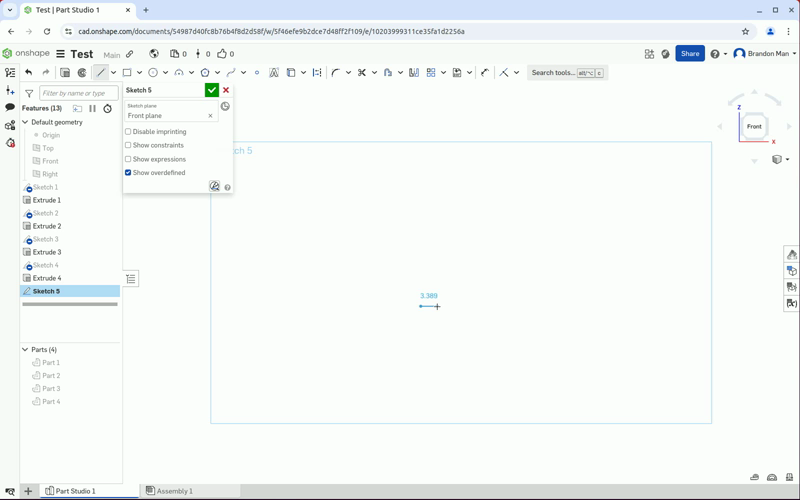
click(437, 306)
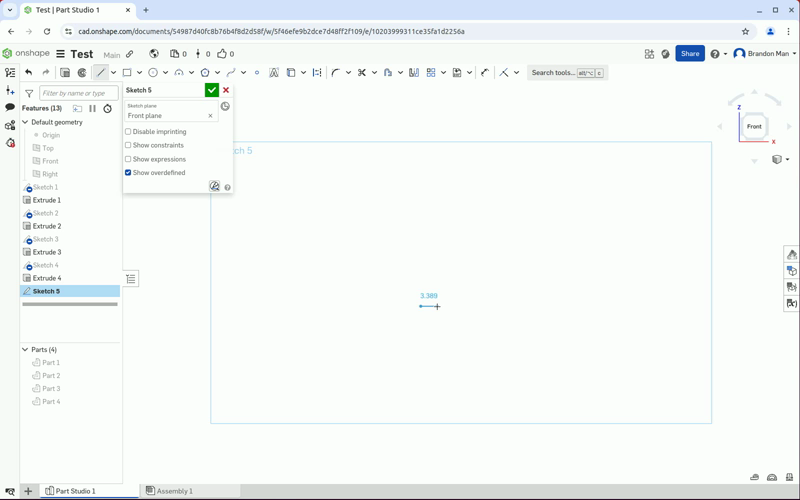
key_up(shift)
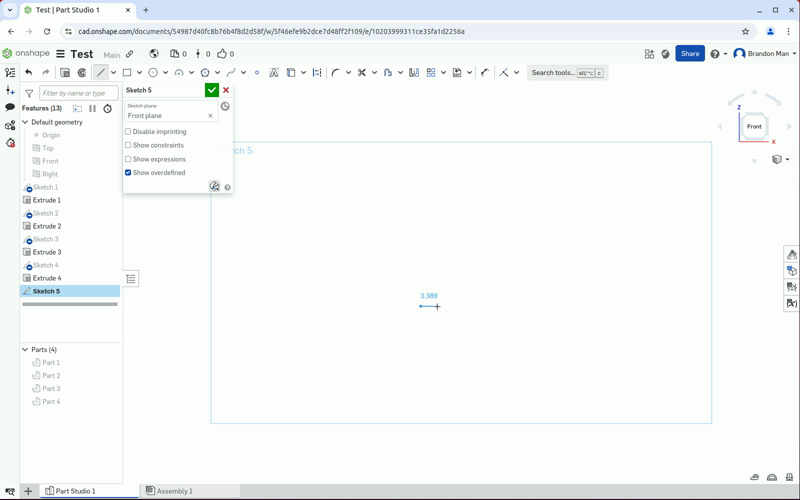
key_down(shift)
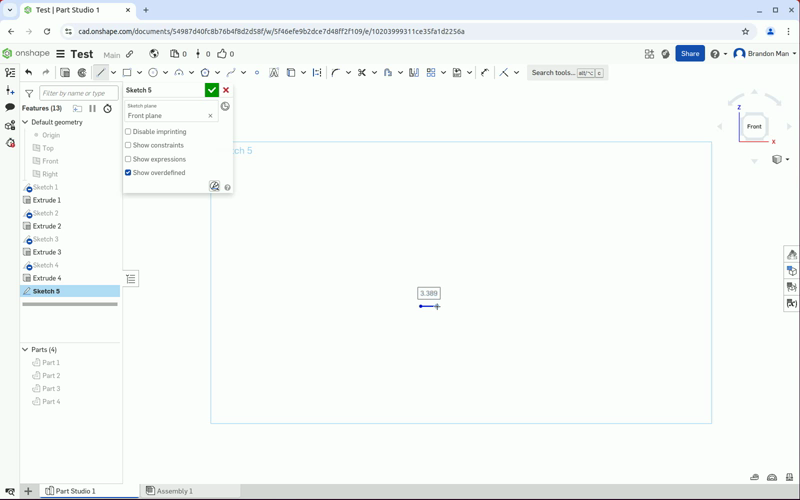
mouse_move(467, 306)
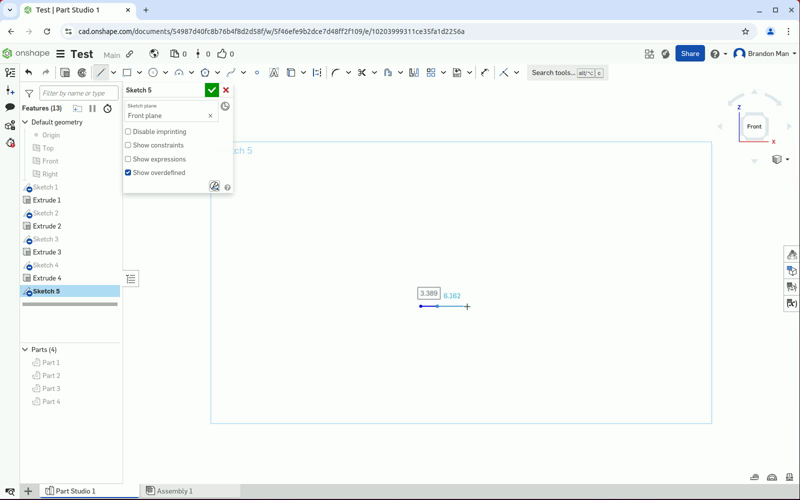
mouse_move(437, 257)
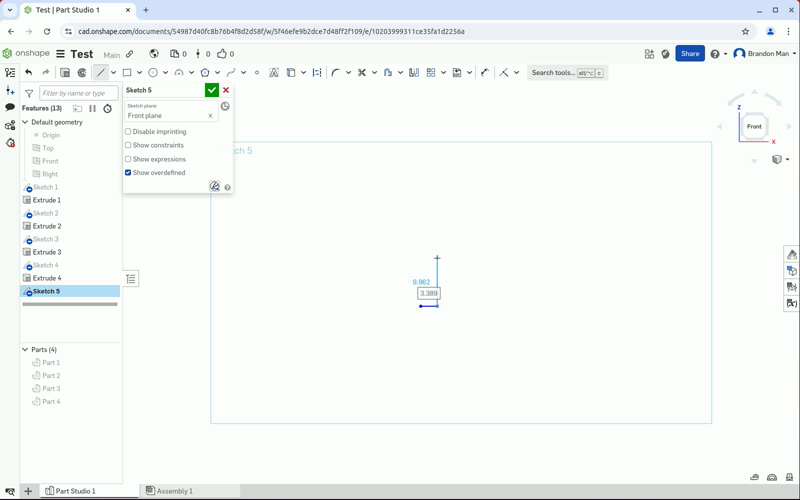
click(437, 257)
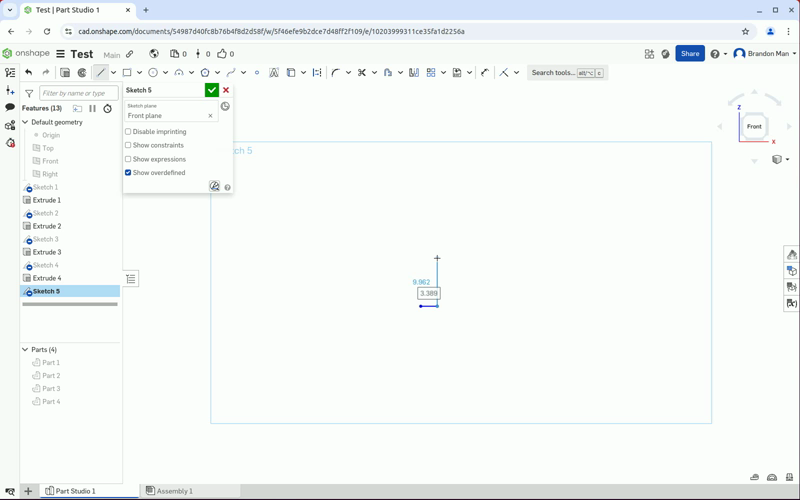
key_up(shift)
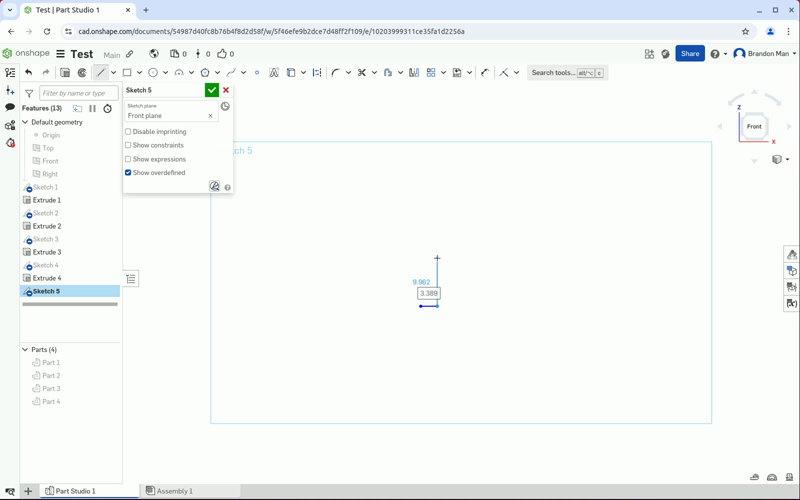
key_down(shift)
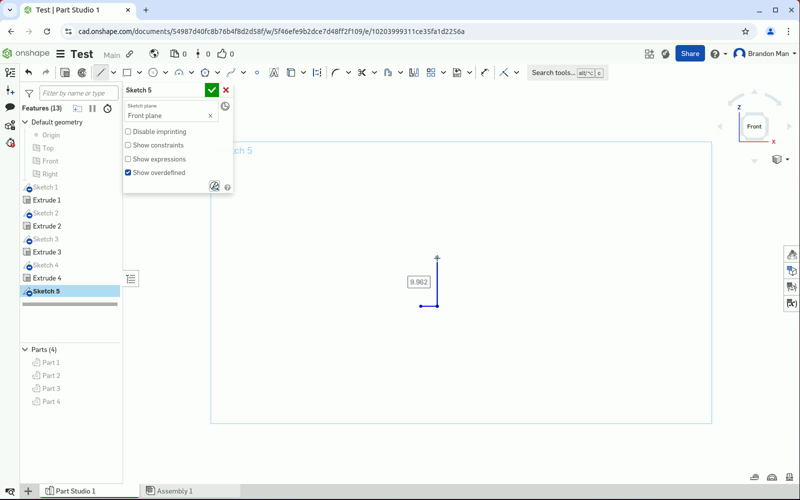
mouse_move(467, 257)
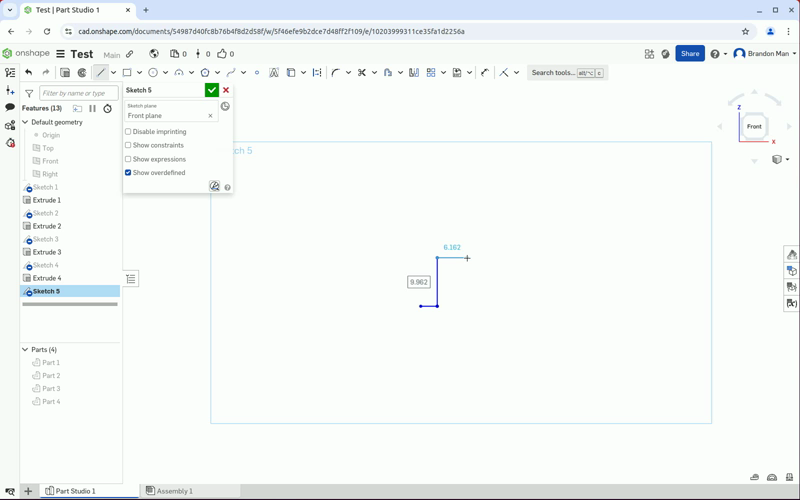
mouse_move(420, 257)
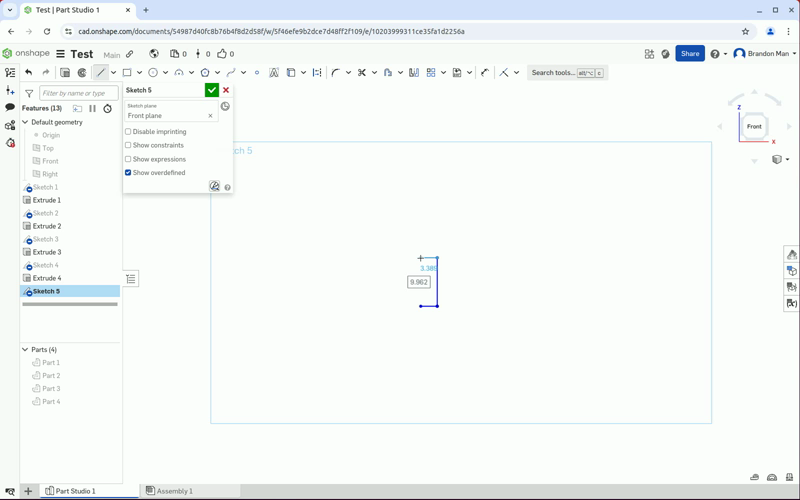
click(420, 257)
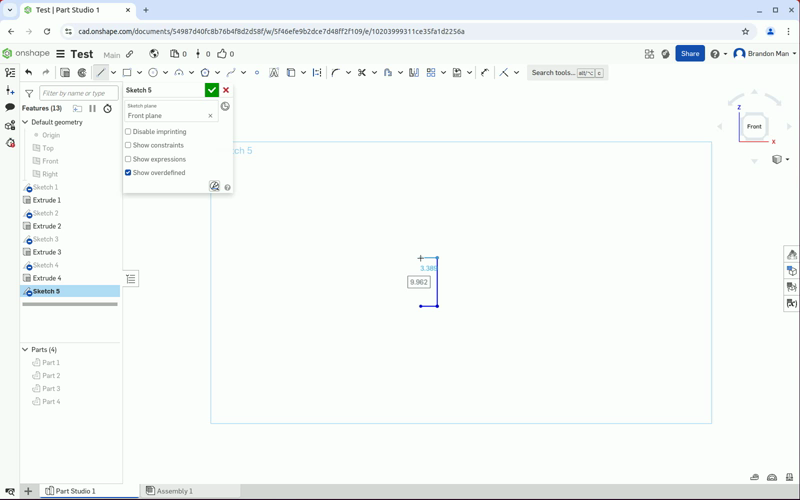
key_up(shift)
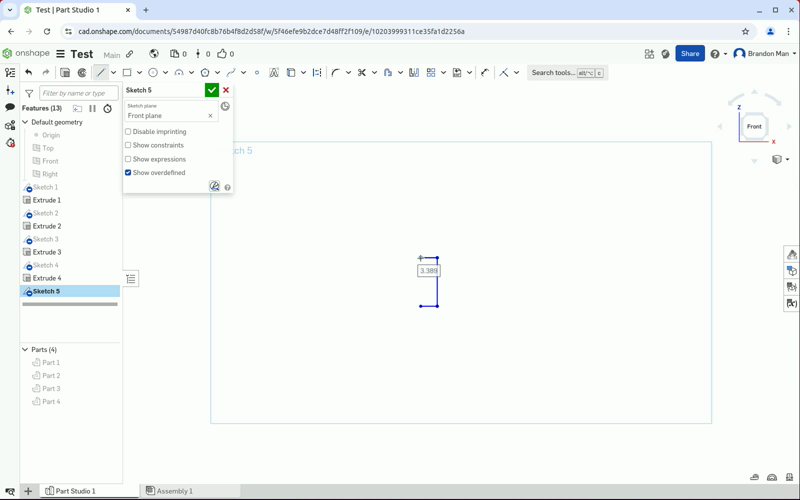
mouse_move(450, 257)
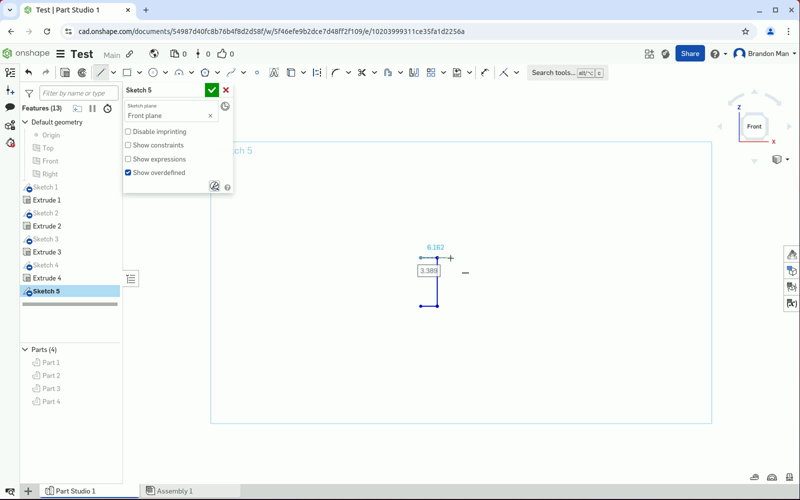
key_down(shift)
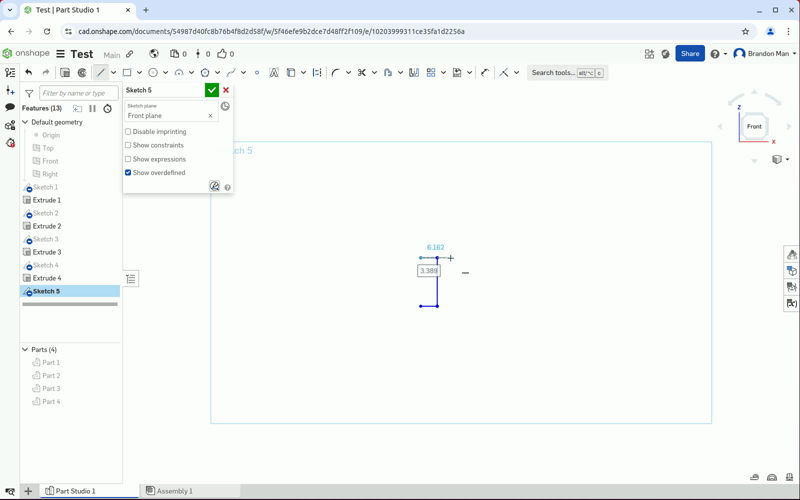
mouse_move(420, 306)
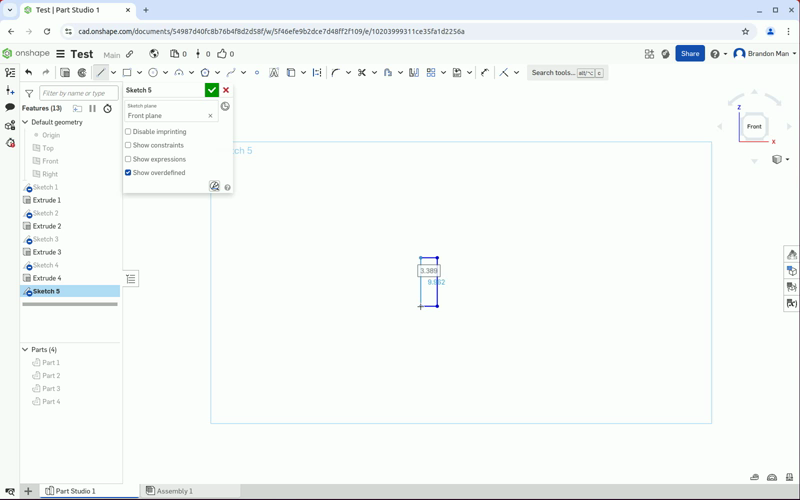
key_up(shift)
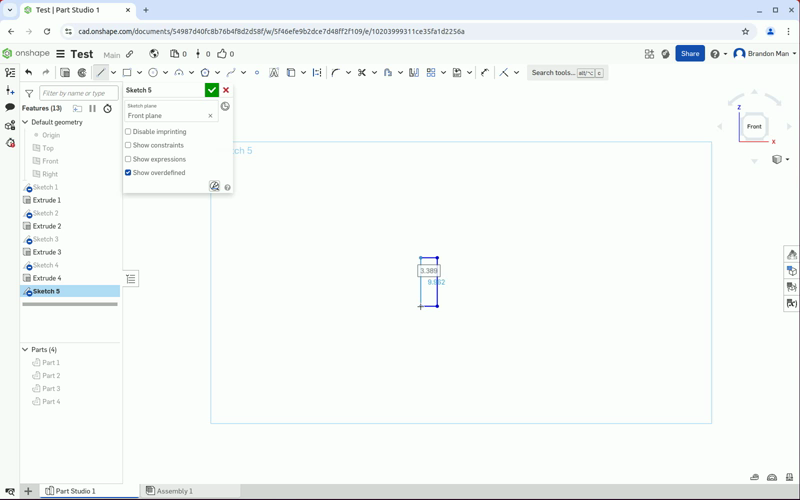
click(420, 306)
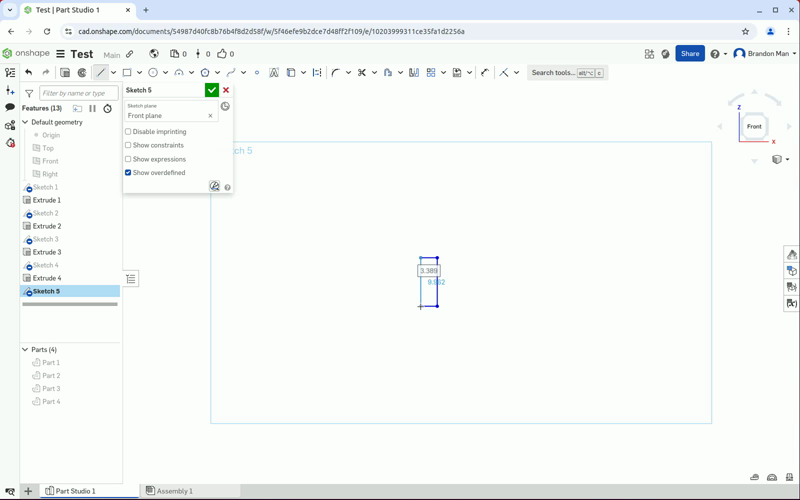
key(esc)
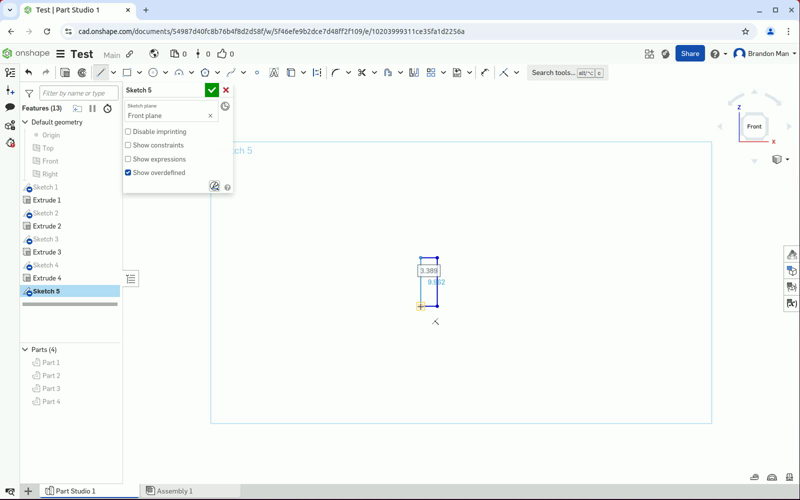
mouse_move(425, 280)
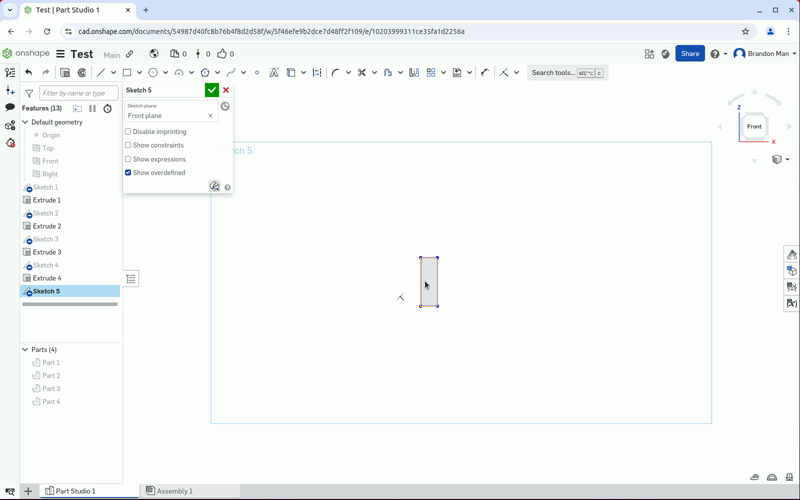
scroll(6)
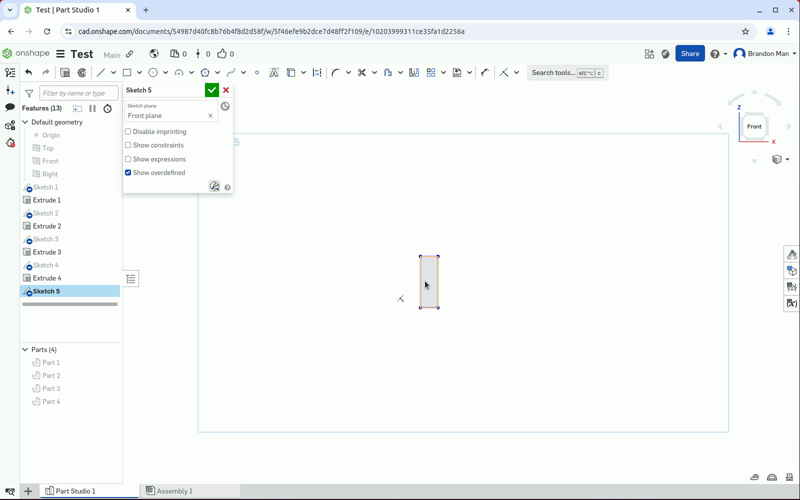
scroll(6)
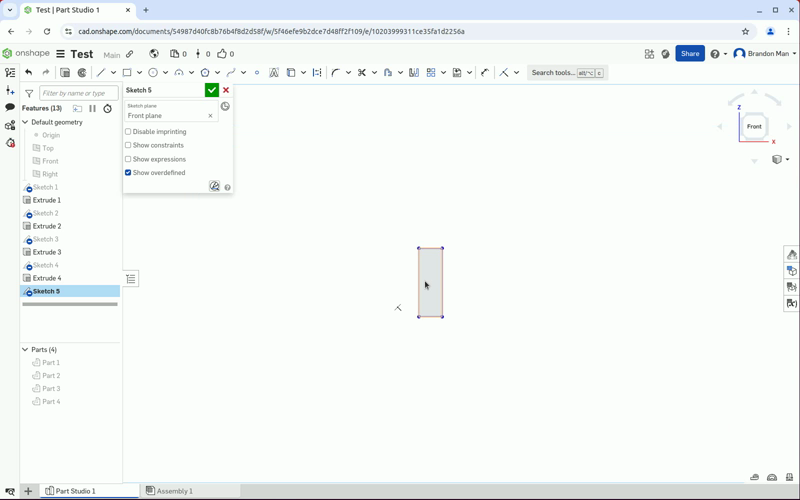
scroll(6)
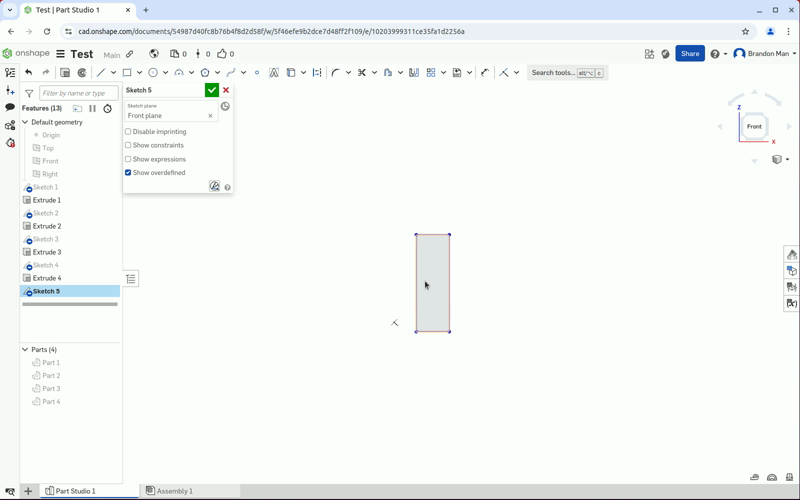
scroll(6)
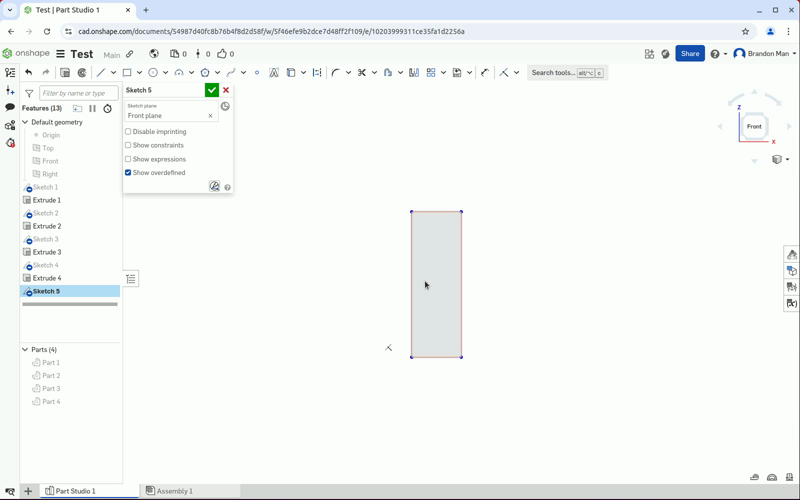
scroll(6)
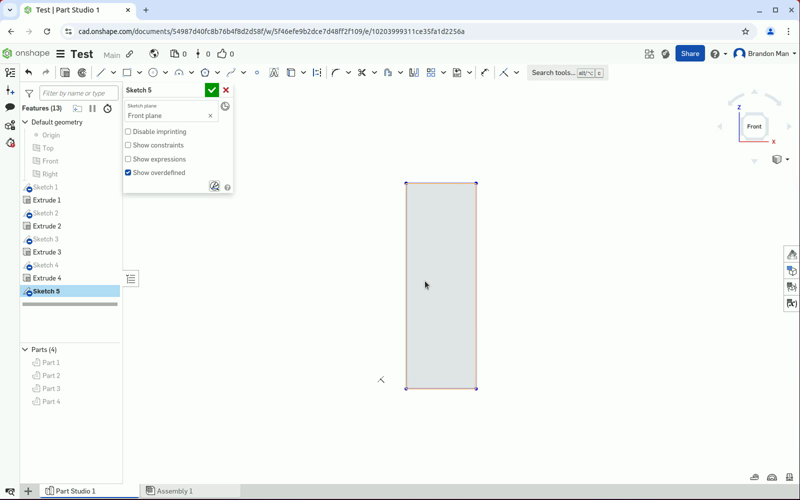
scroll(6)
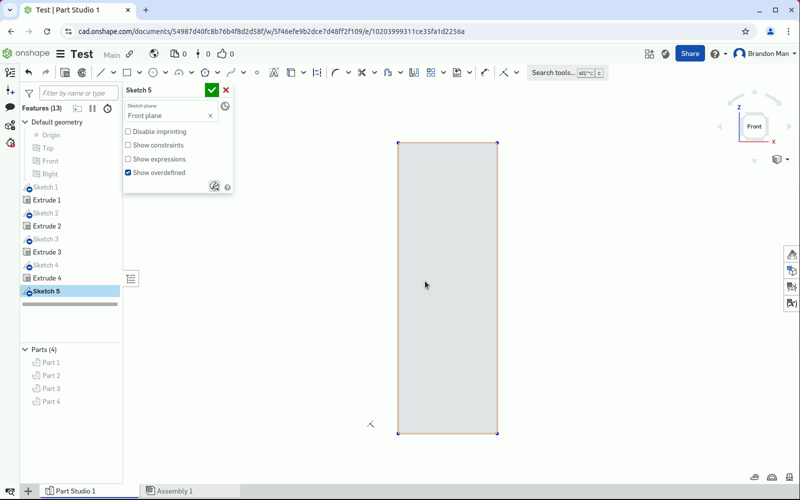
scroll(6)
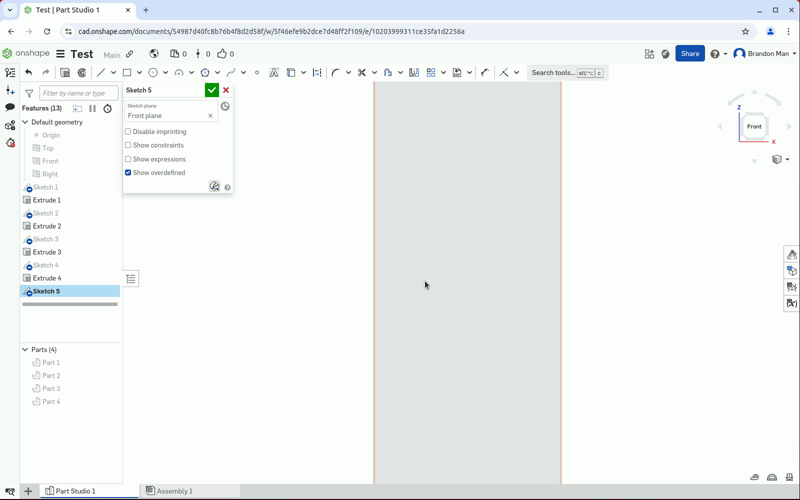
click(425, 280)
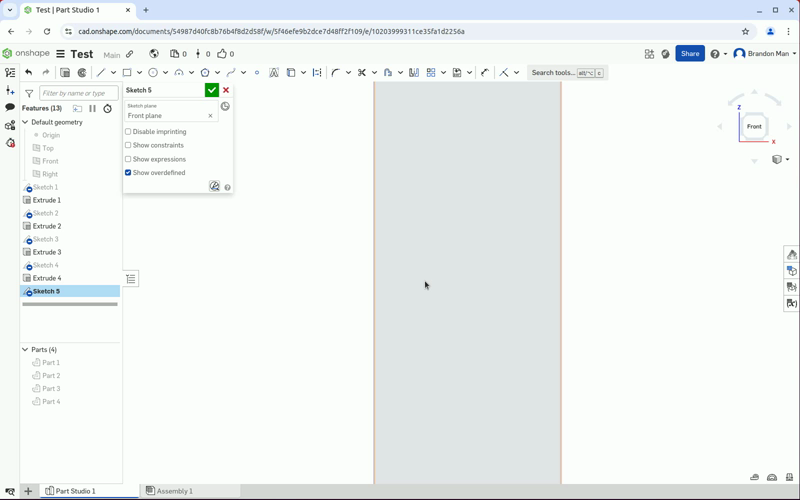
scroll(-6)
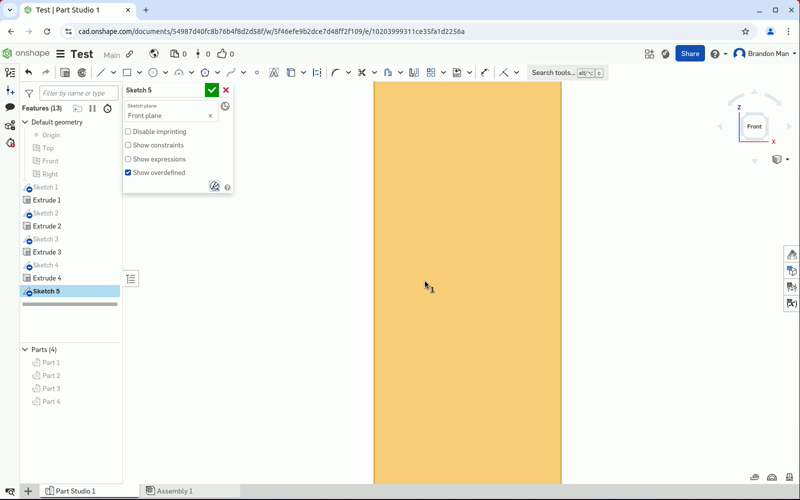
scroll(-6)
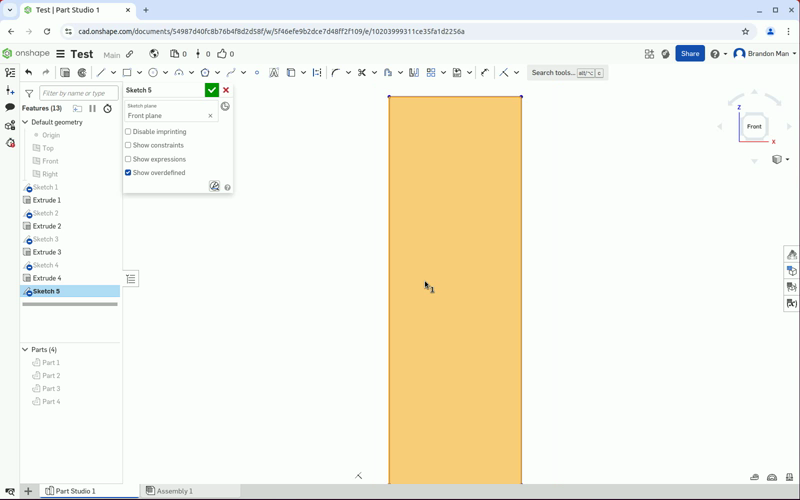
scroll(-6)
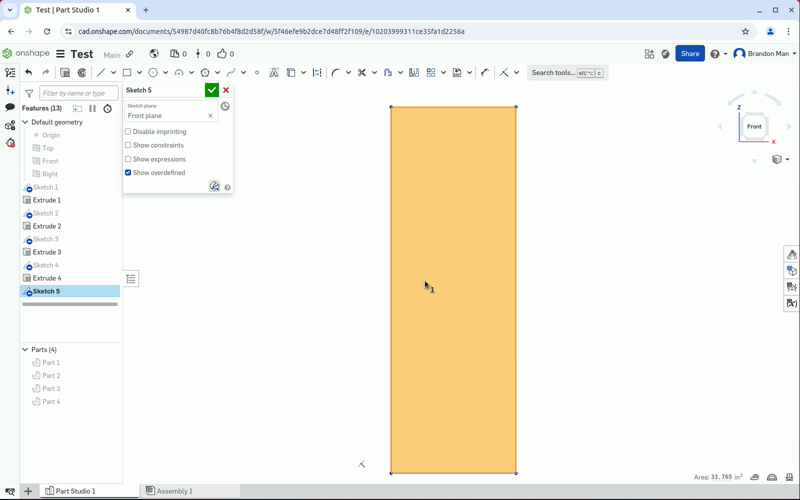
scroll(-6)
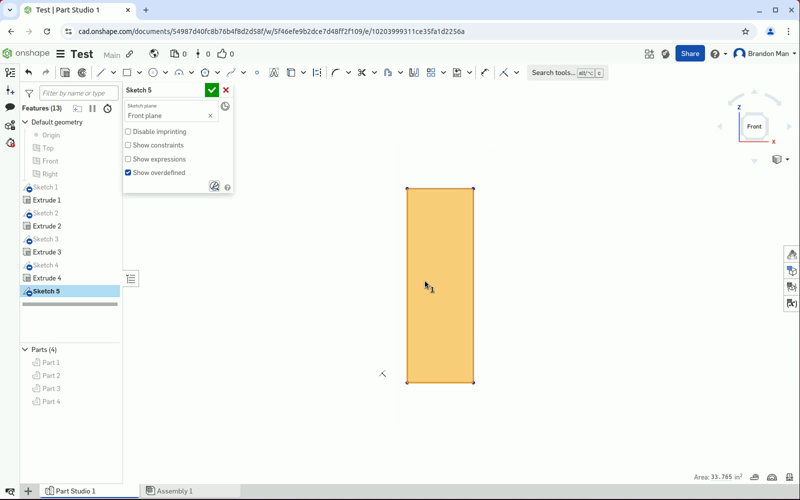
scroll(-6)
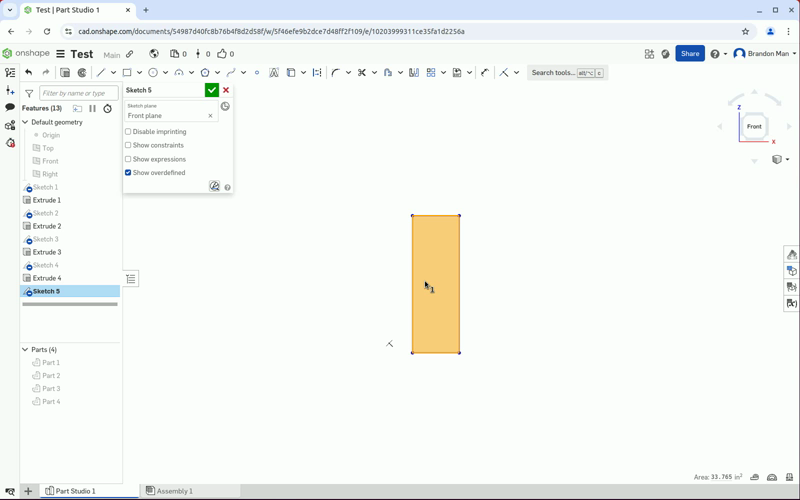
scroll(-6)
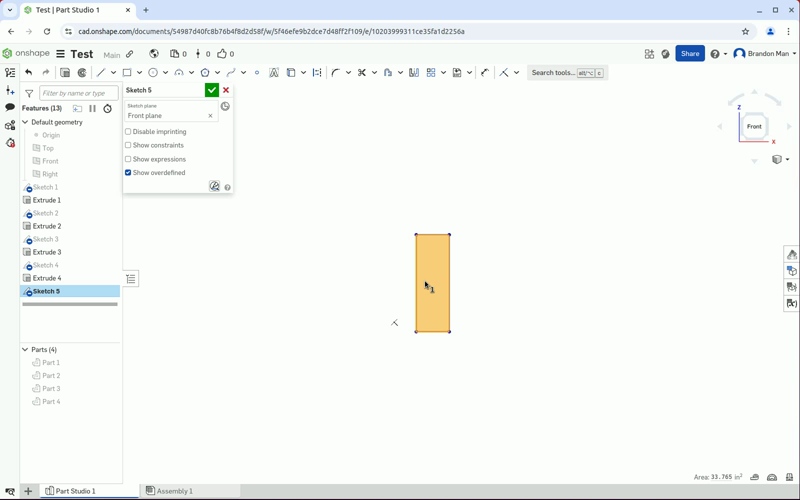
scroll(-6)
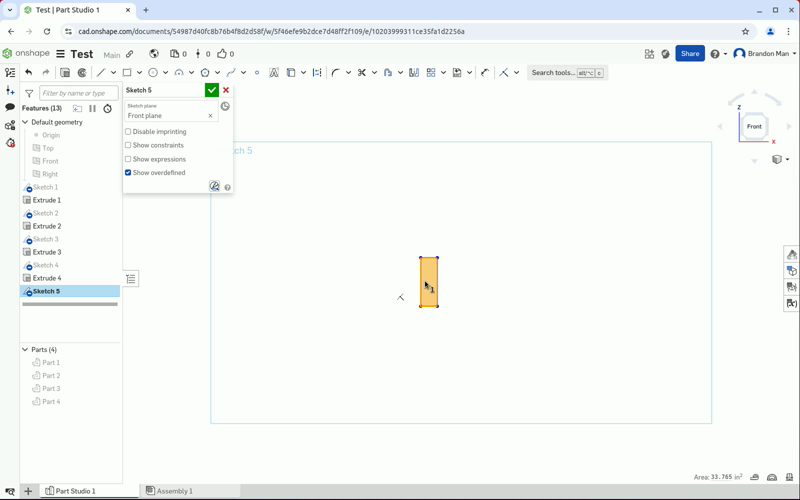
mouse_move(73, 352)
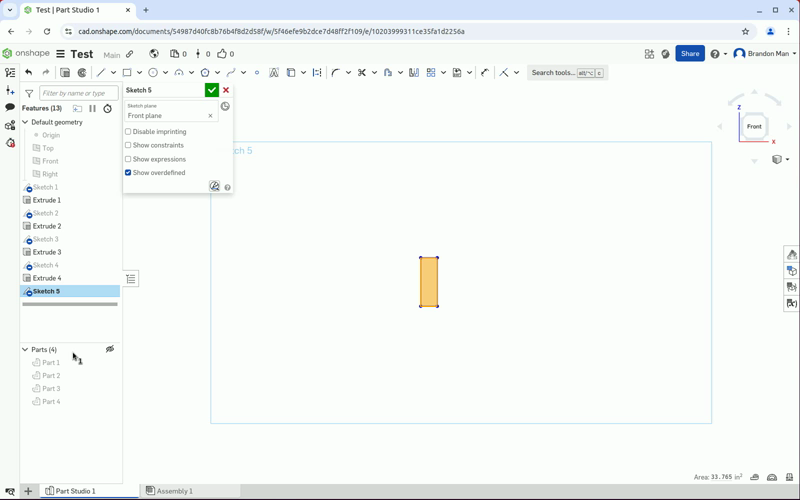
key(shift+y)
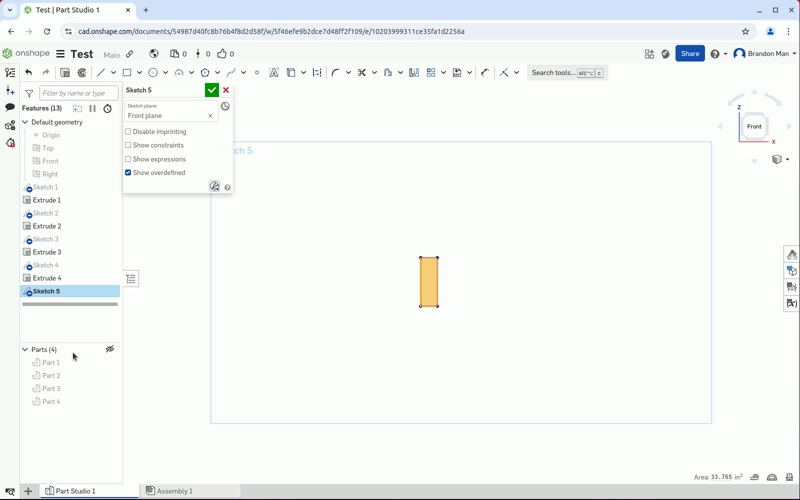
key(shift+e)
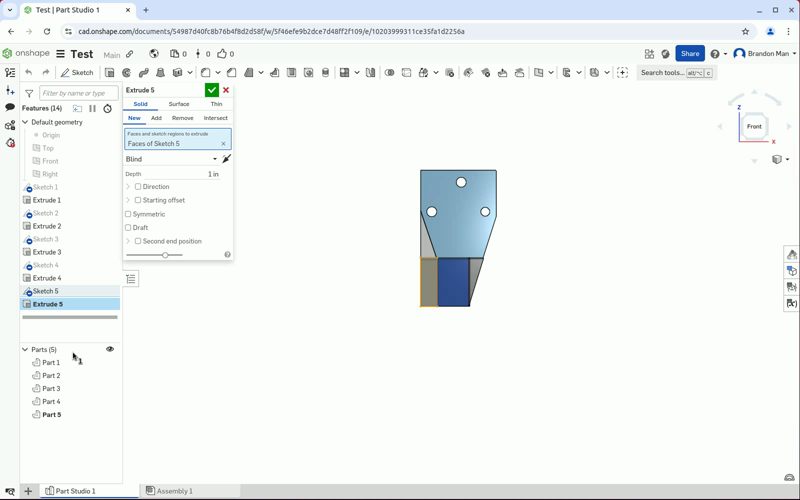
mouse_move(143, 106)
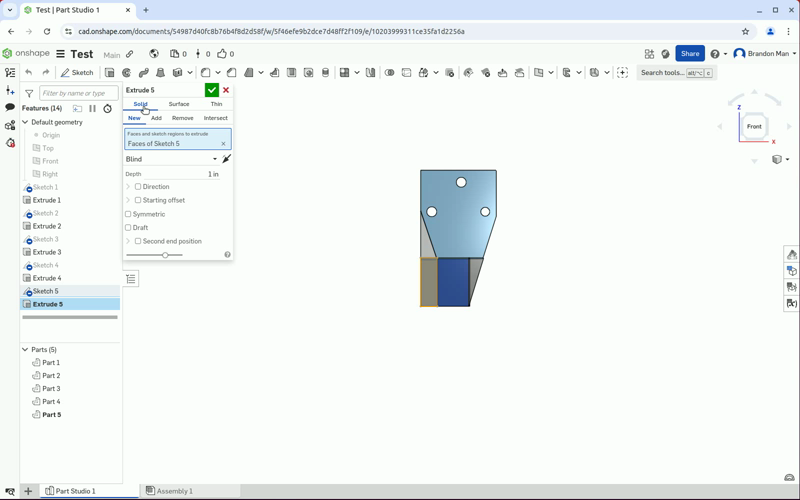
click(143, 106)
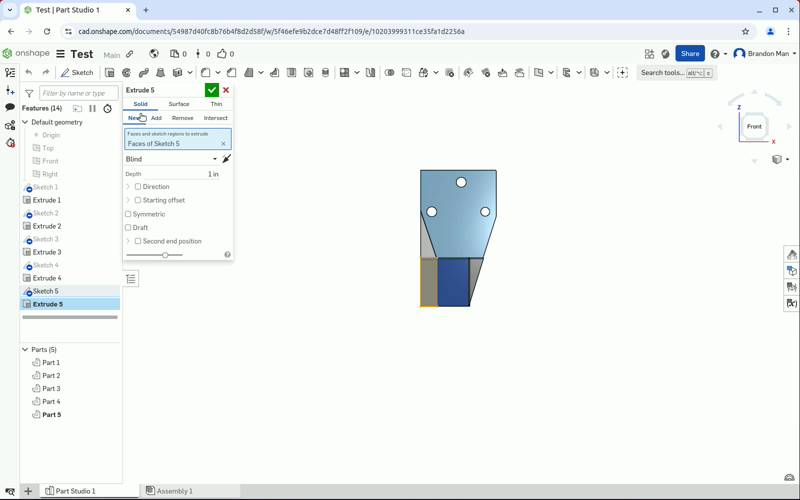
mouse_move(137, 120)
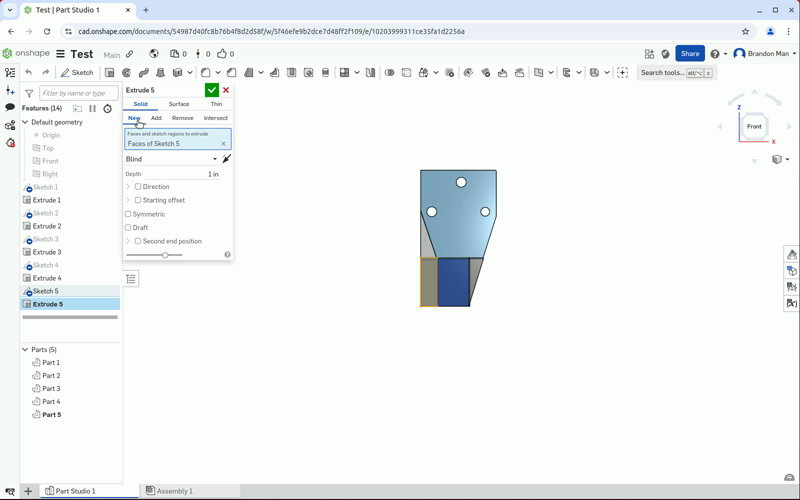
click(137, 120)
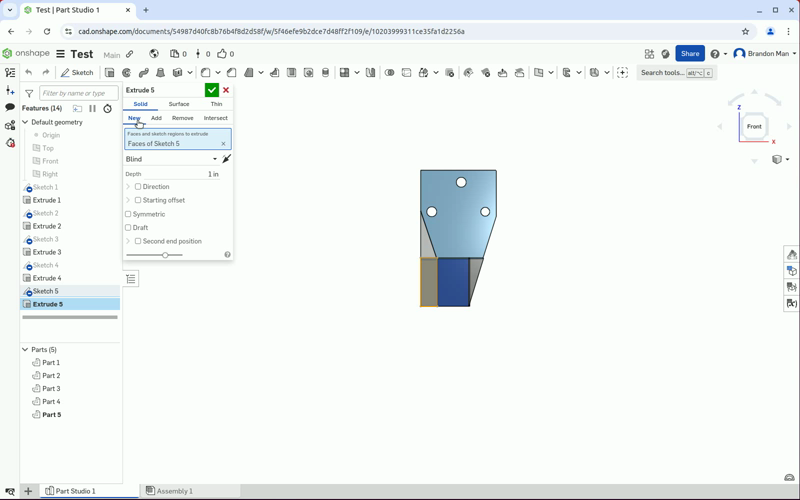
key(tab, 4)
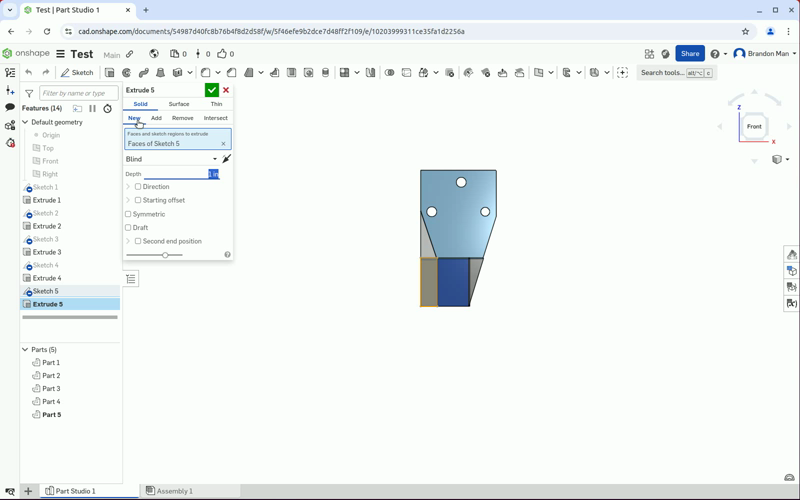
text(0.963)
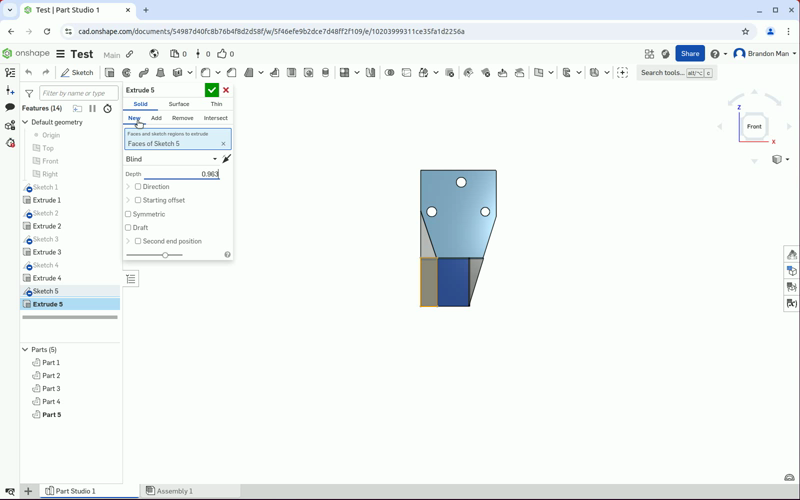
key(enter)
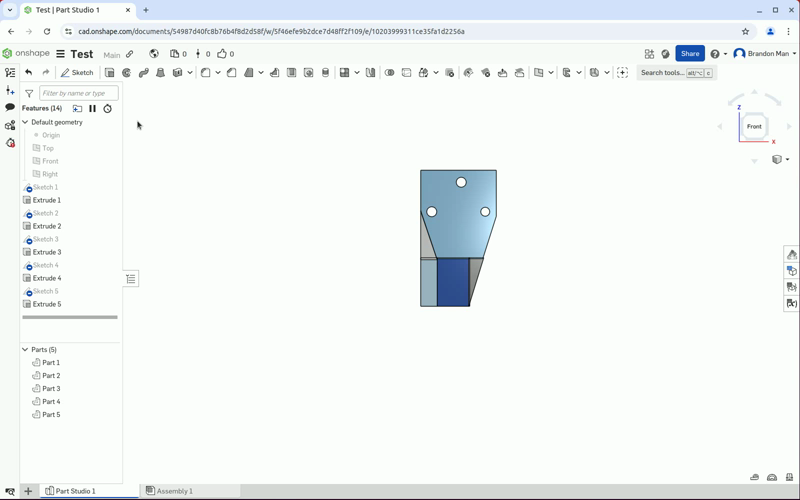
key(shift+h)
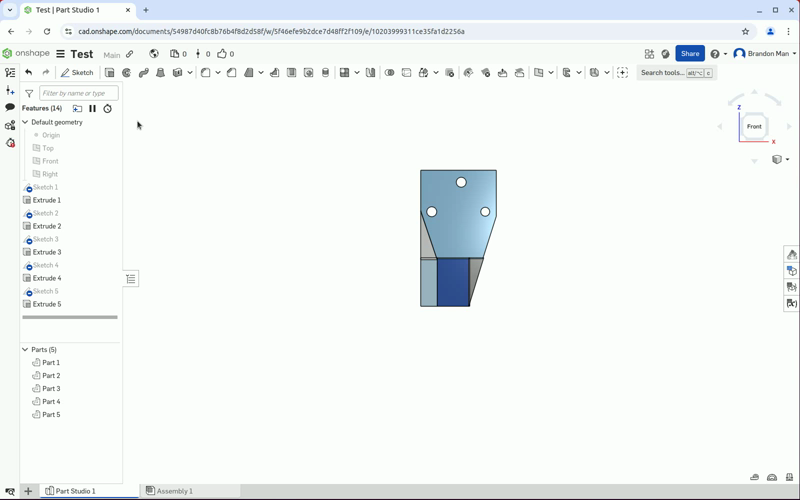
key(shift+h)
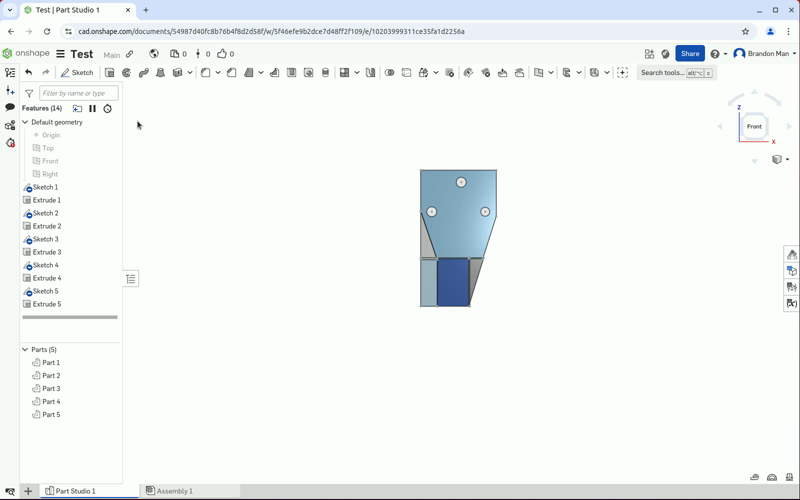
key(shift+7)
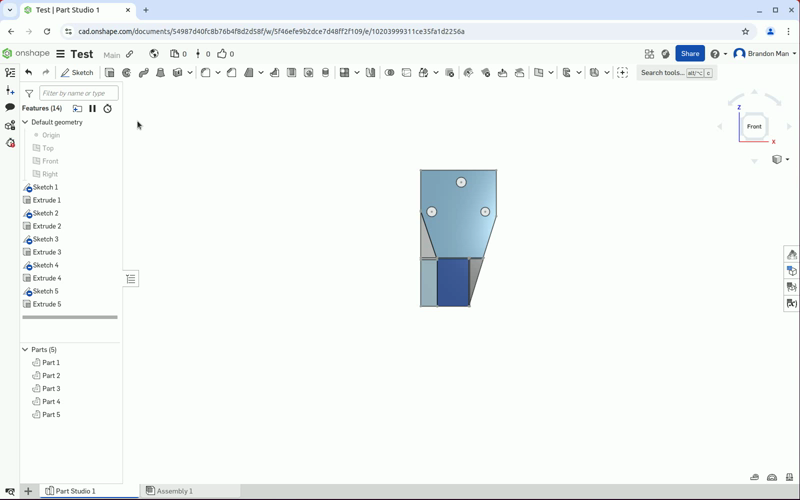
key(left, 2)
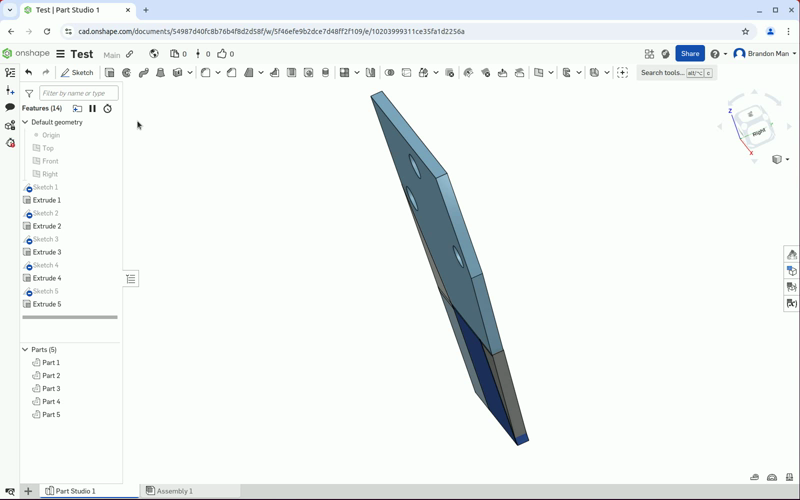
key(down, 2)
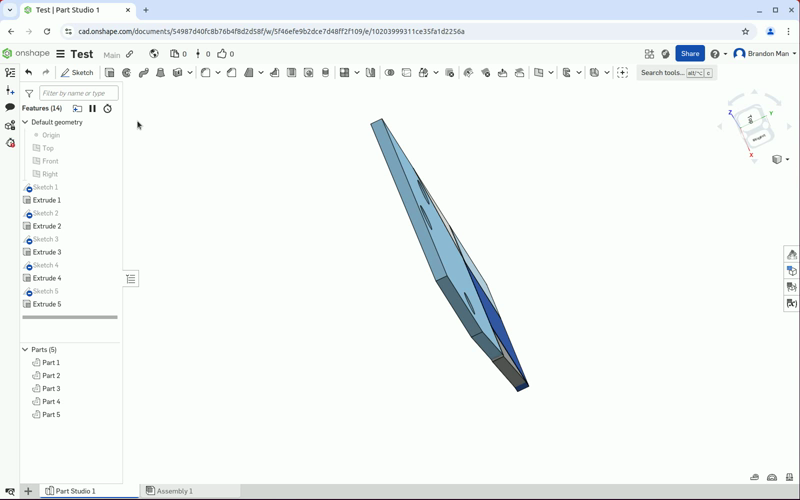
key(up, 2)
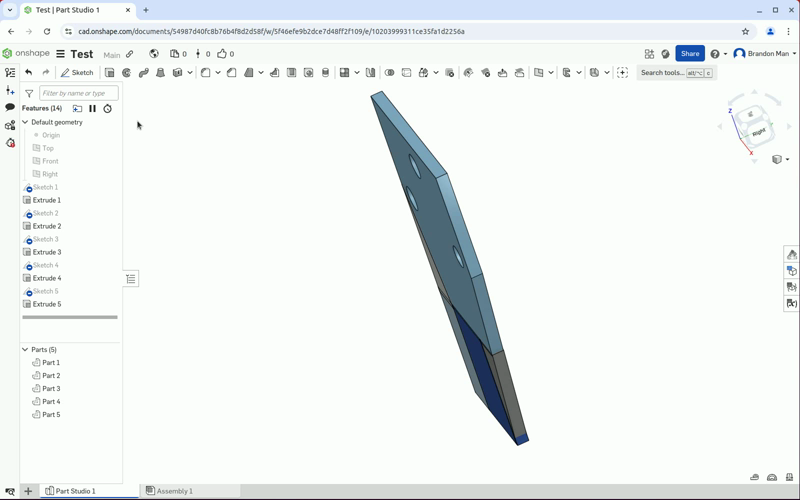
key(right, 2)
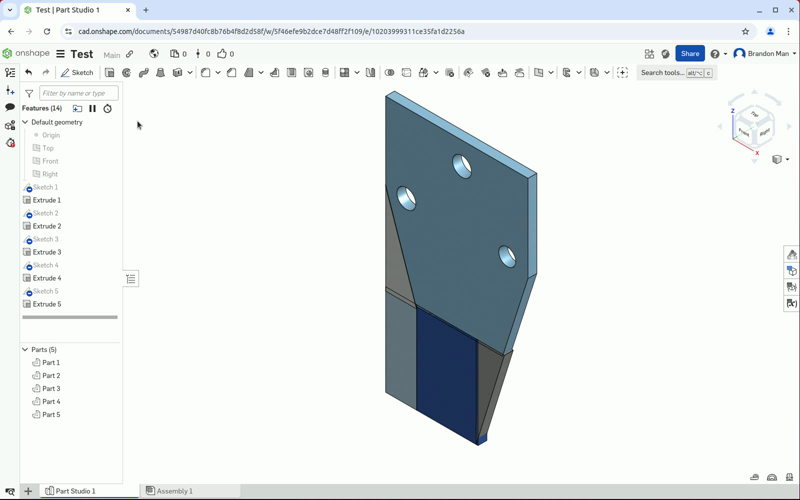
mouse_move(73, 189)
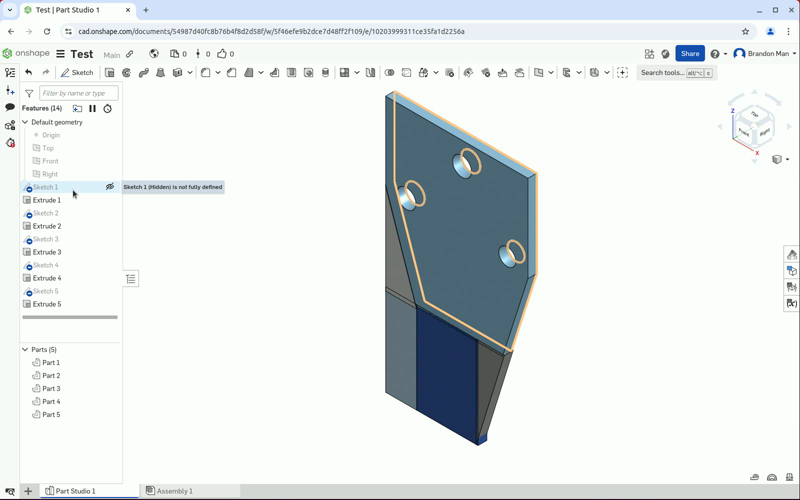
click(73, 189)